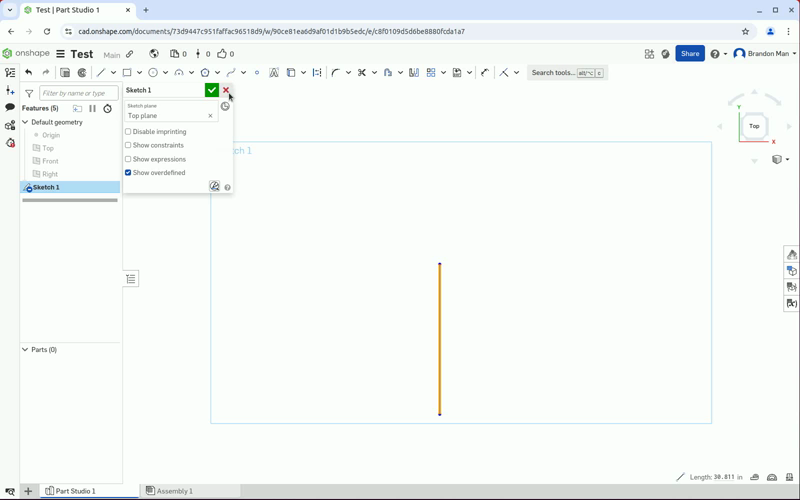
key(shift+h)
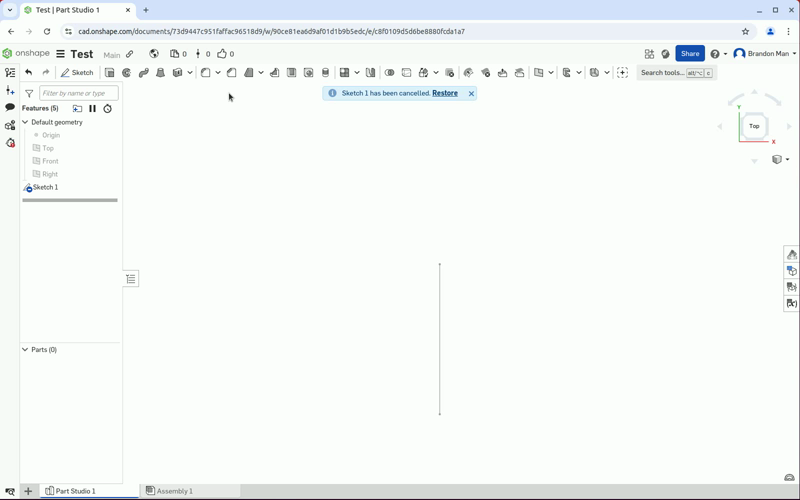
mouse_move(73, 352)
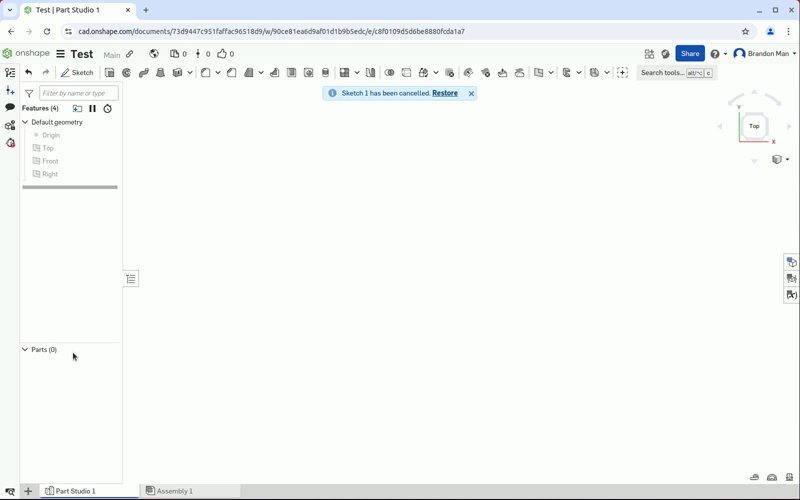
key(y)
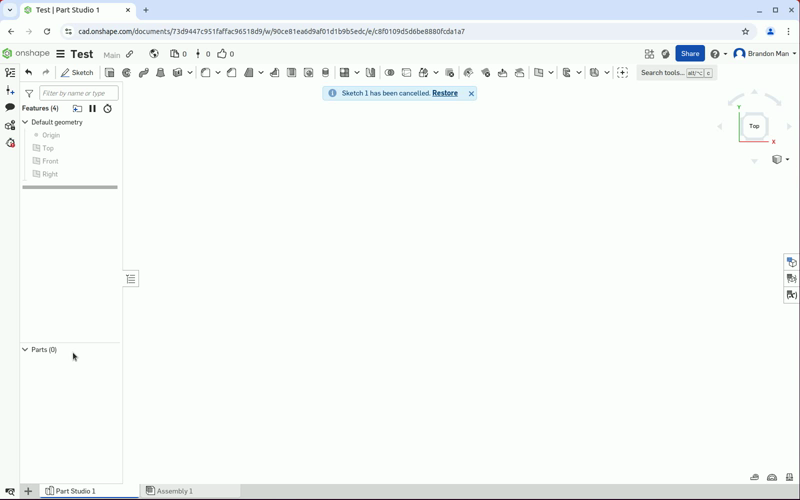
key(shift+p)
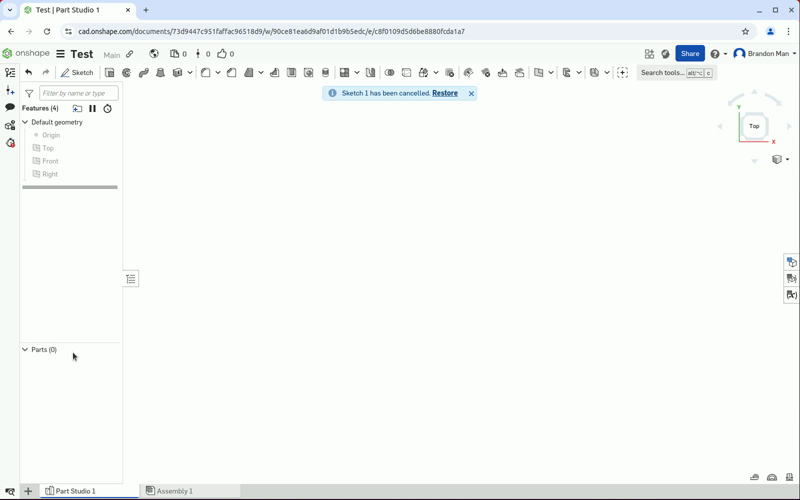
key(space)
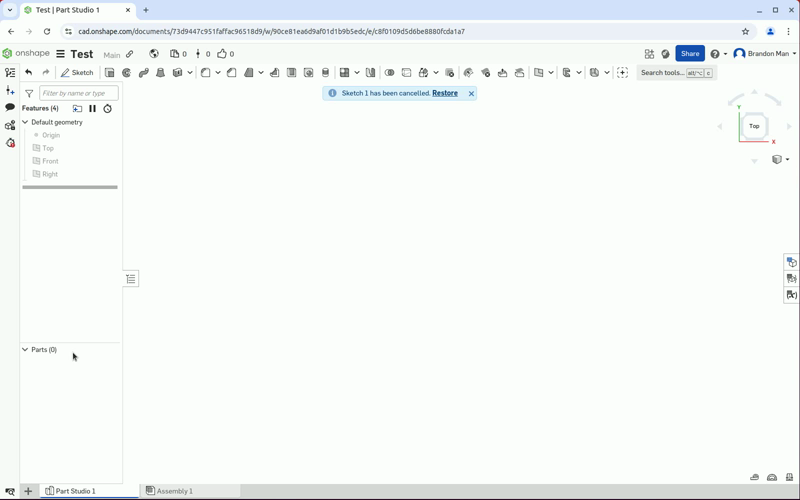
key_down(shift)
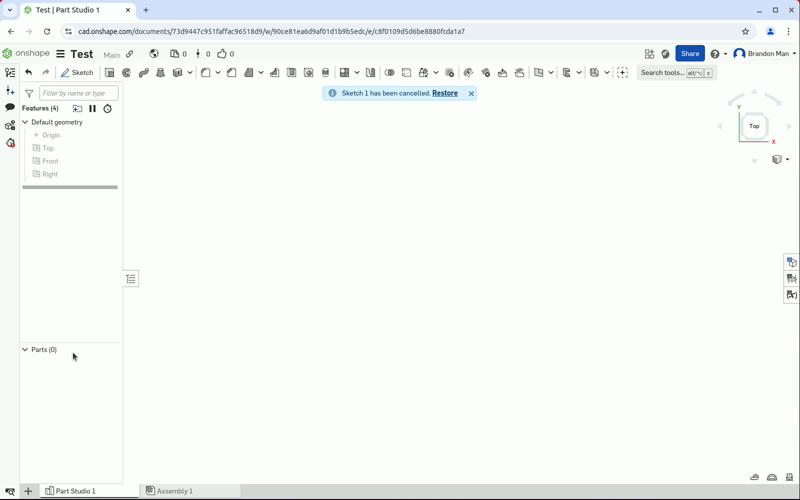
key(up)
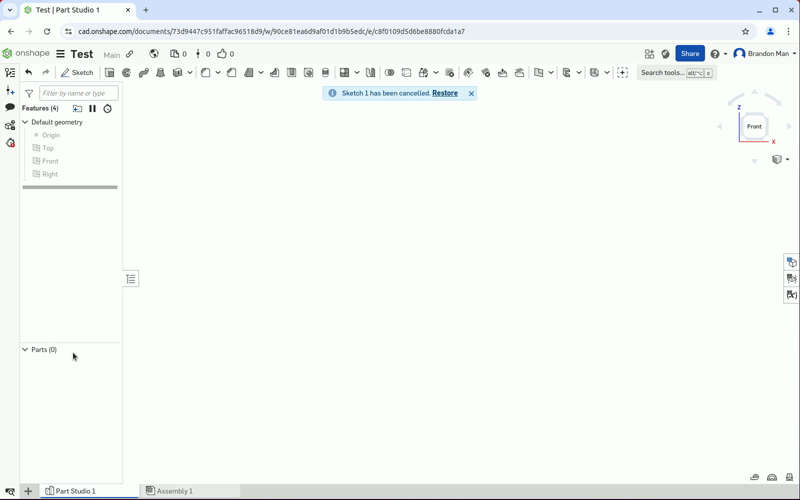
key_up(shift)
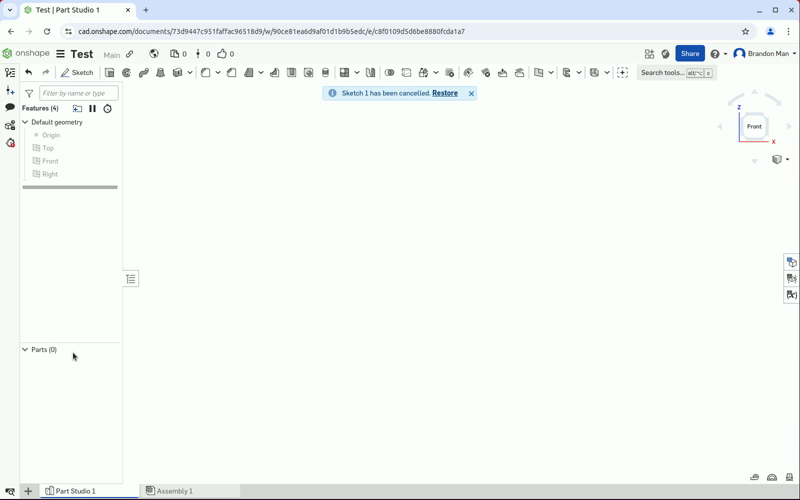
mouse_move(73, 352)
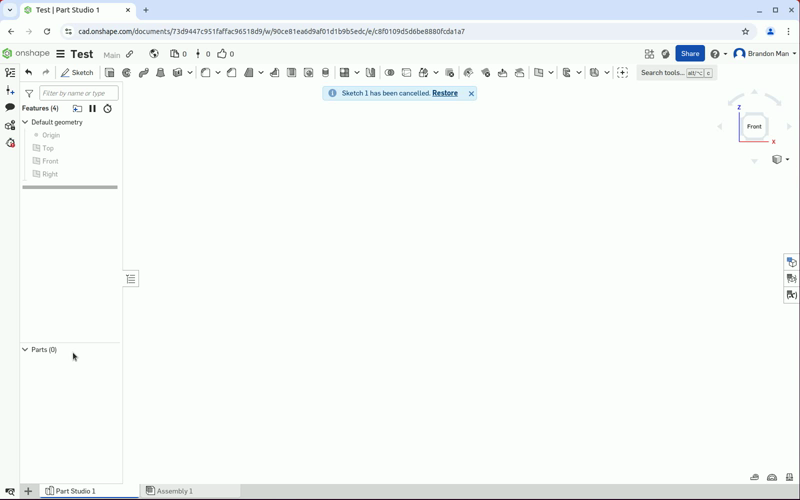
key(shift+y)
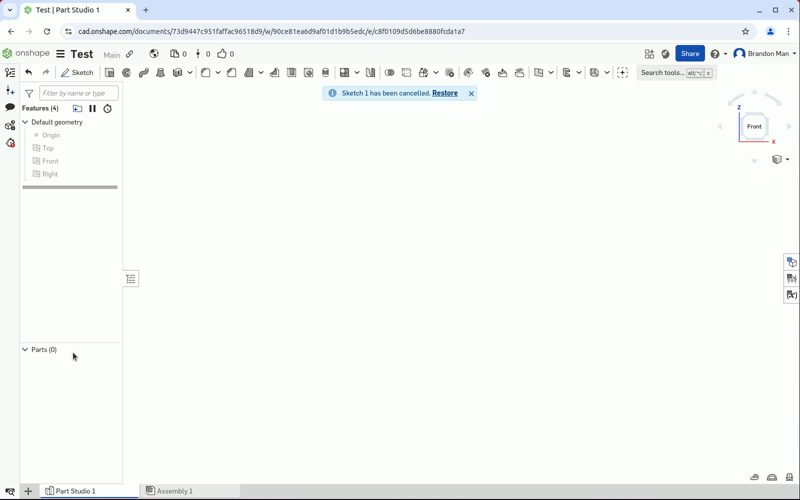
key(shift+s)
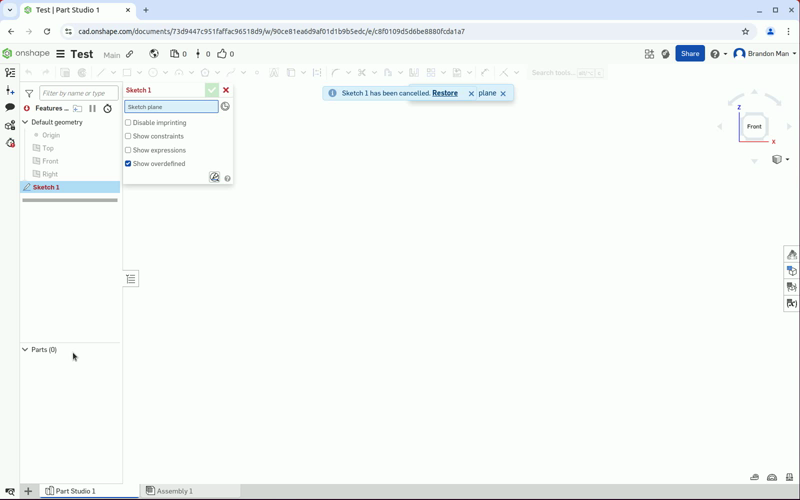
mouse_move(73, 163)
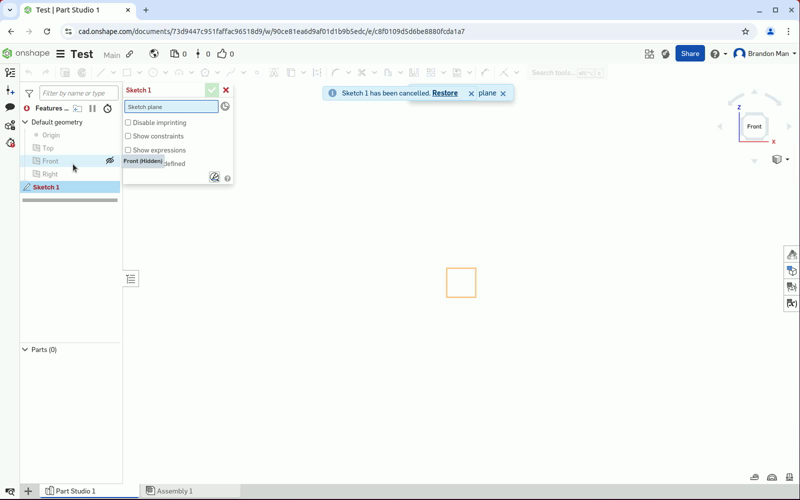
click(73, 163)
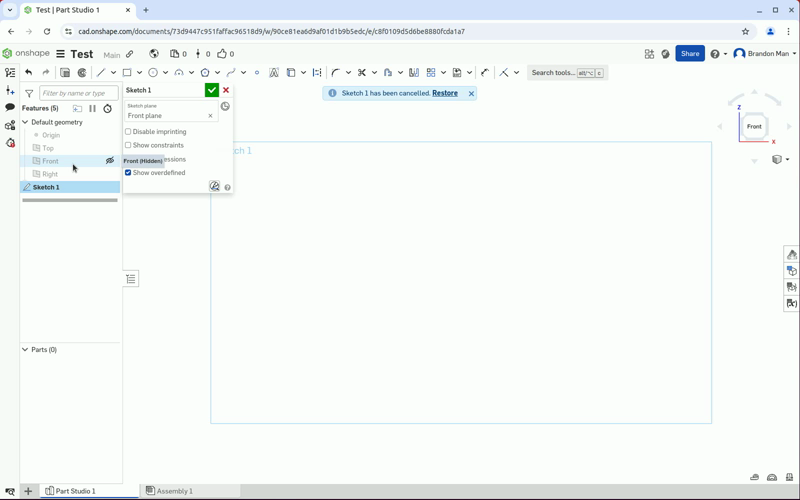
mouse_move(73, 352)
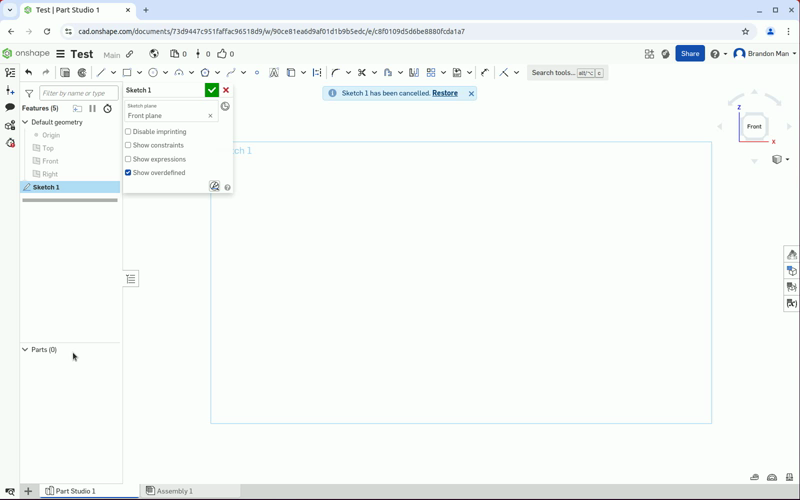
key(y)
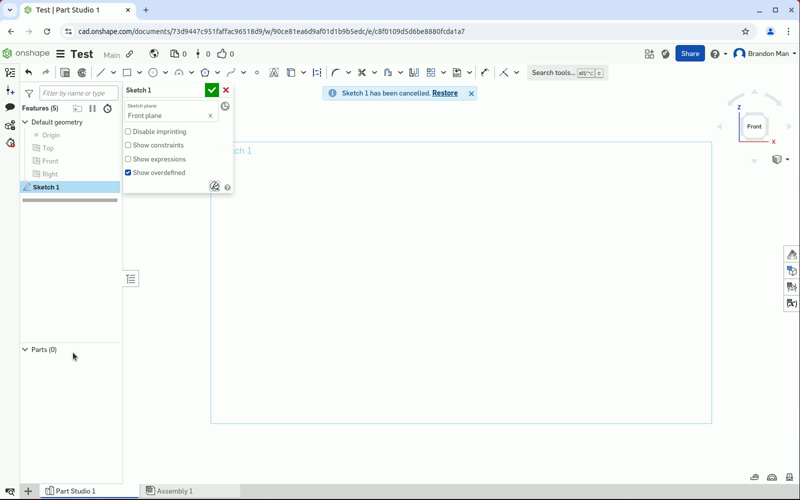
key(l)
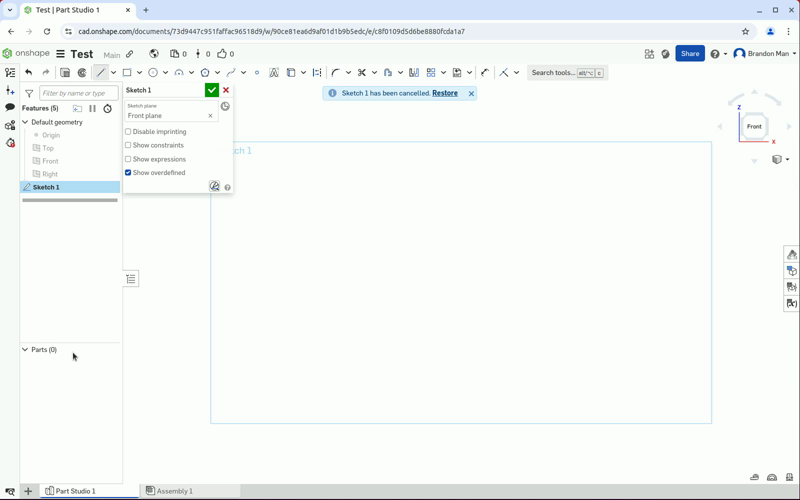
key_down(shift)
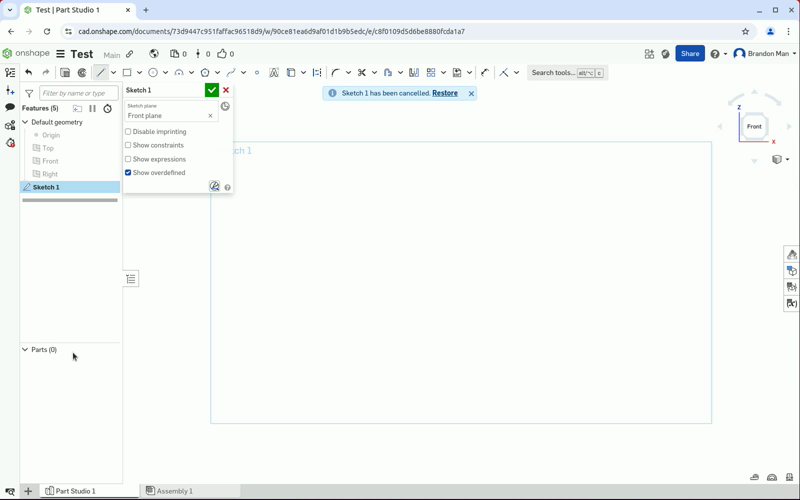
mouse_move(376, 282)
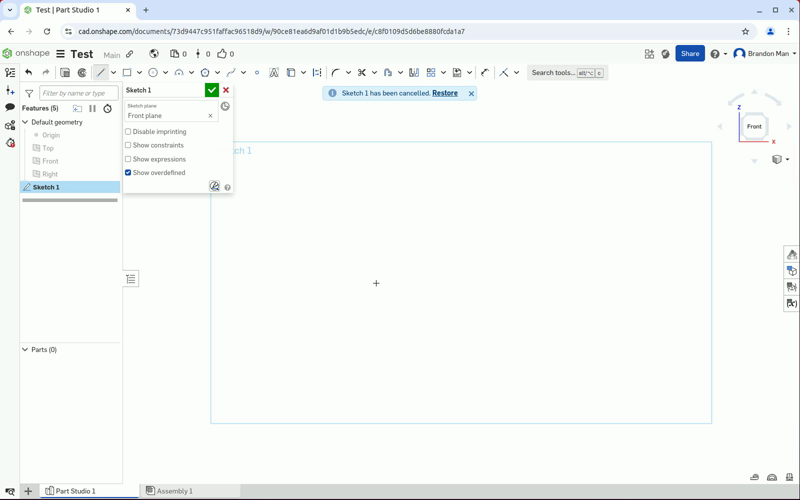
click(376, 282)
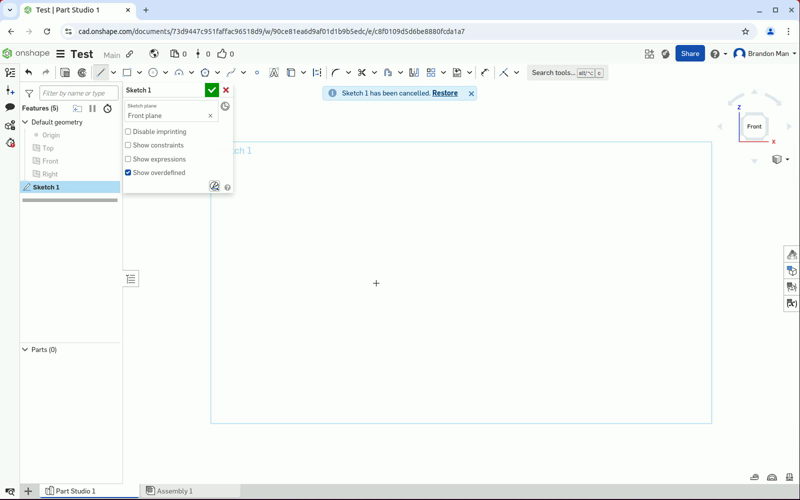
key_up(shift)
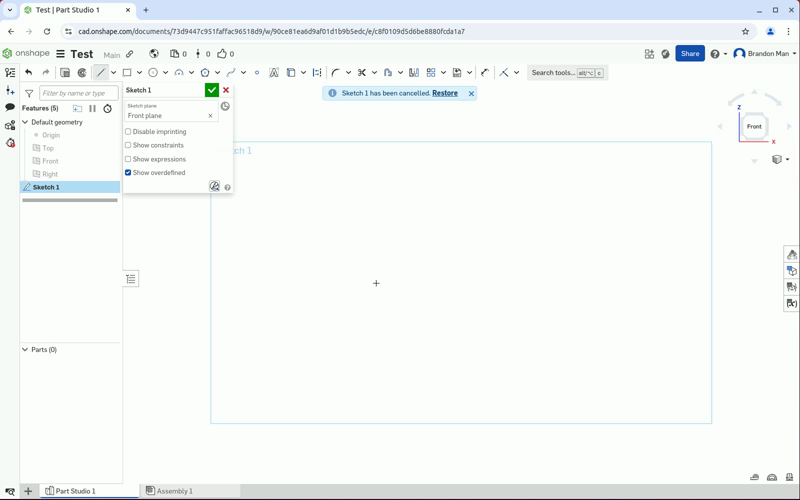
key_down(shift)
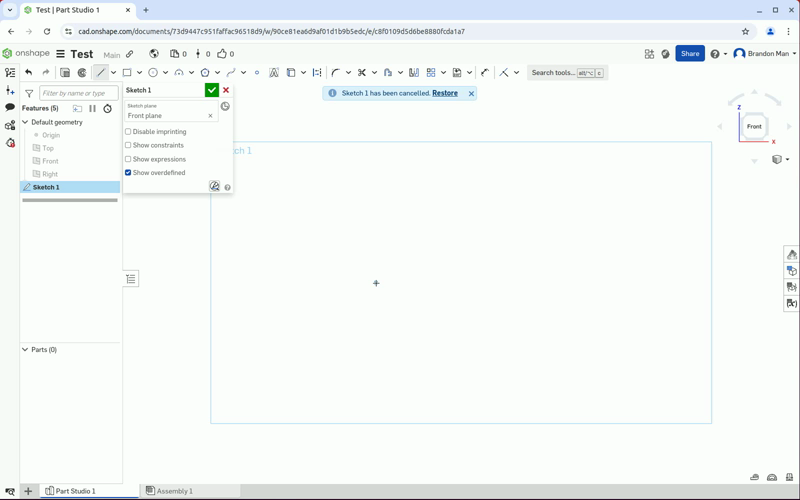
mouse_move(544, 282)
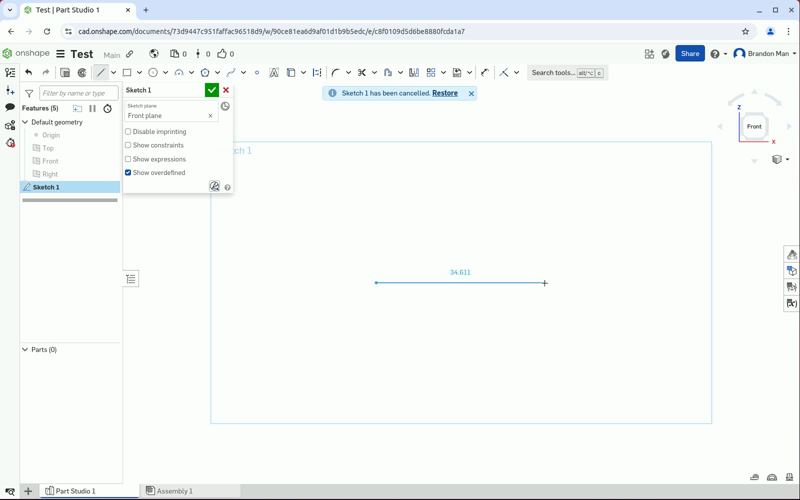
click(544, 282)
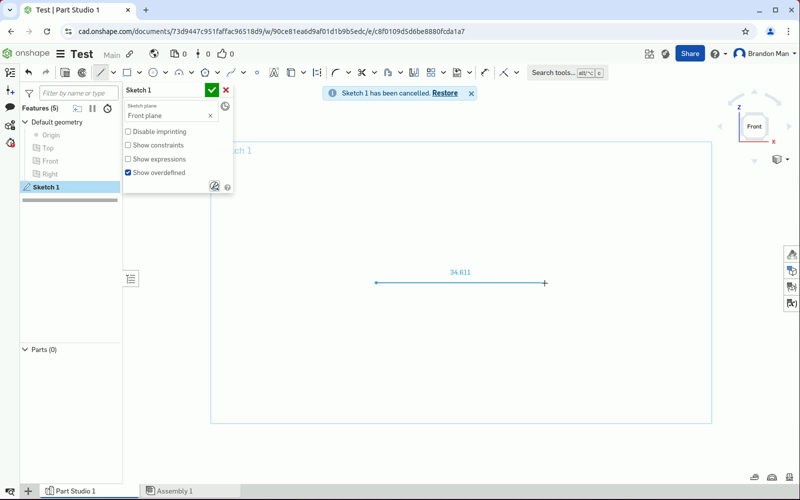
key_up(shift)
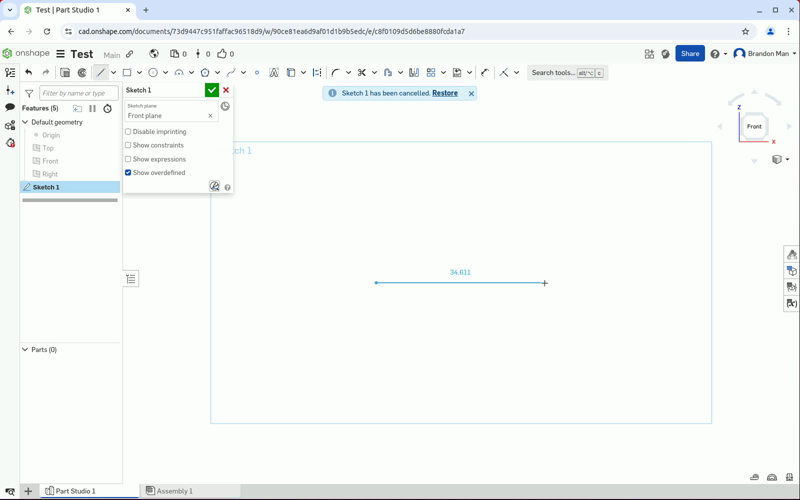
key_down(shift)
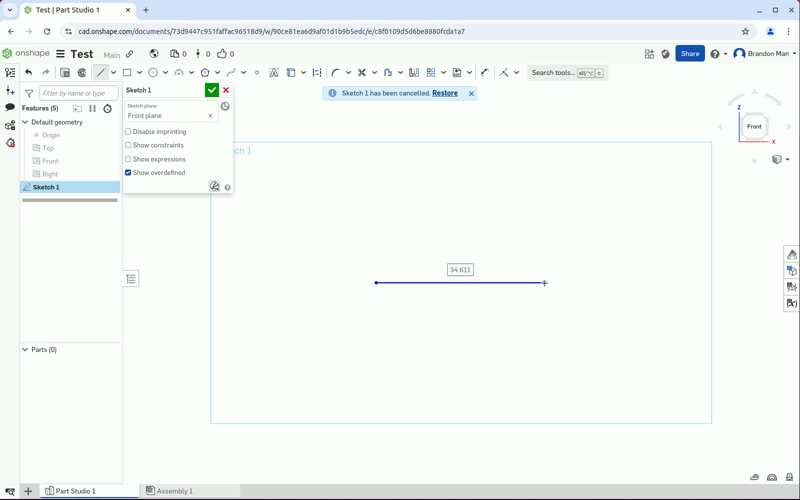
mouse_move(544, 171)
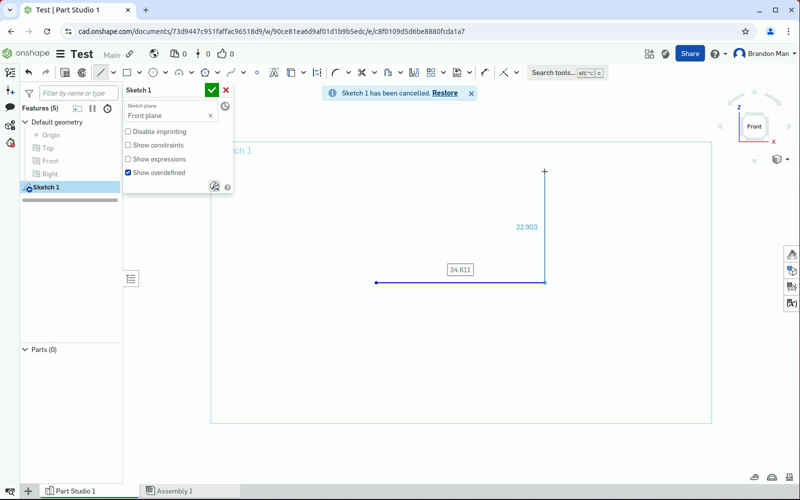
click(544, 171)
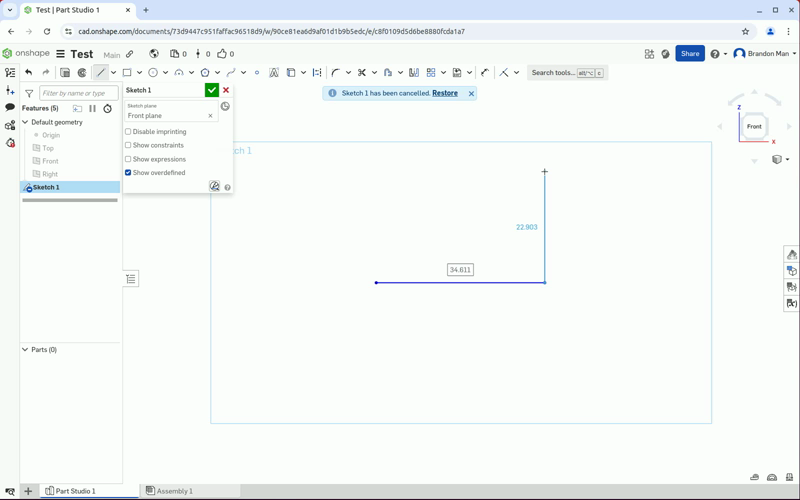
key_up(shift)
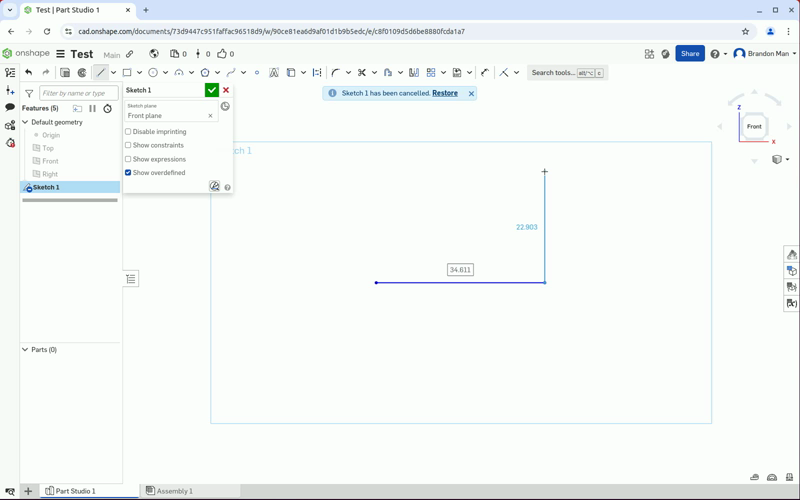
key_down(shift)
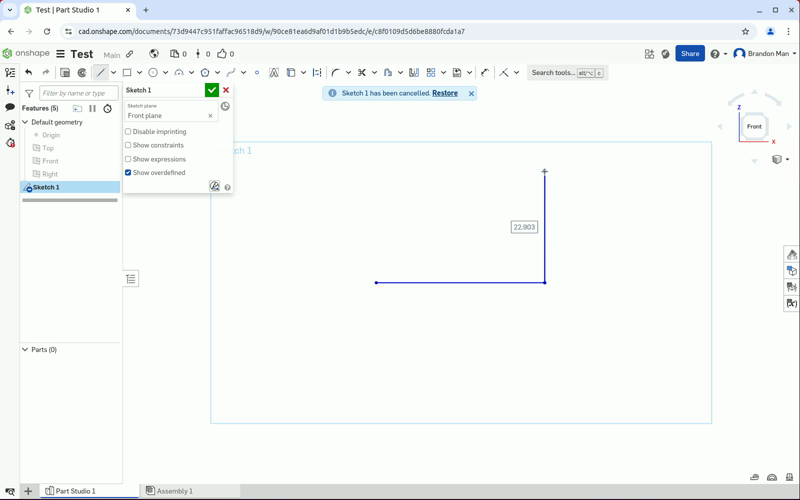
mouse_move(376, 171)
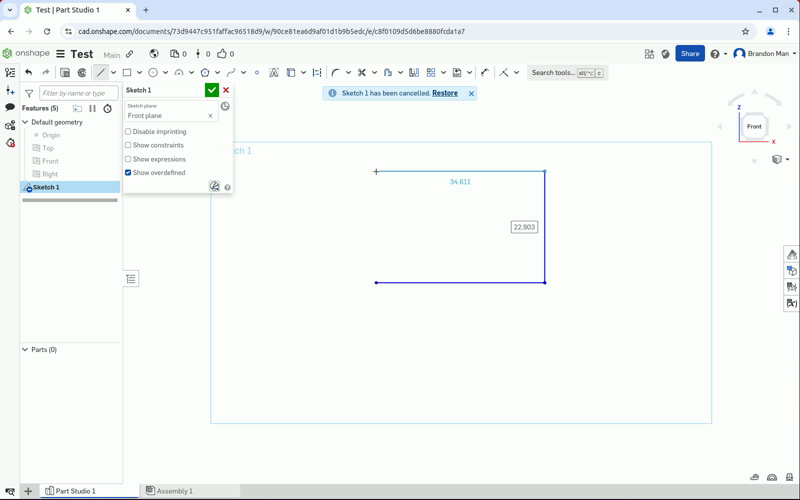
click(376, 171)
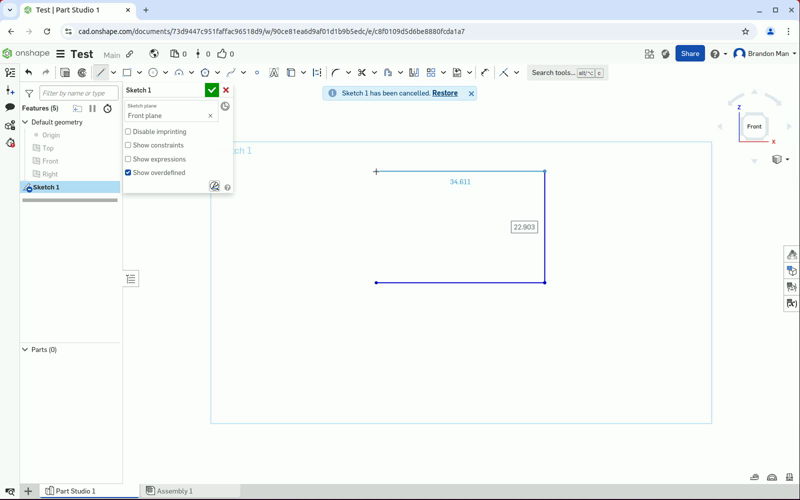
key_up(shift)
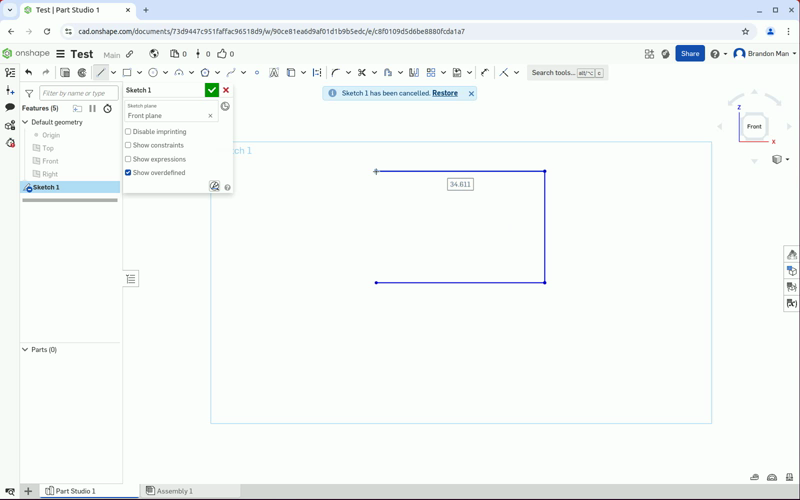
key_down(shift)
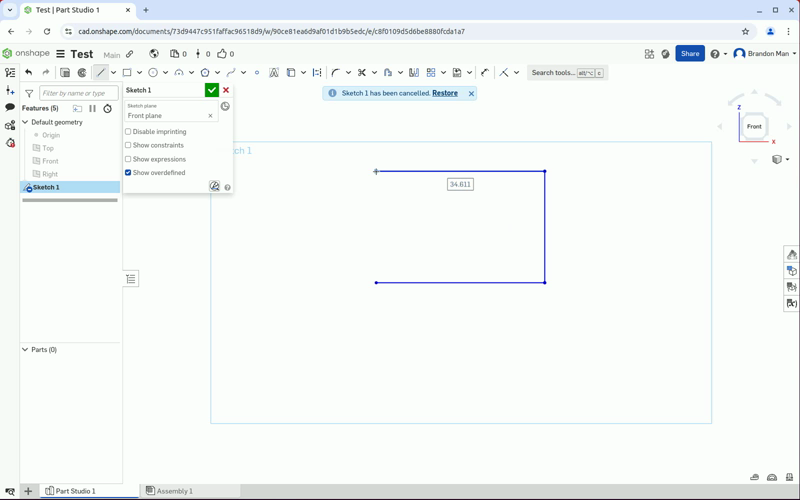
mouse_move(376, 282)
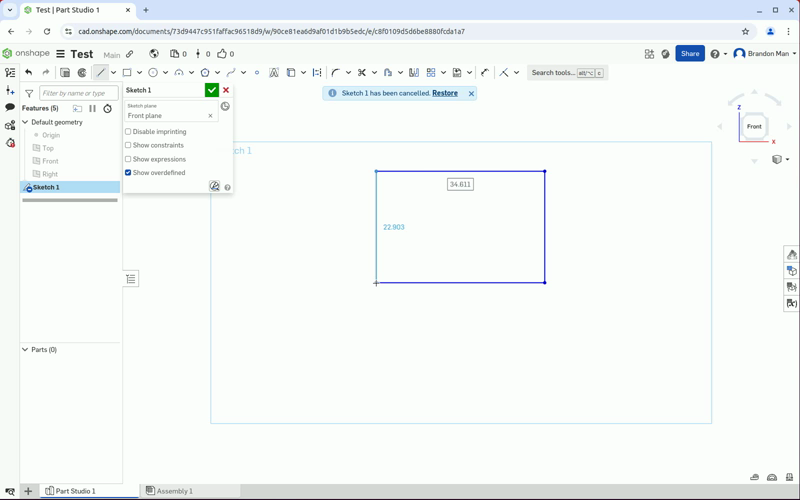
key_up(shift)
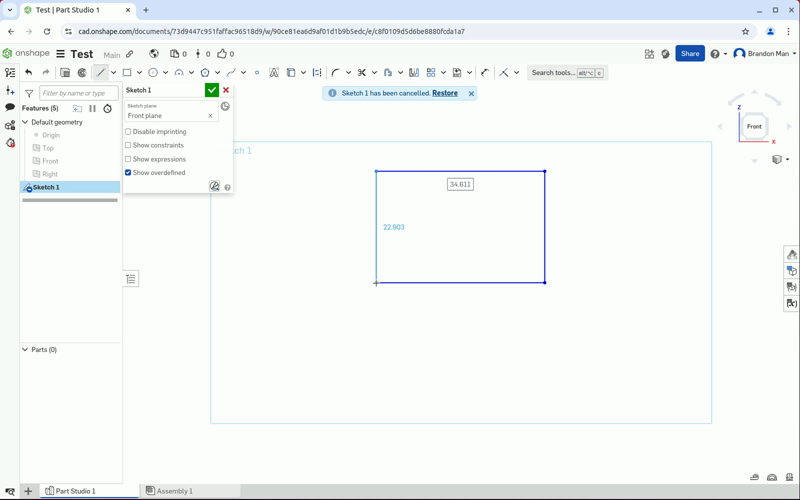
click(376, 282)
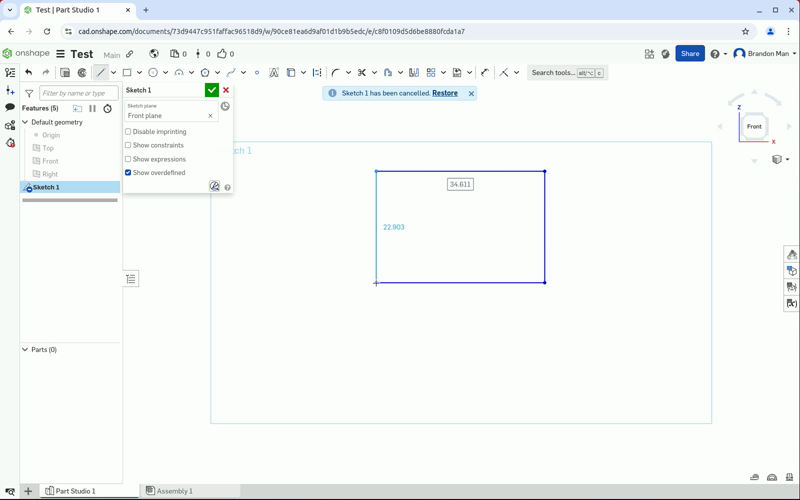
key(esc)
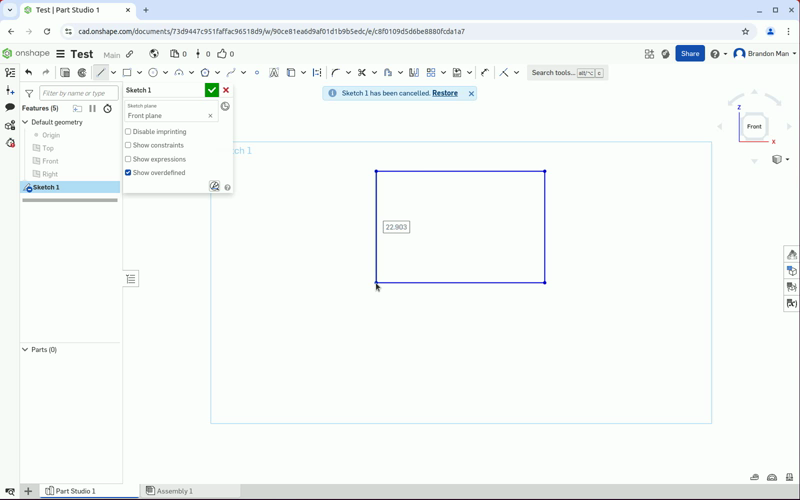
mouse_move(504, 204)
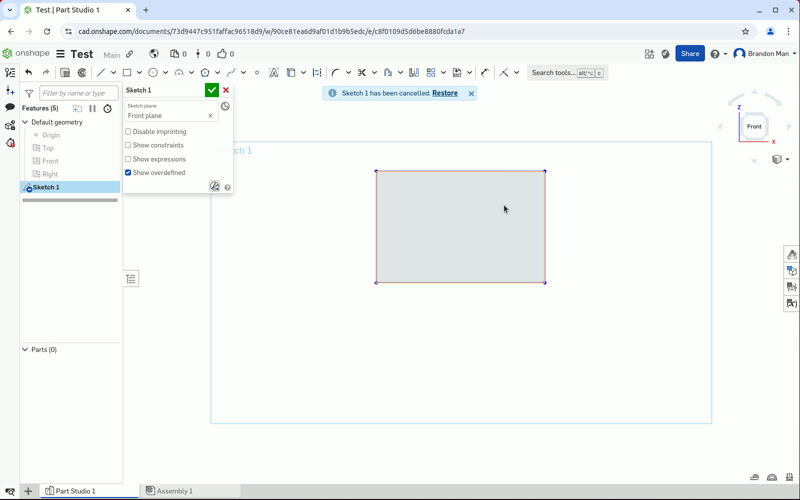
click(504, 204)
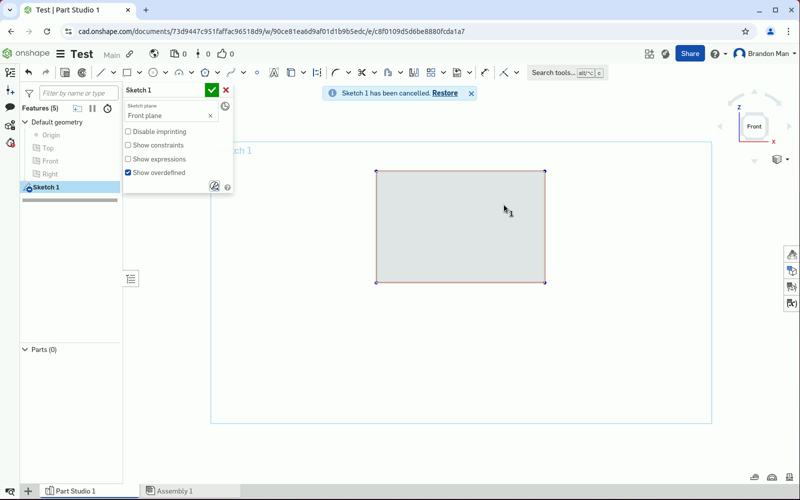
mouse_move(73, 352)
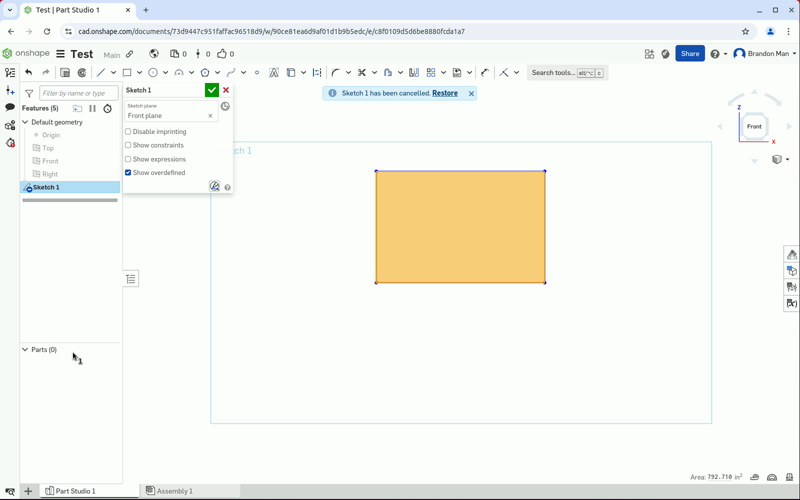
key(shift+y)
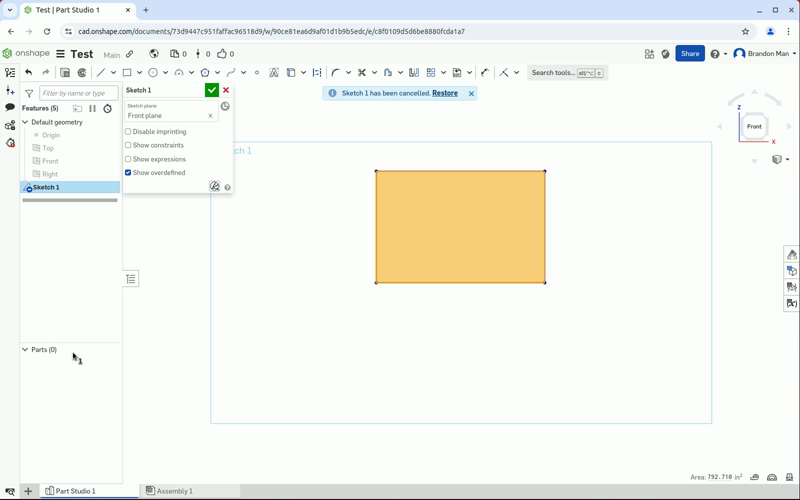
key(shift+e)
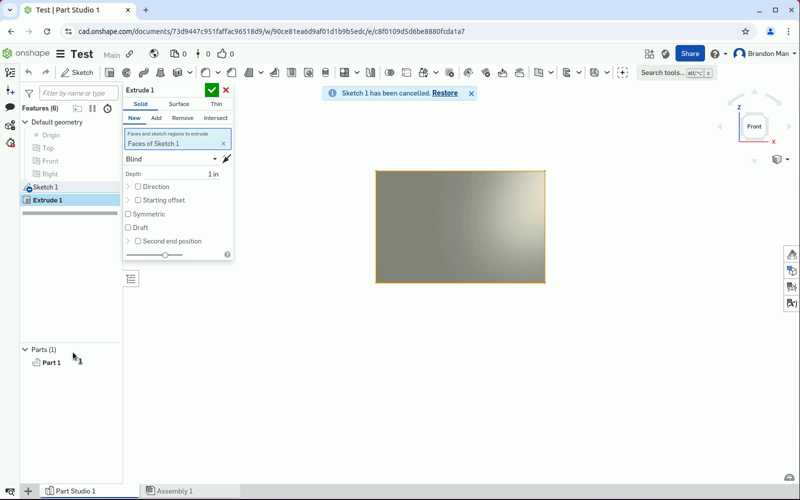
mouse_move(143, 106)
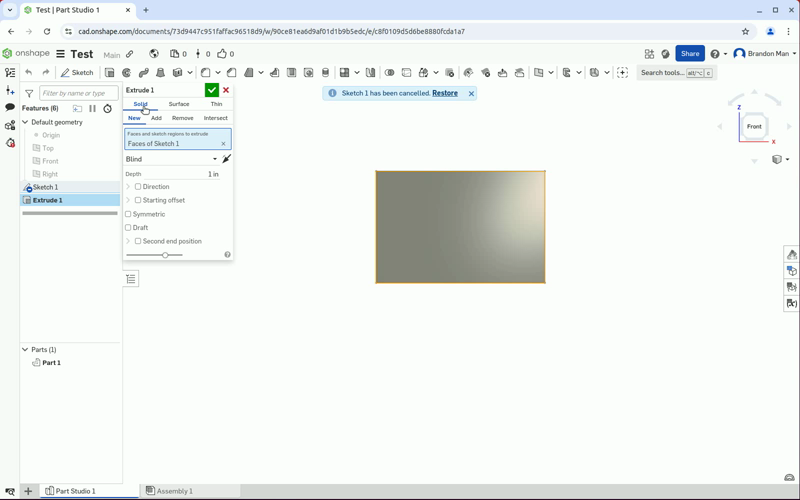
click(143, 106)
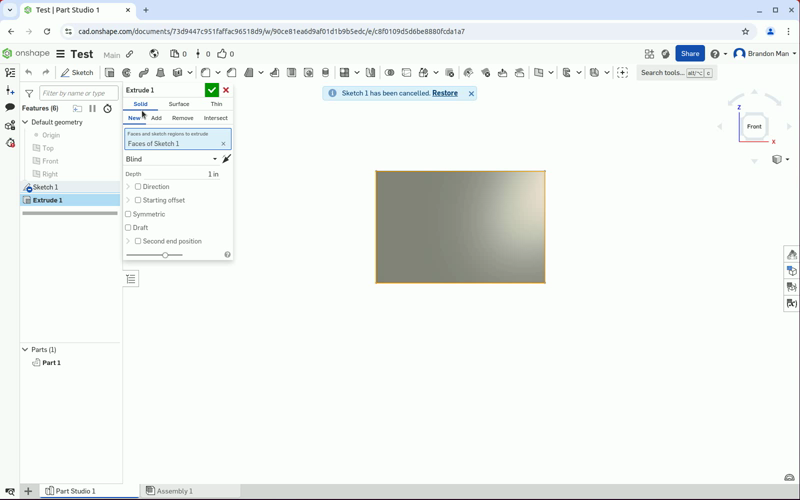
mouse_move(137, 120)
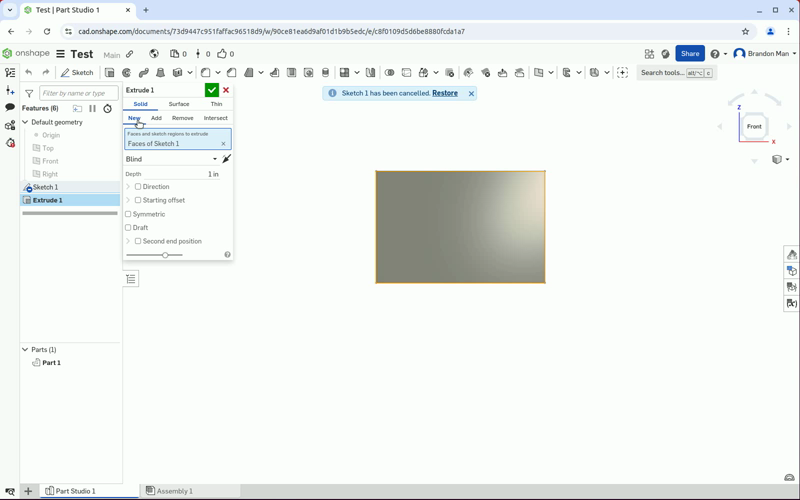
click(137, 120)
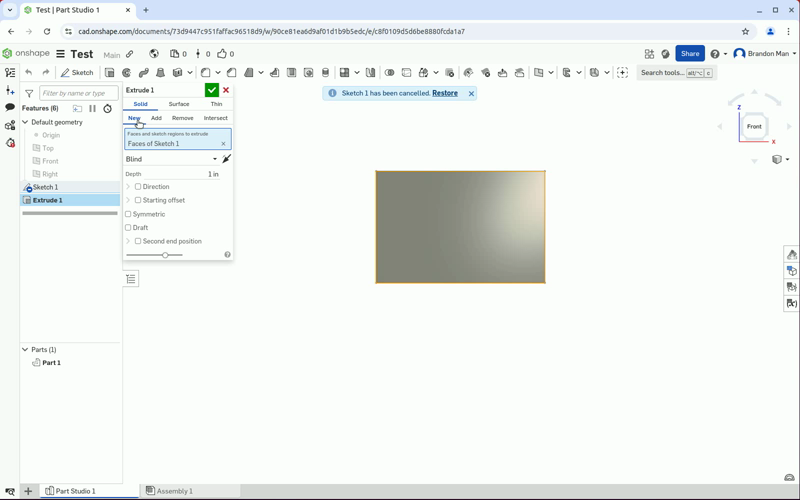
key(tab, 4)
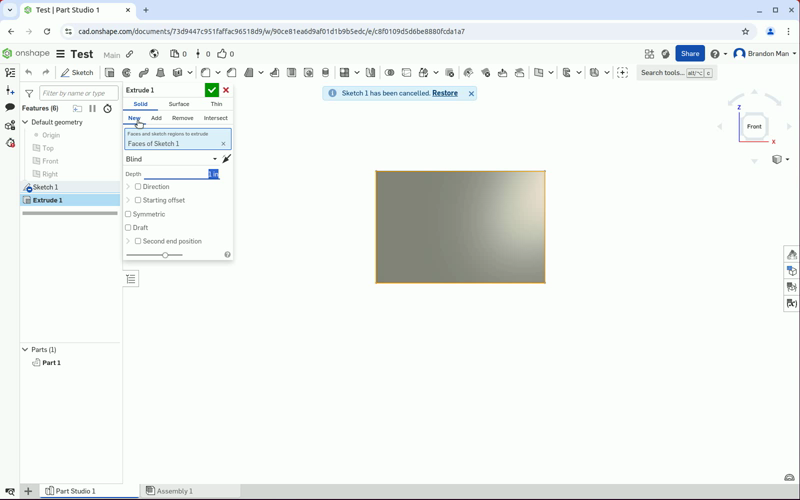
text(-23.108)
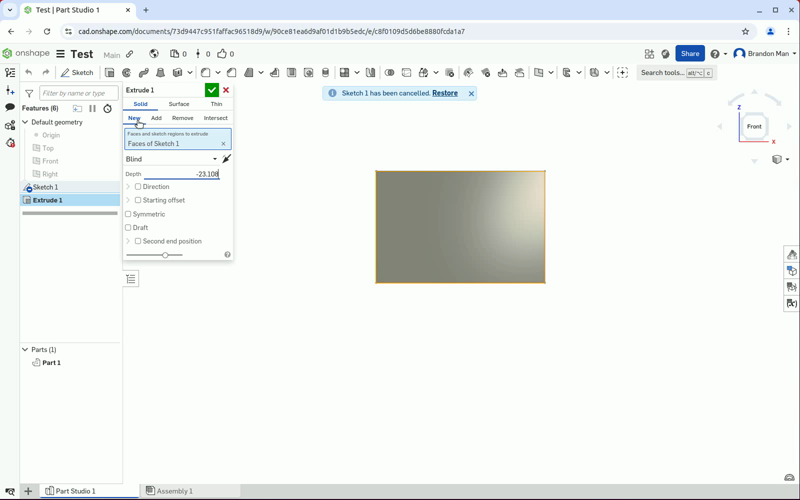
key(enter)
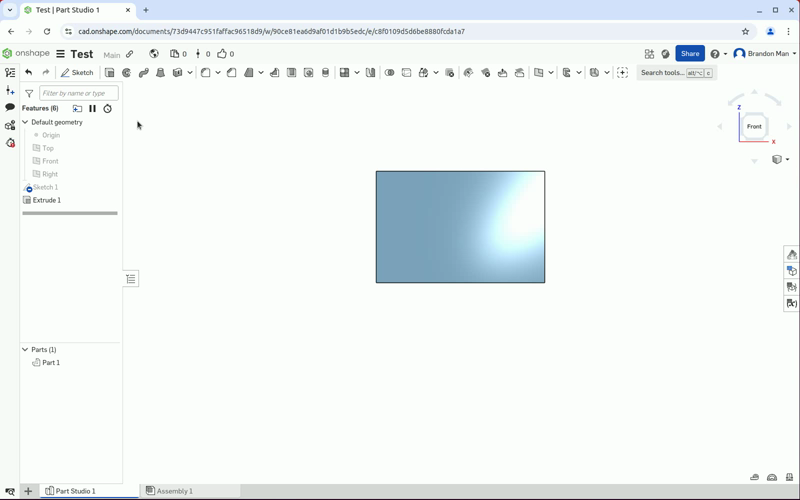
key(shift+h)
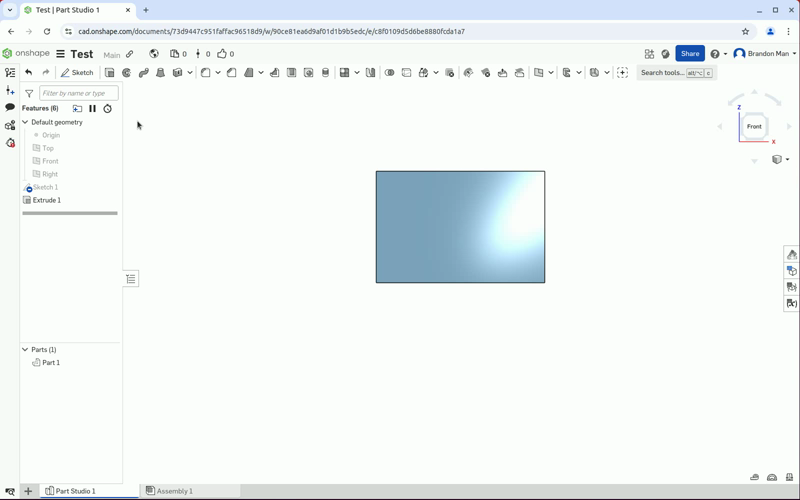
key(shift+h)
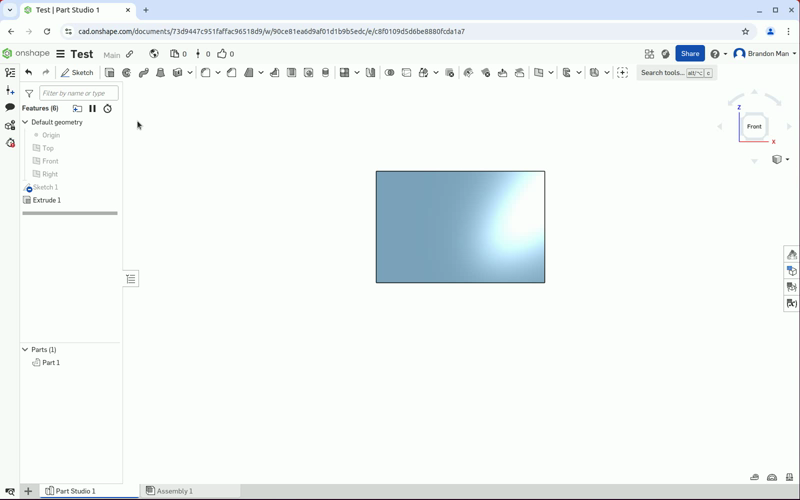
mouse_move(73, 189)
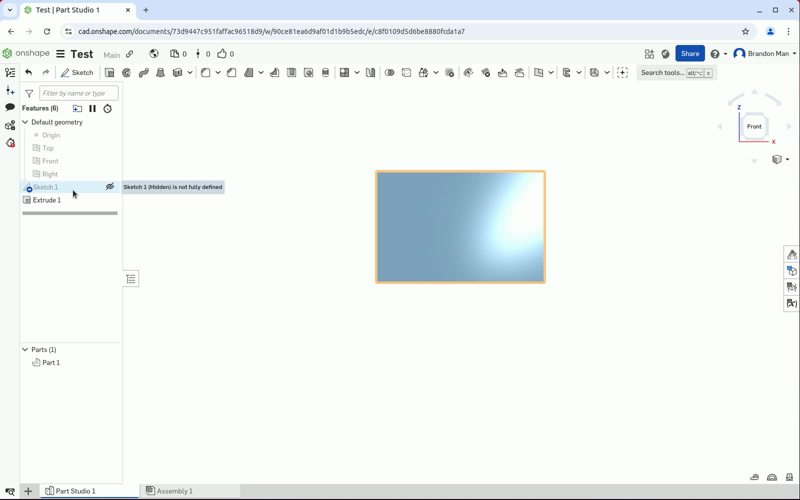
click(73, 189)
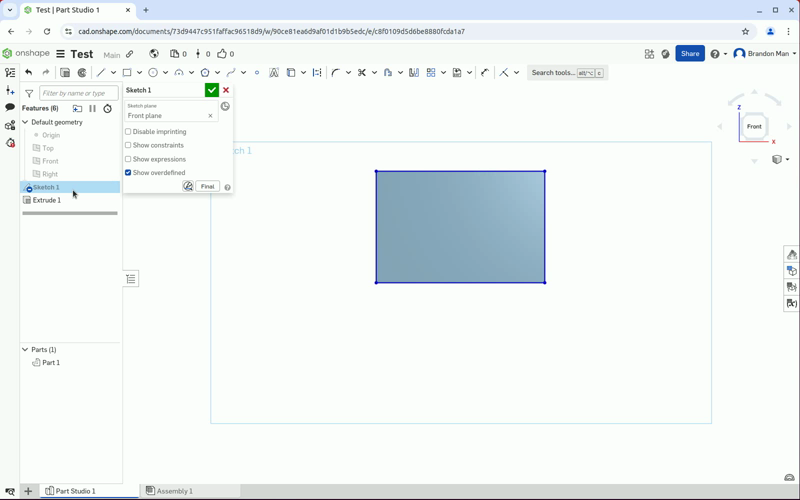
mouse_move(229, 92)
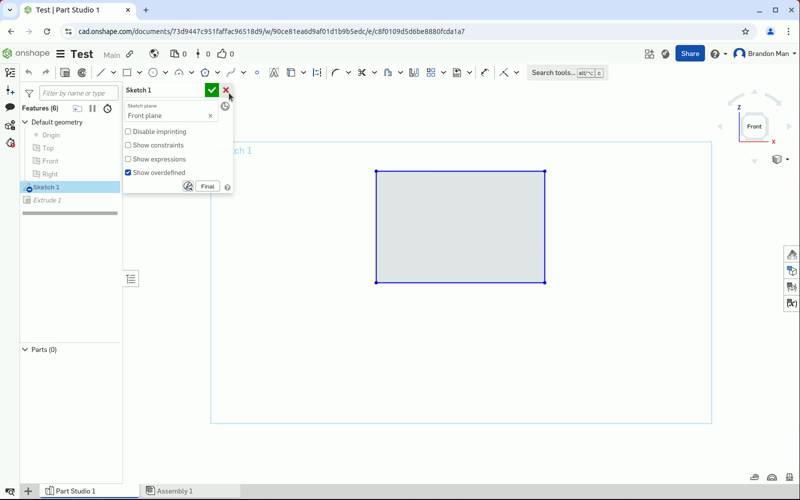
click(229, 92)
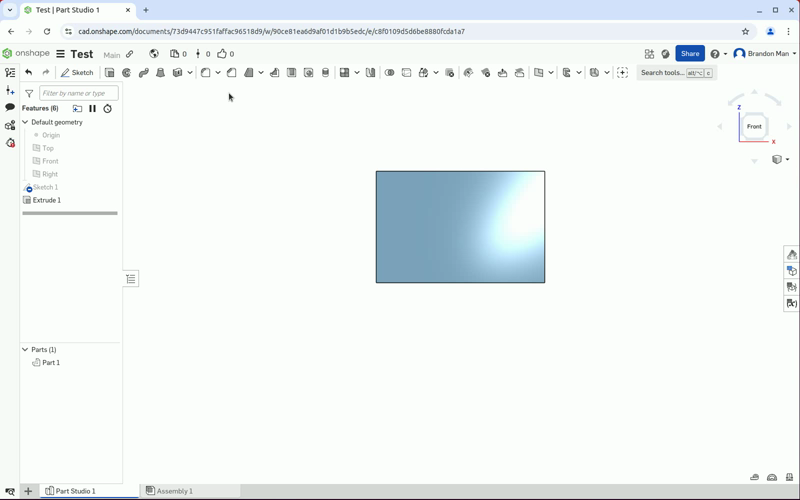
mouse_move(73, 352)
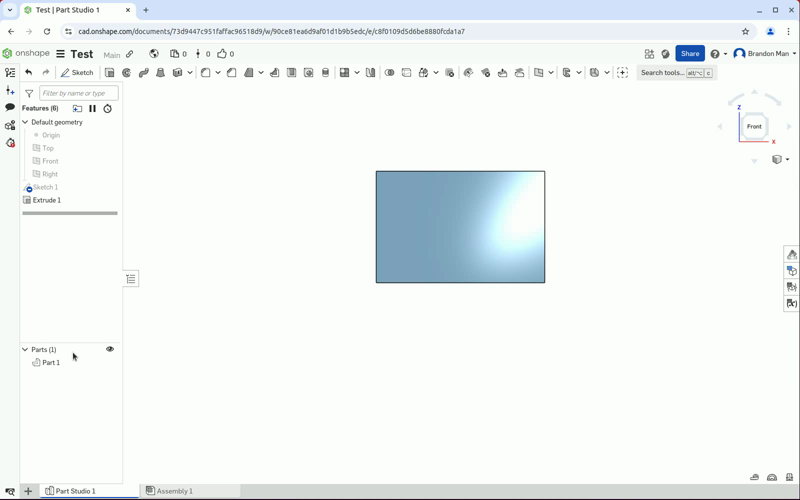
key(y)
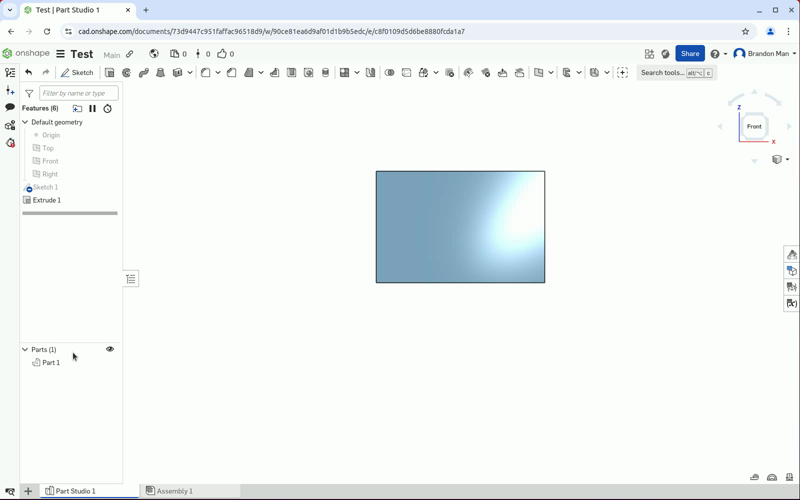
key(shift+p)
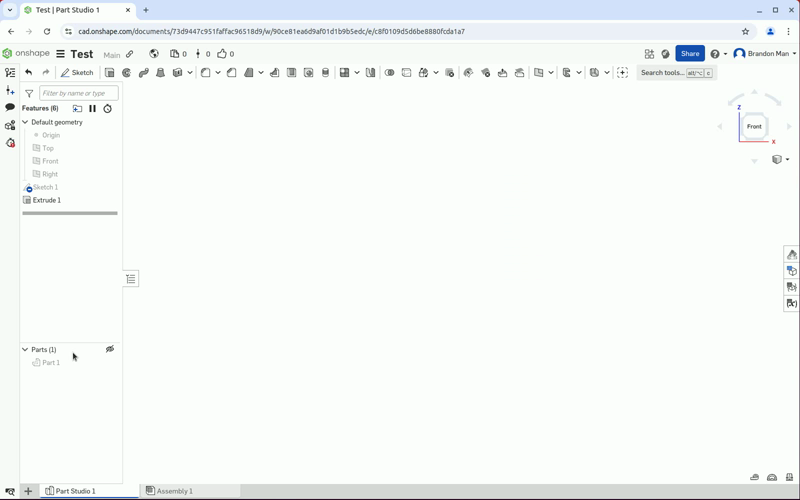
key(space)
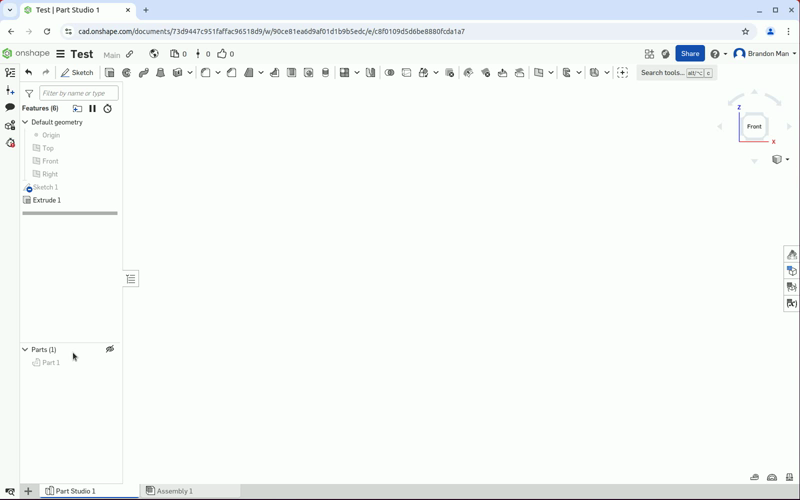
key_down(shift)
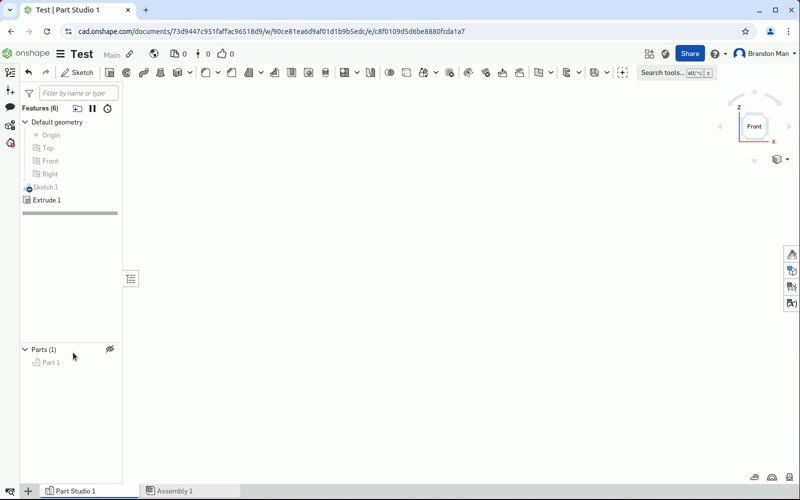
key(down)
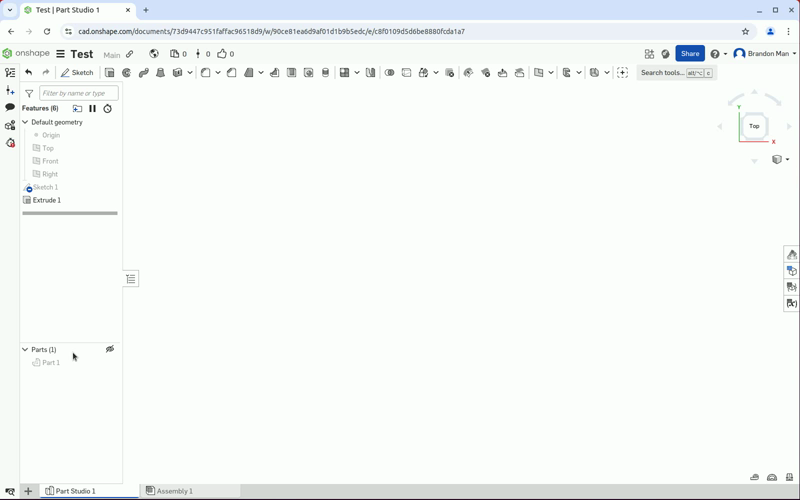
key_up(shift)
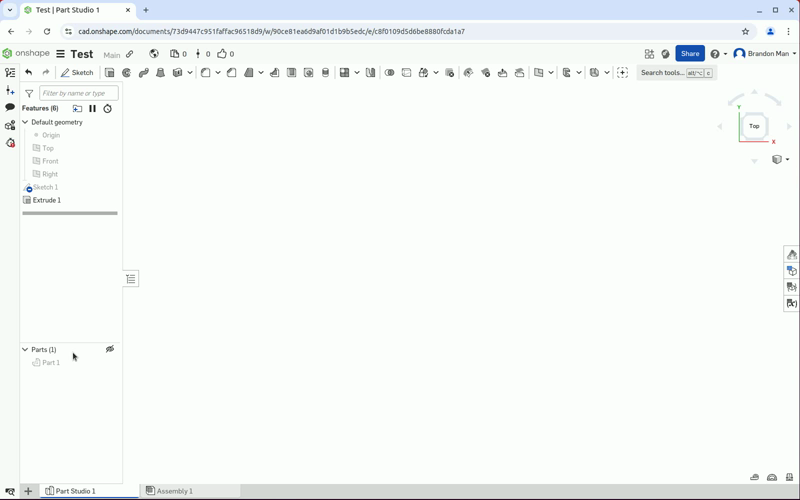
mouse_move(73, 352)
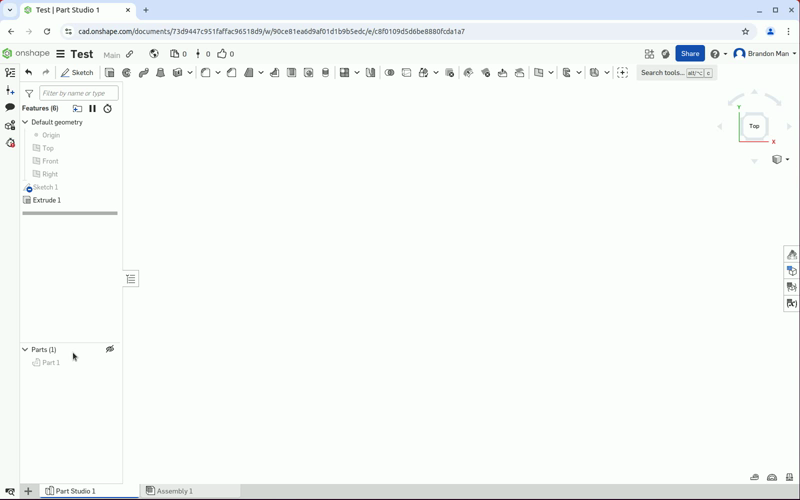
key(shift+y)
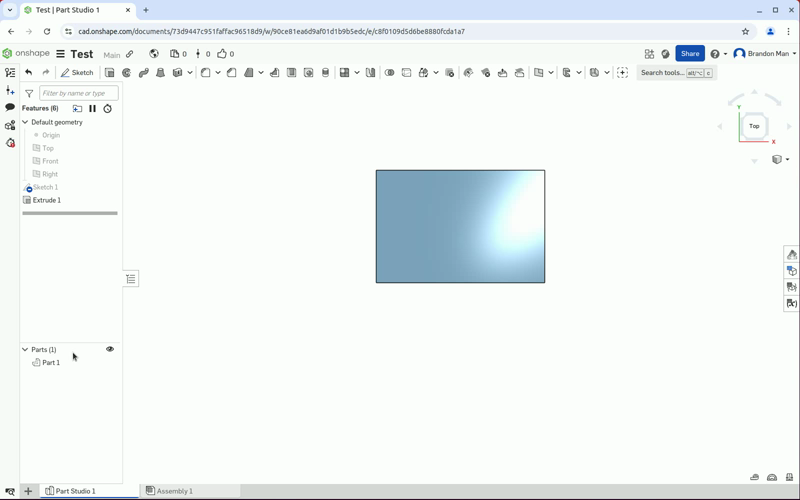
mouse_move(541, 75)
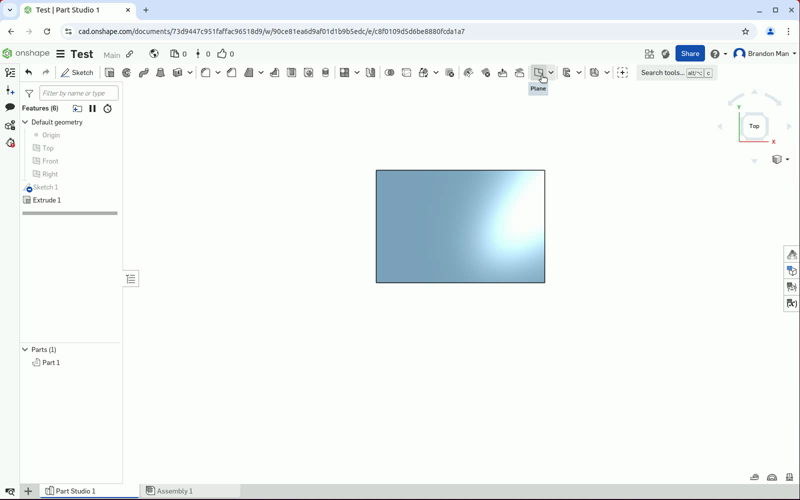
click(541, 75)
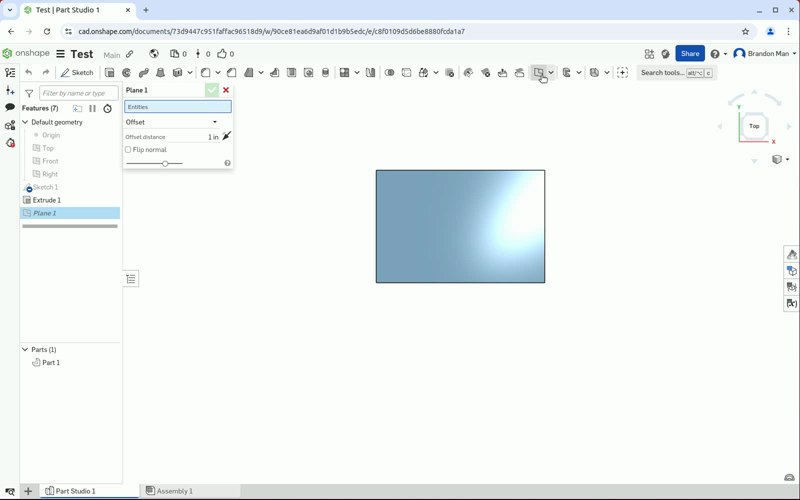
mouse_move(73, 150)
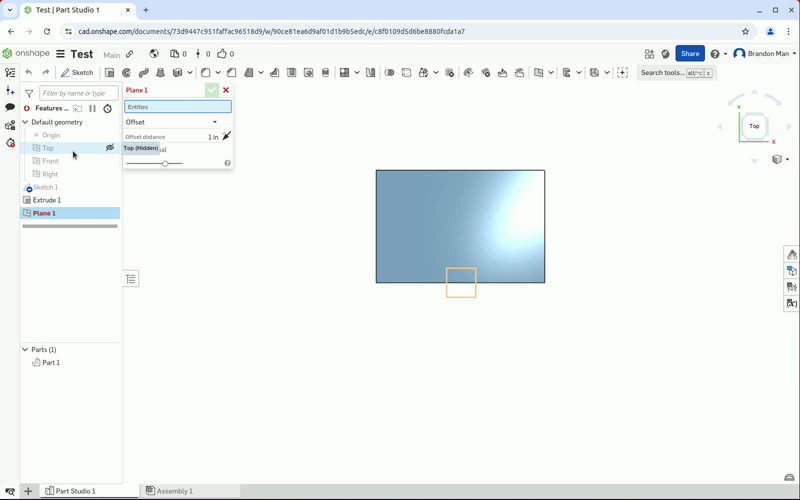
click(73, 150)
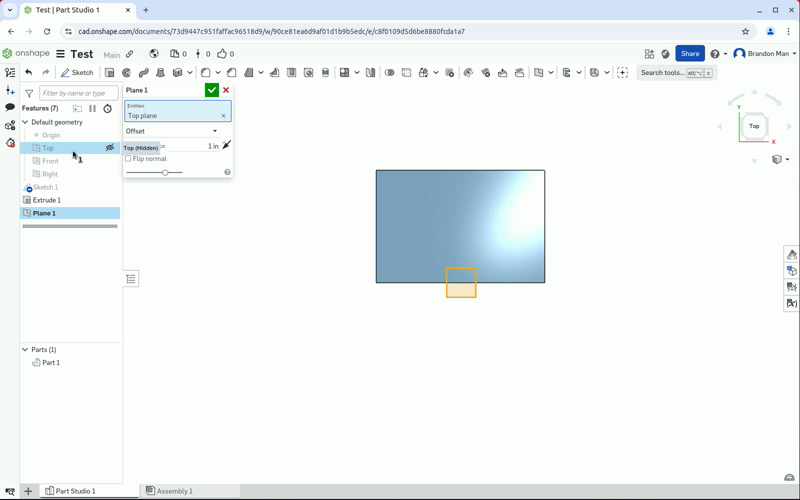
key(tab, 2)
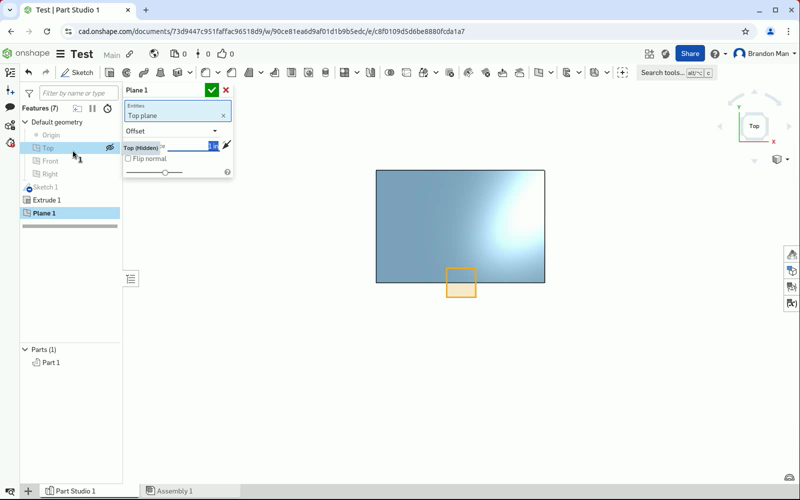
text(23.108)
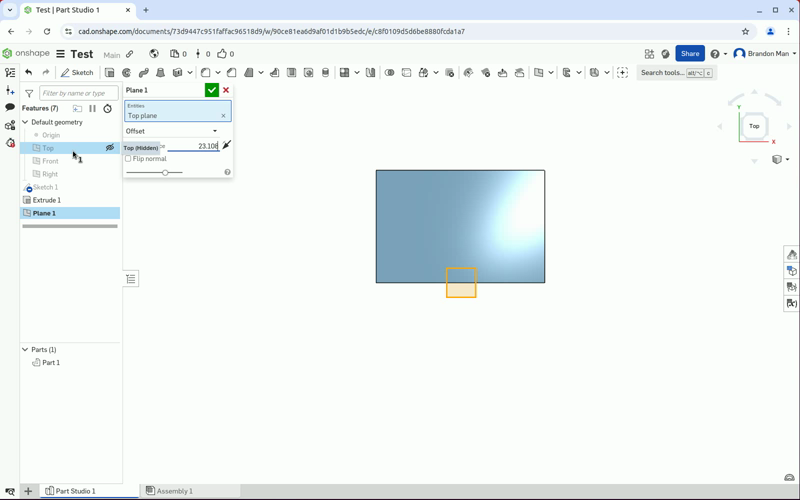
key(enter, 2)
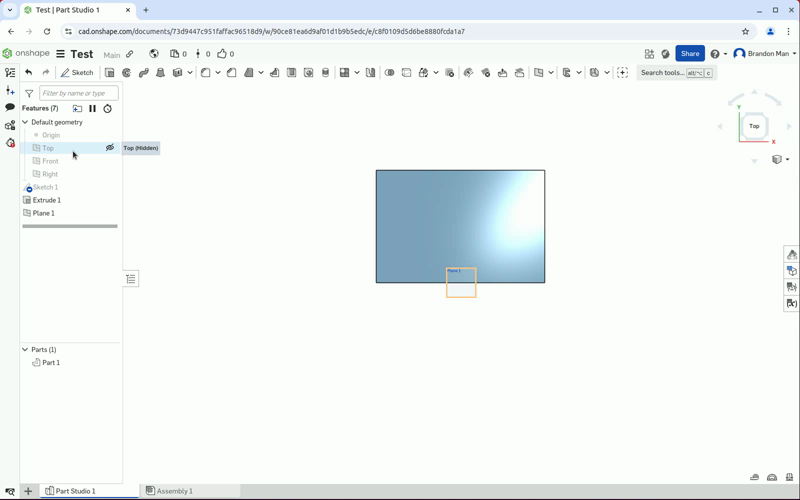
key(shift+s)
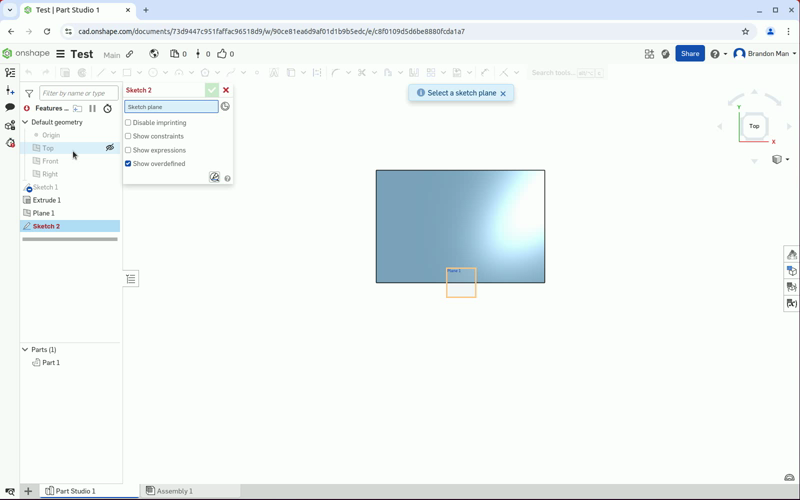
mouse_move(73, 215)
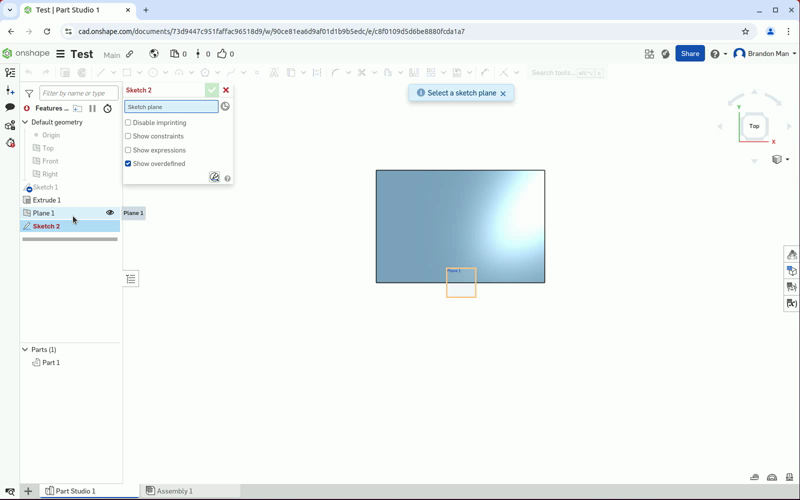
click(73, 215)
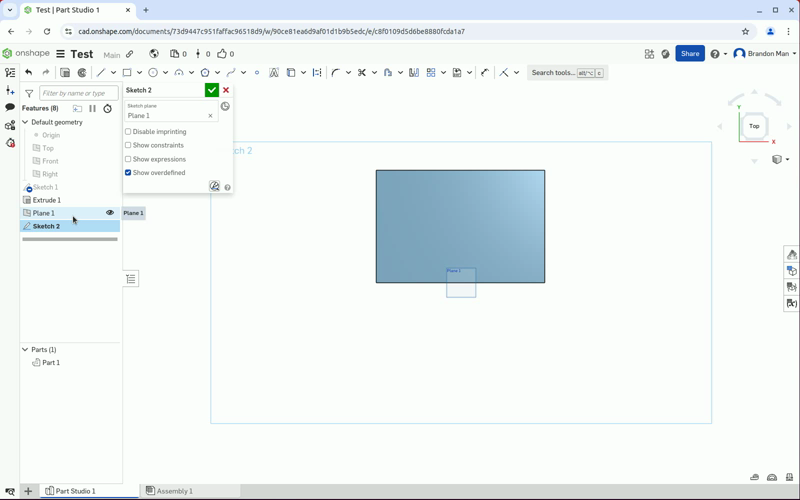
mouse_move(73, 352)
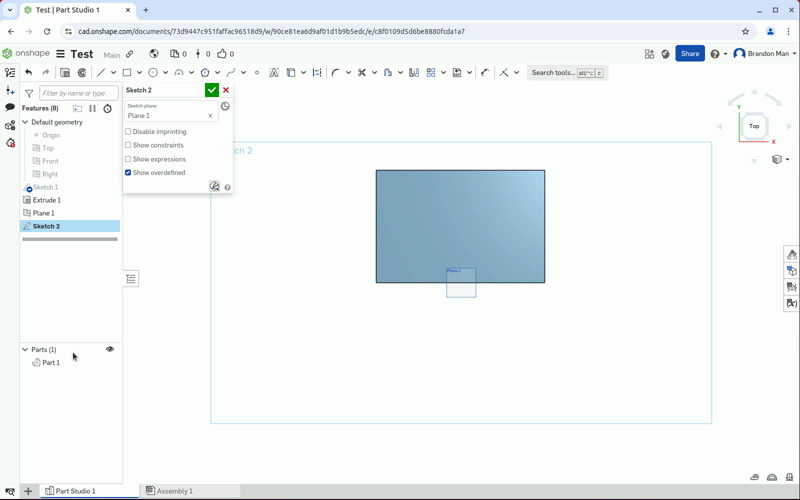
key(y)
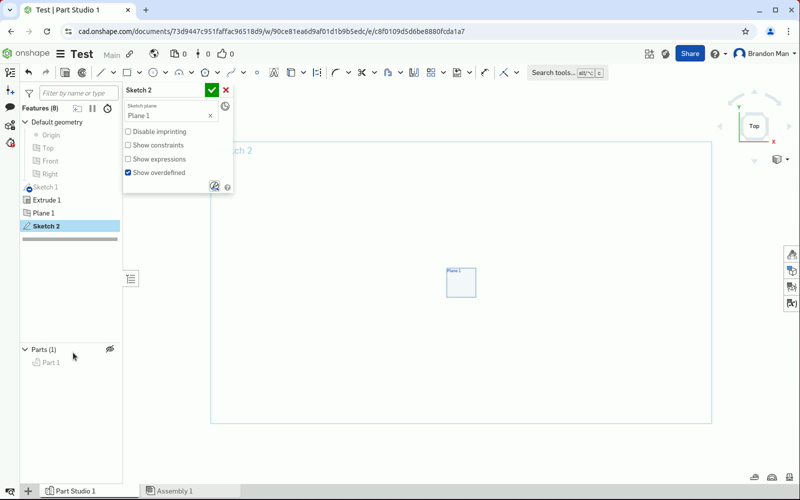
key(l)
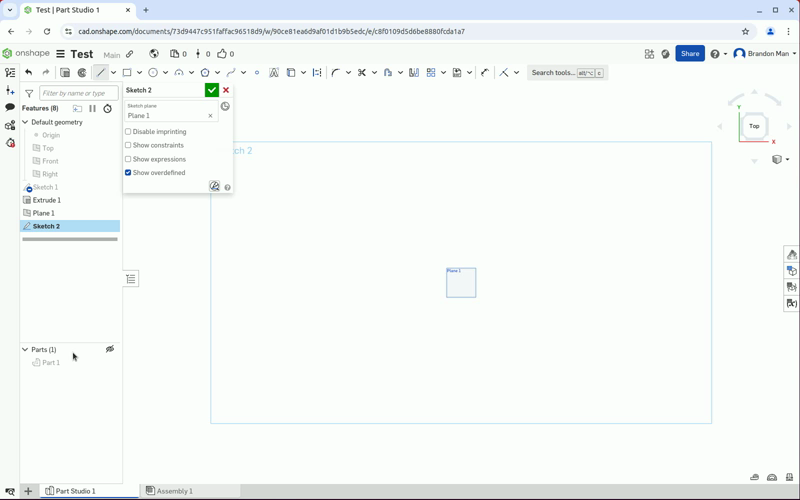
key_down(shift)
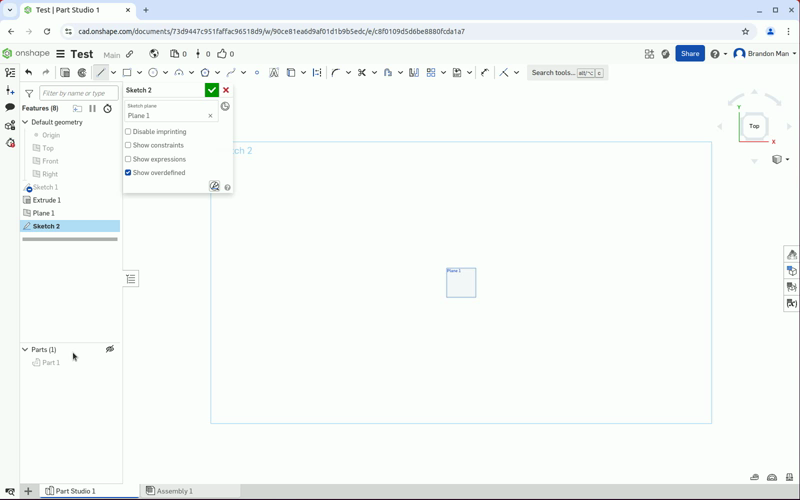
mouse_move(404, 282)
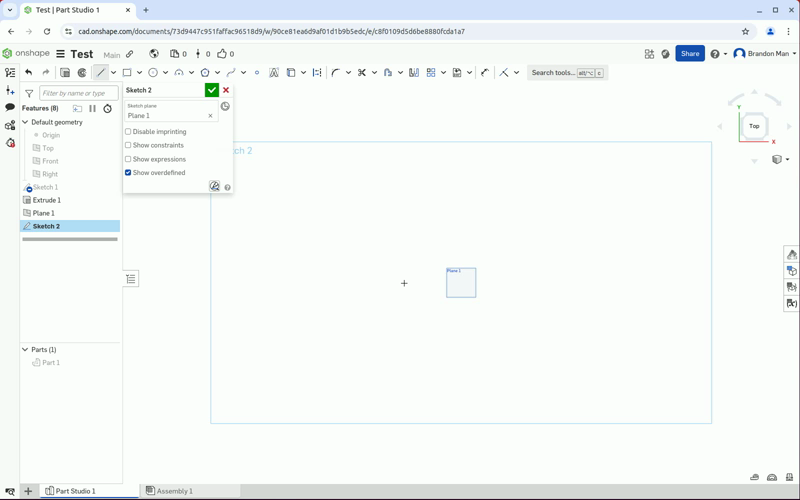
click(404, 282)
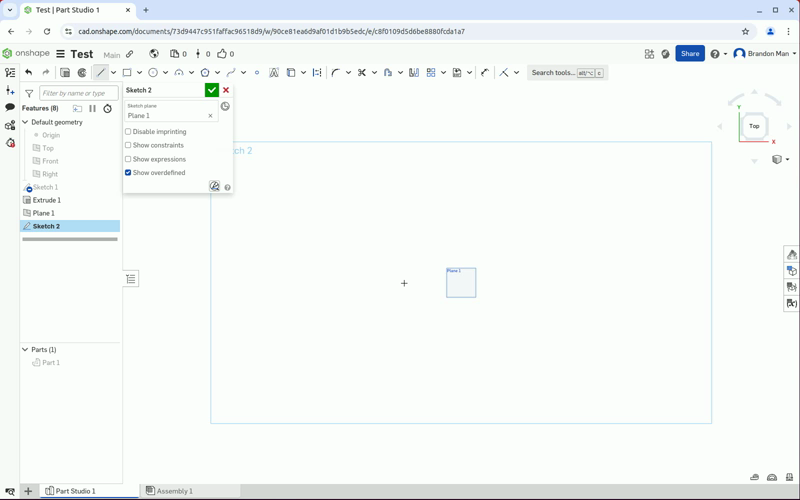
key_up(shift)
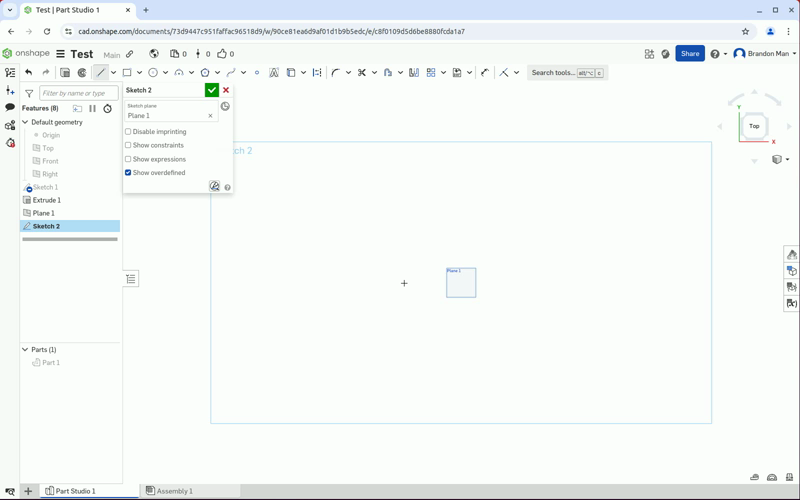
key_down(shift)
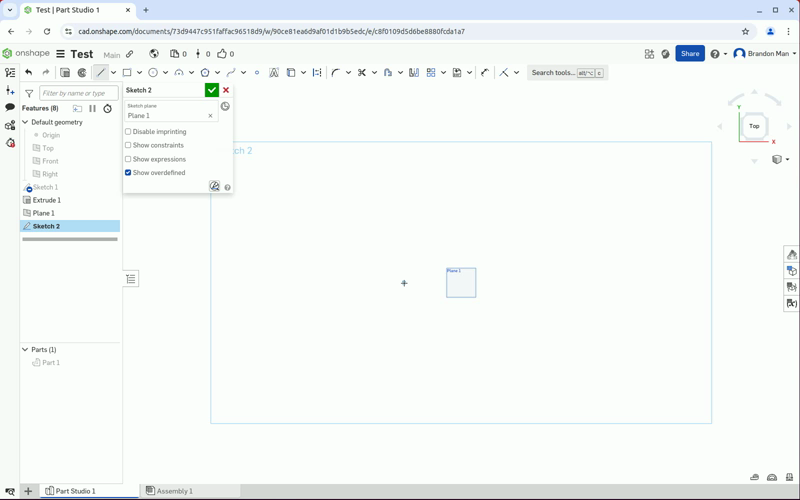
mouse_move(516, 282)
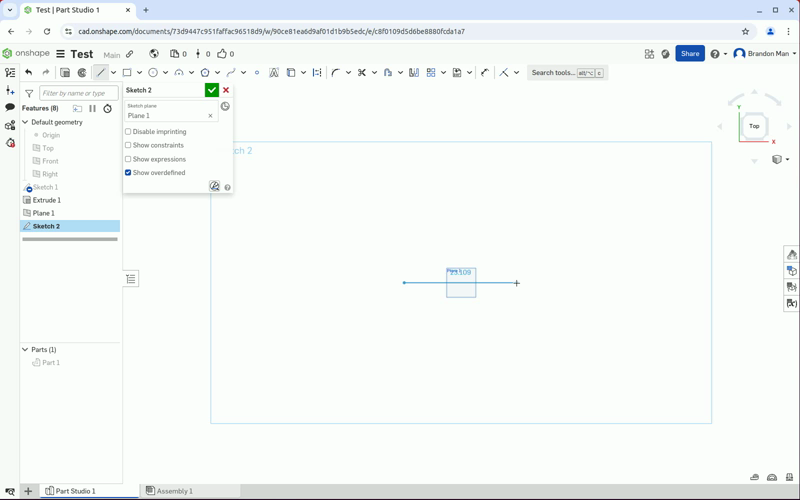
click(516, 282)
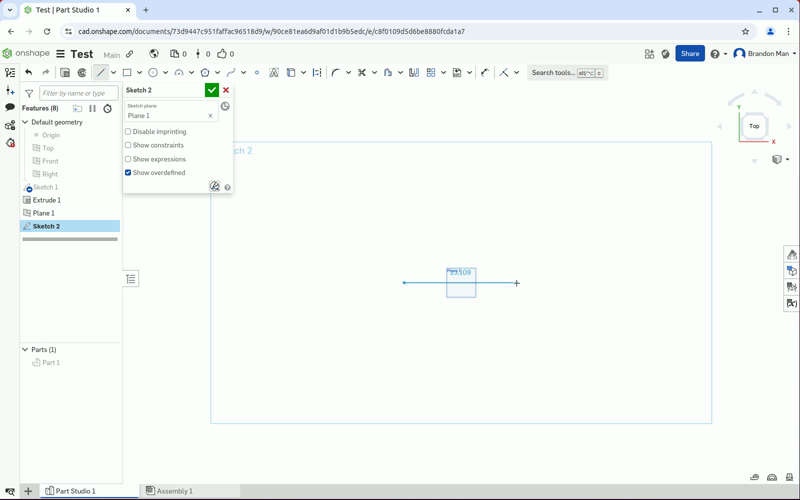
key_up(shift)
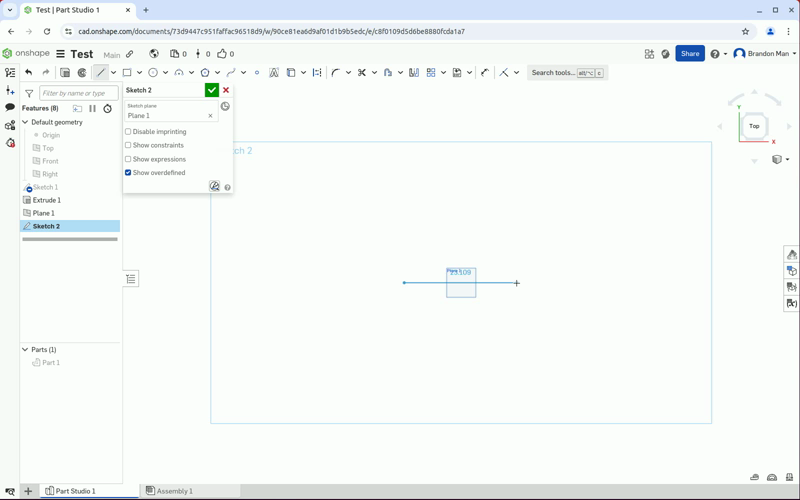
key_down(shift)
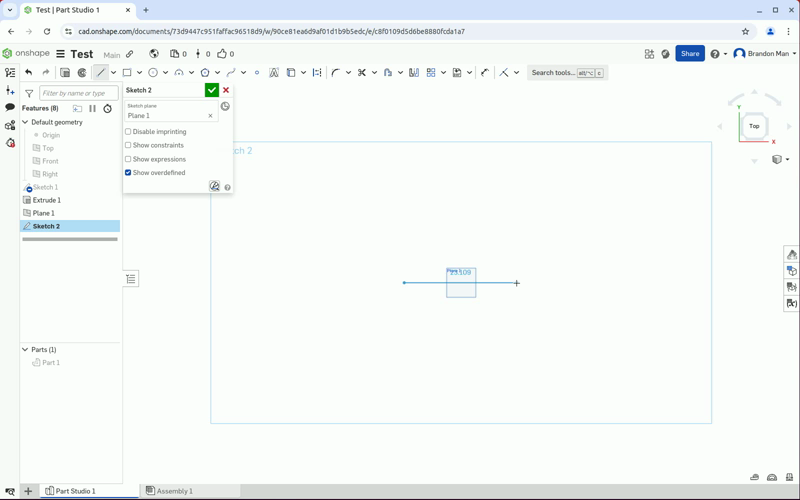
mouse_move(516, 170)
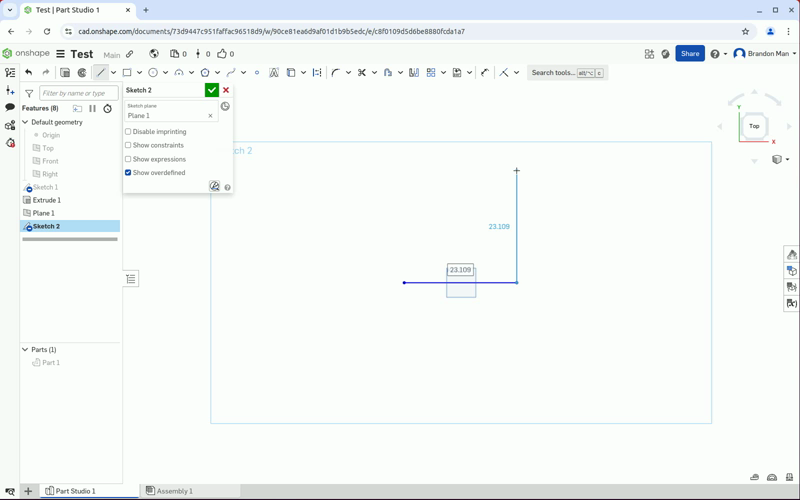
click(516, 170)
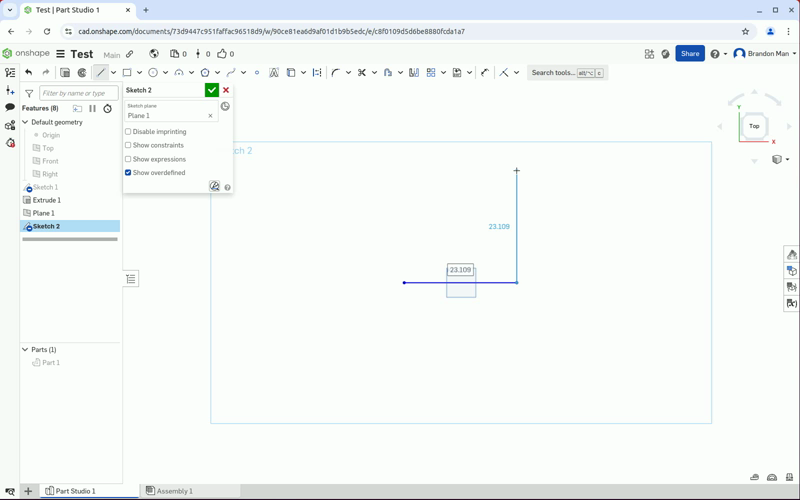
key_up(shift)
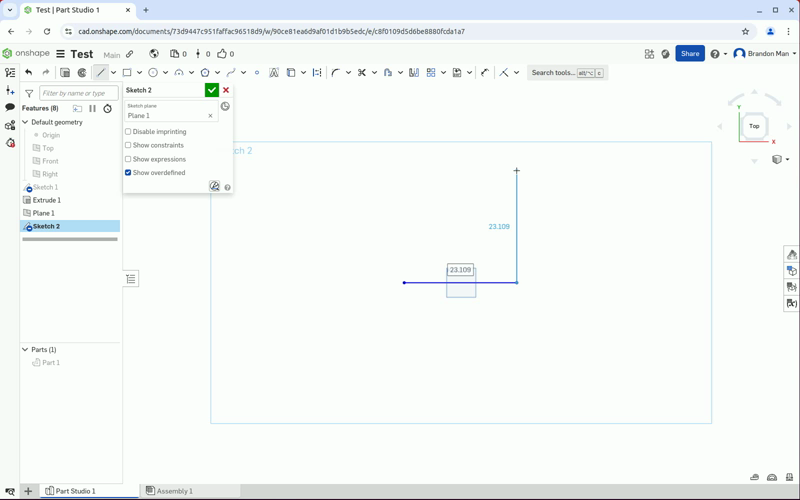
key_down(shift)
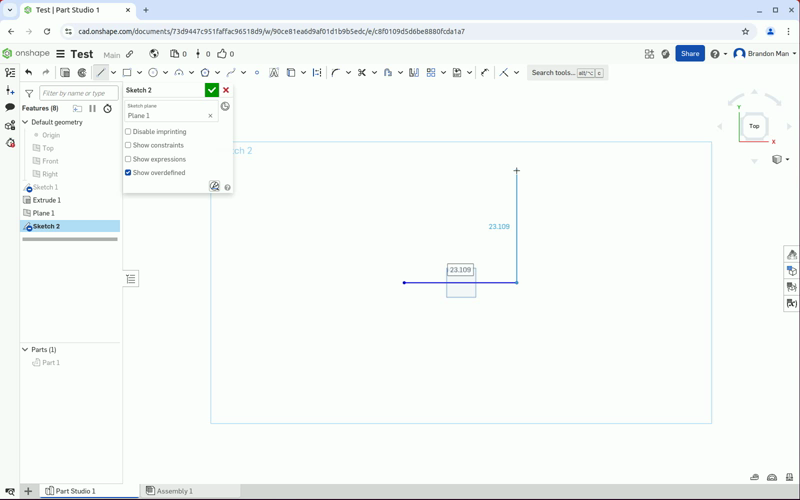
mouse_move(404, 170)
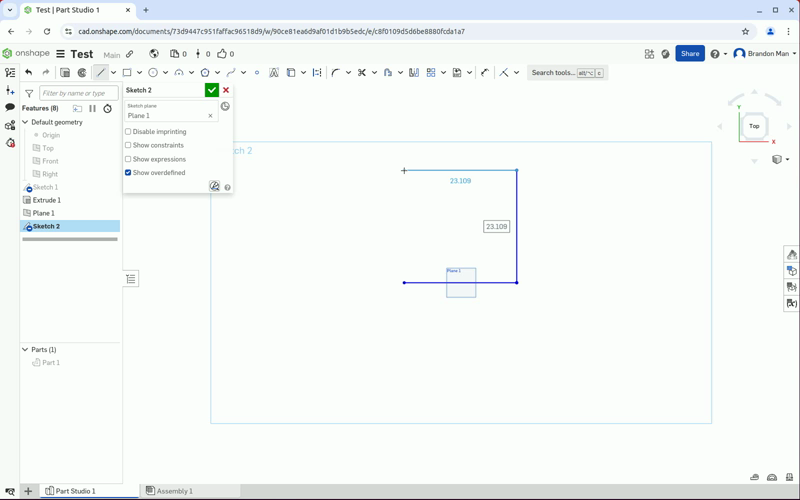
click(404, 170)
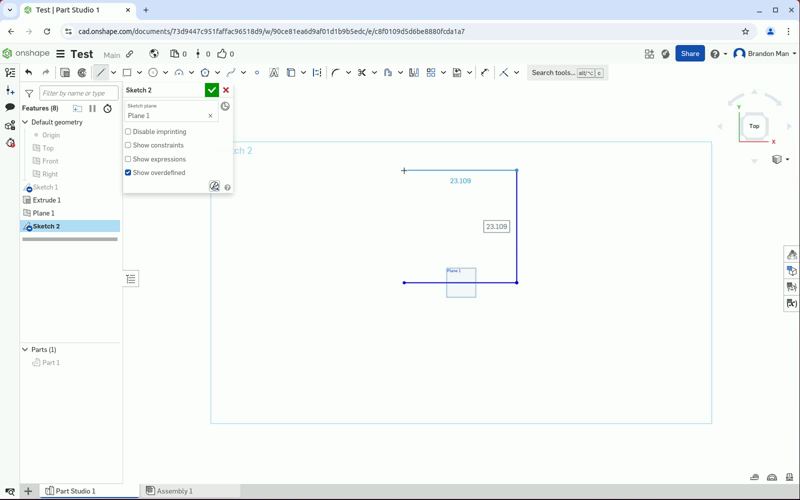
key_up(shift)
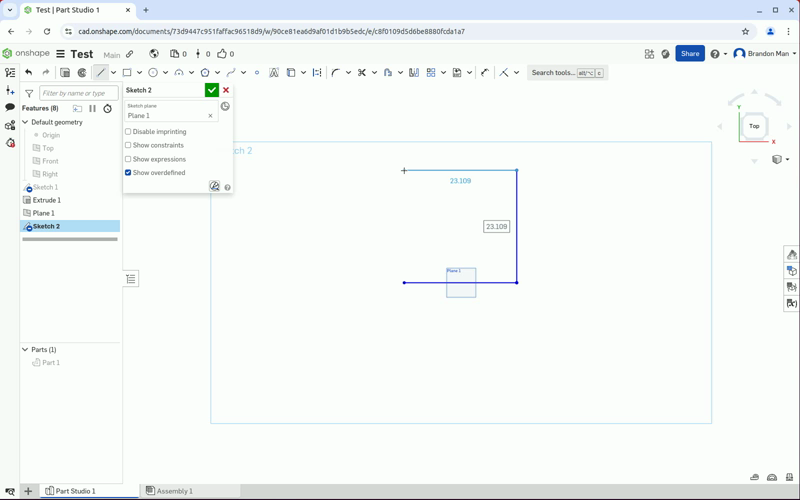
key_down(shift)
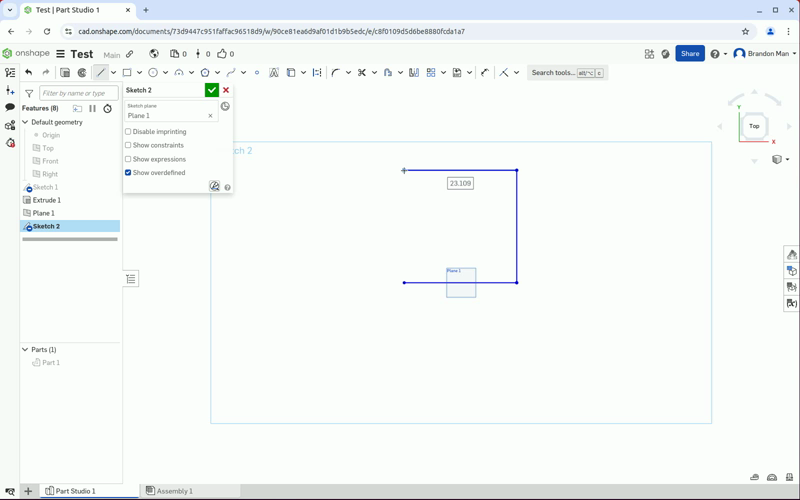
mouse_move(404, 282)
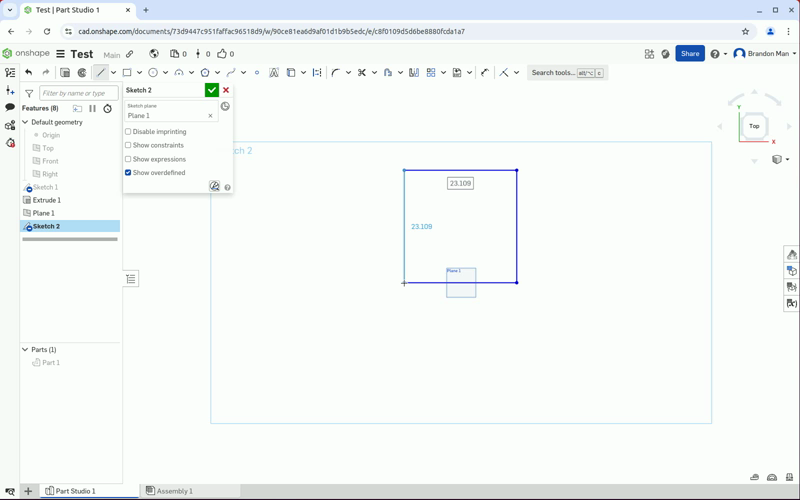
key_up(shift)
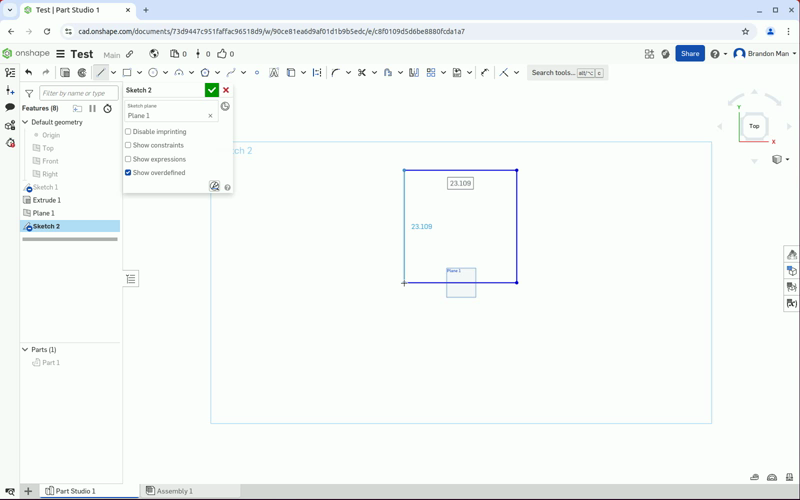
click(404, 282)
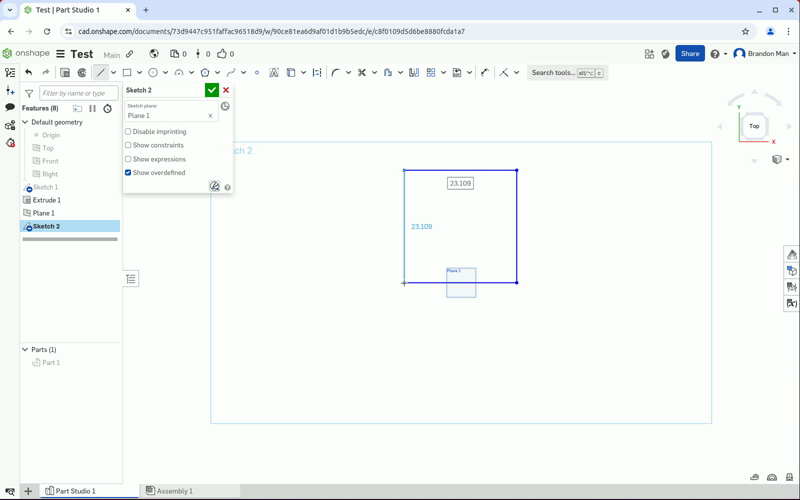
key(esc)
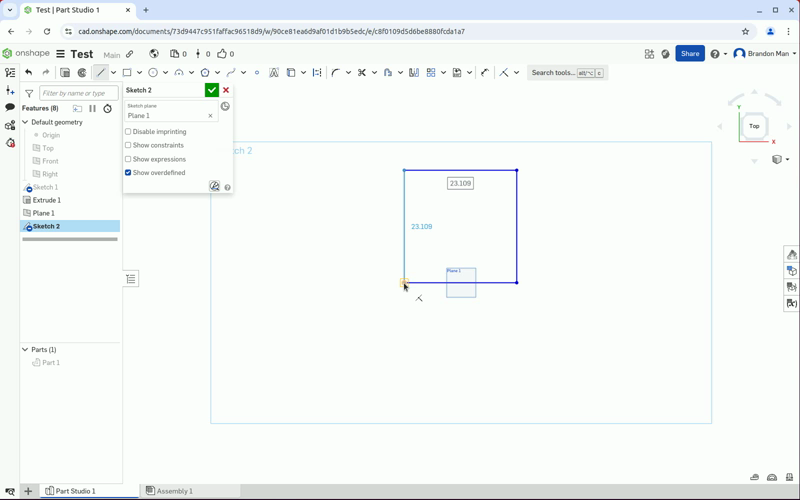
mouse_move(487, 210)
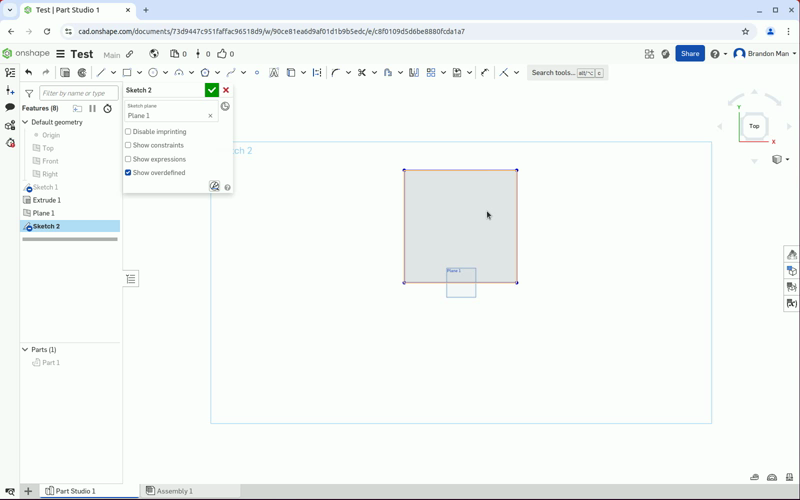
click(487, 210)
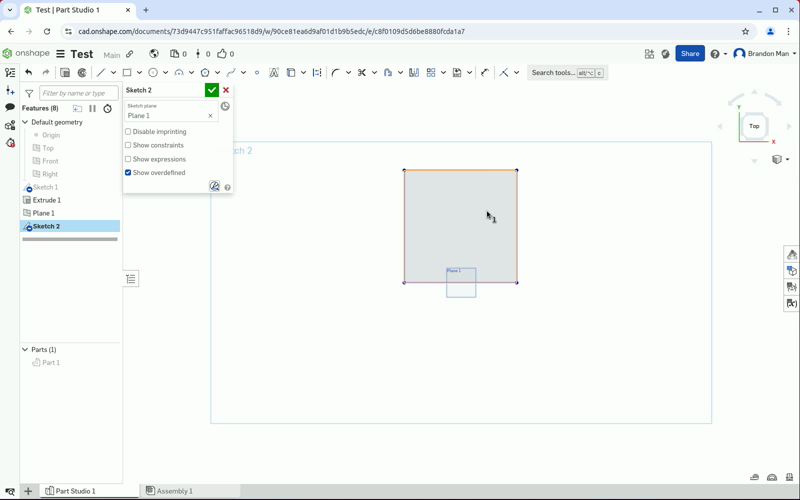
mouse_move(73, 352)
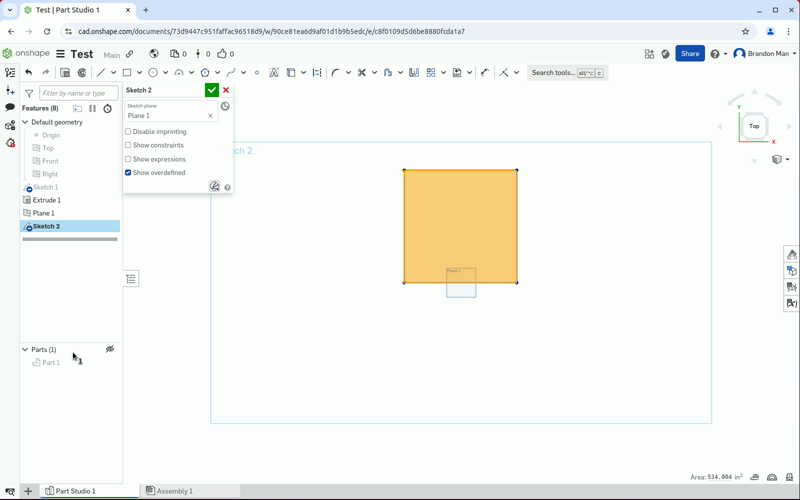
key(shift+y)
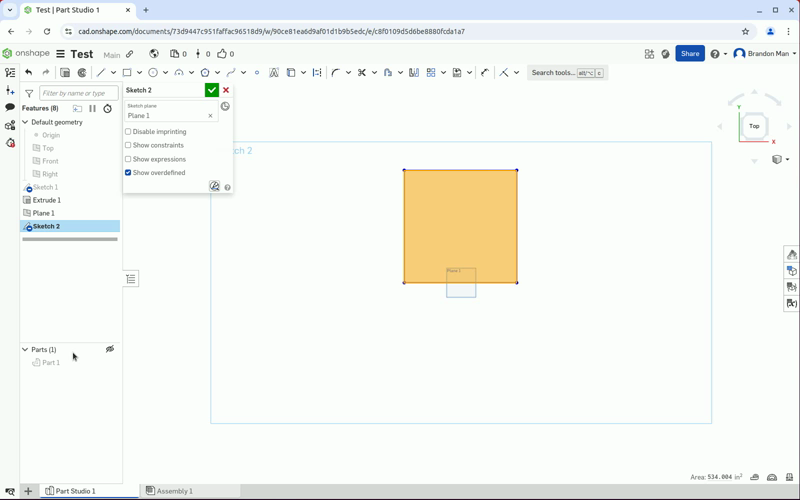
key(shift+e)
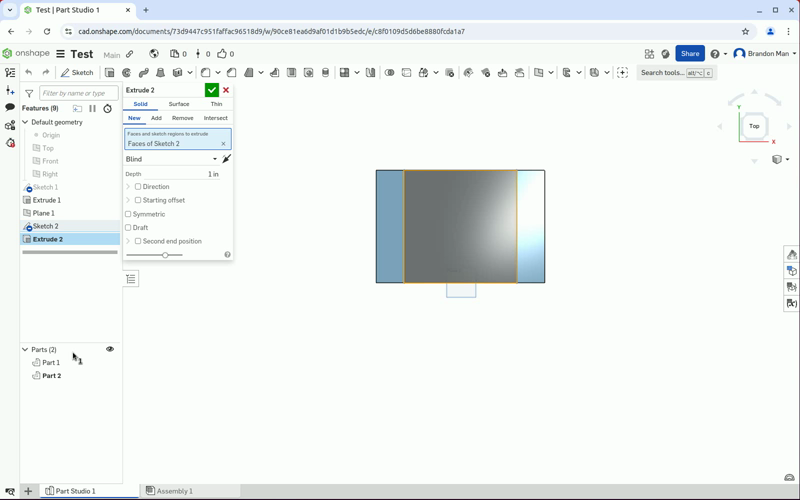
mouse_move(143, 106)
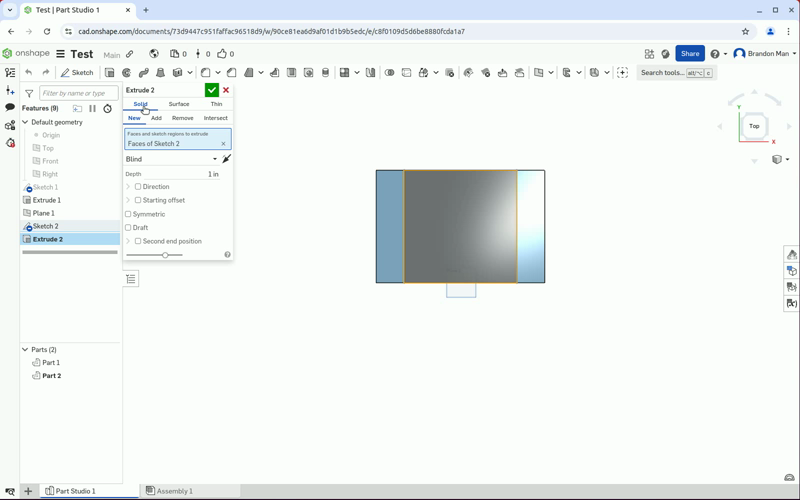
click(143, 106)
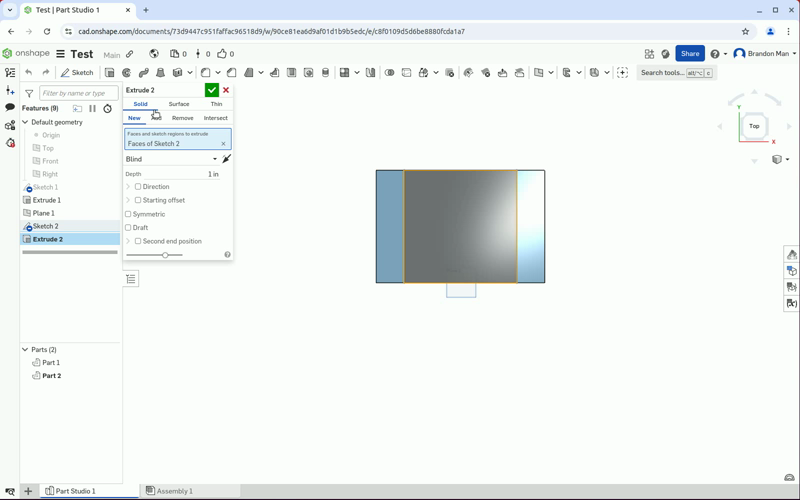
mouse_move(186, 120)
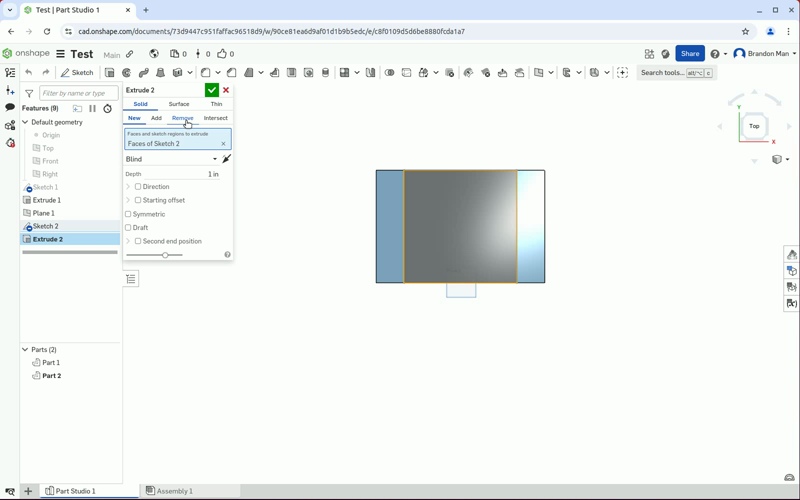
click(186, 120)
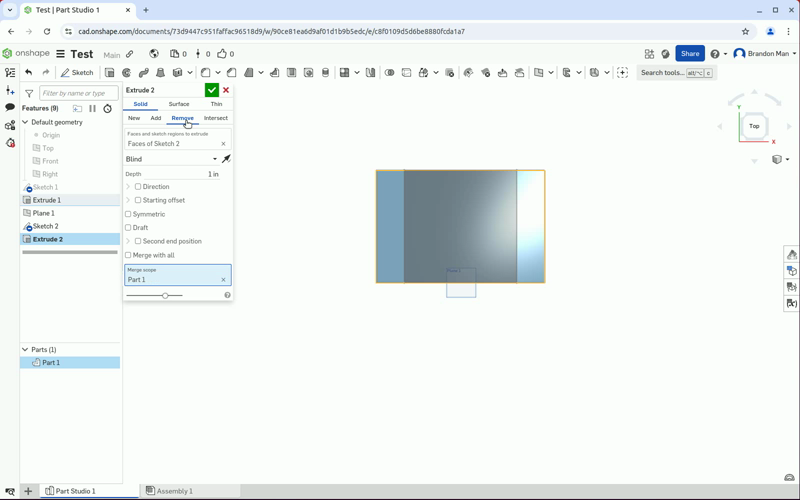
key(tab, 4)
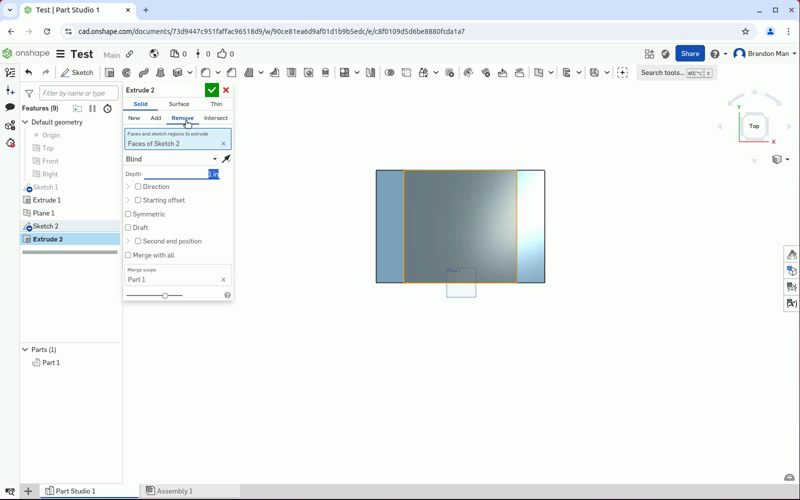
text(5.777)
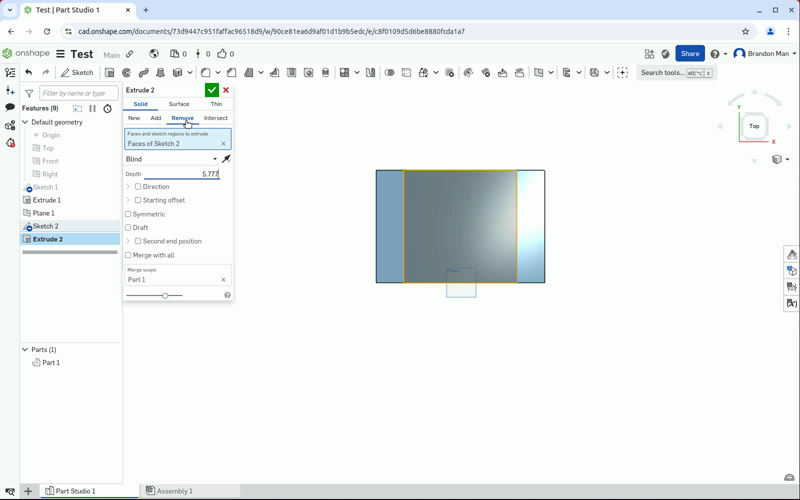
key(tab, 6)
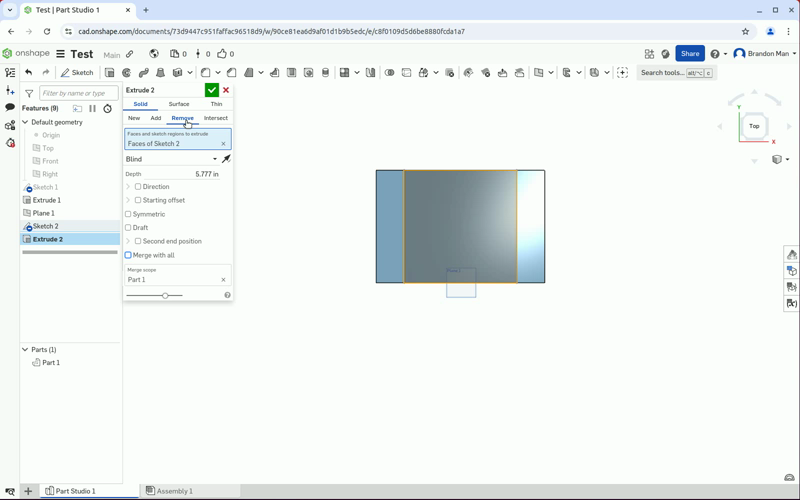
key(space)
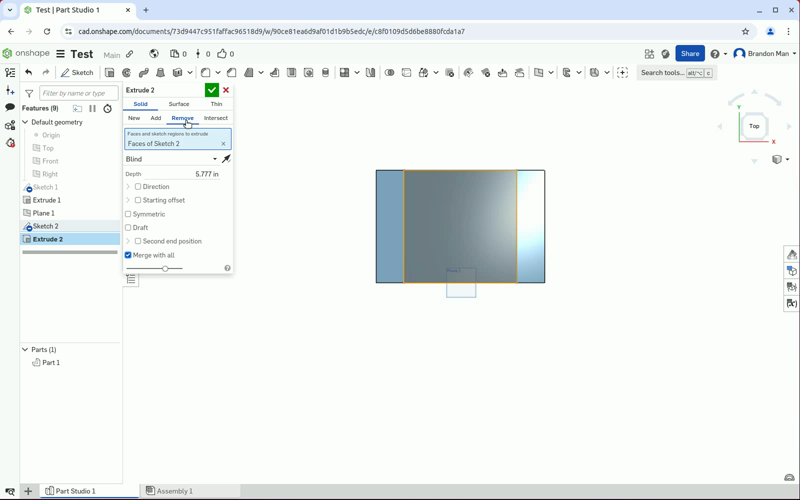
key(enter)
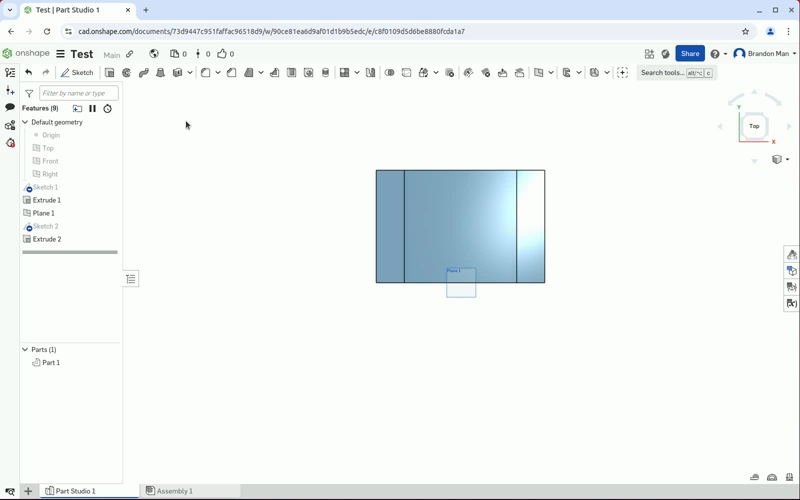
key(shift+h)
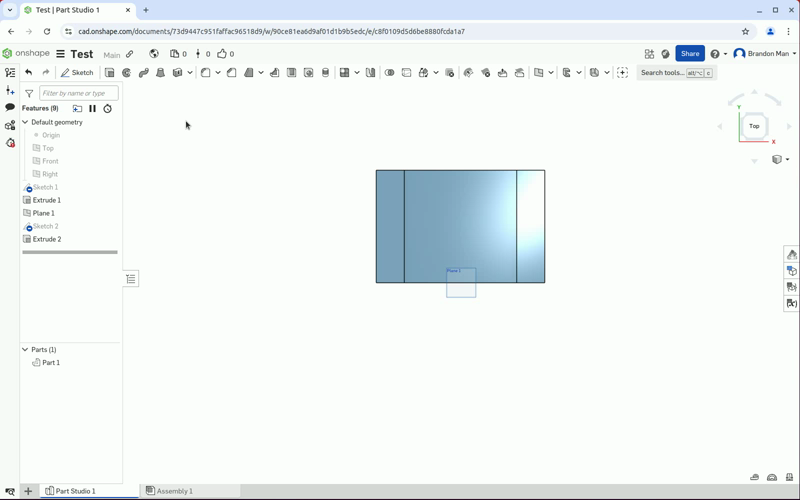
key(shift+h)
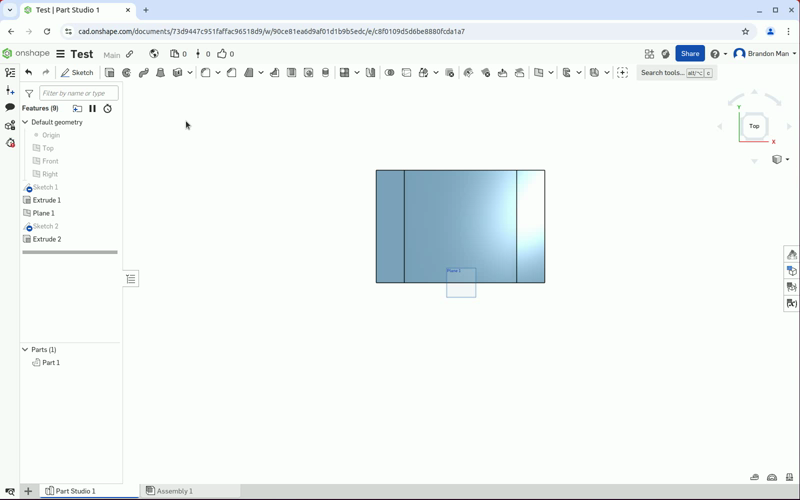
mouse_move(73, 189)
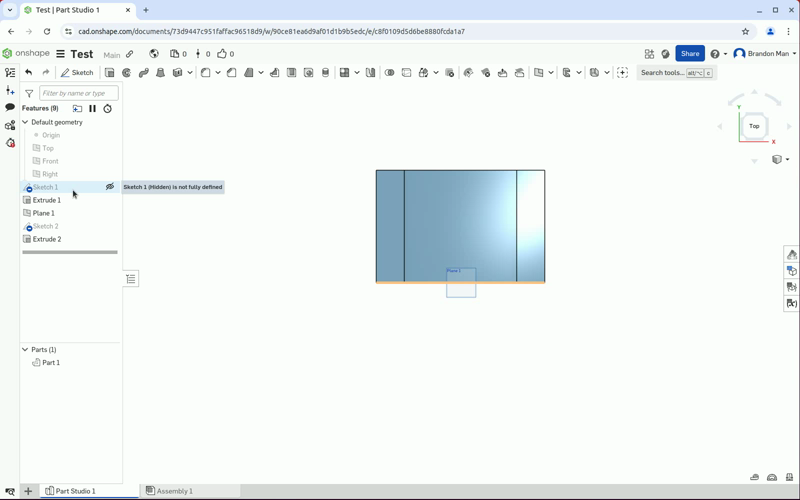
click(73, 189)
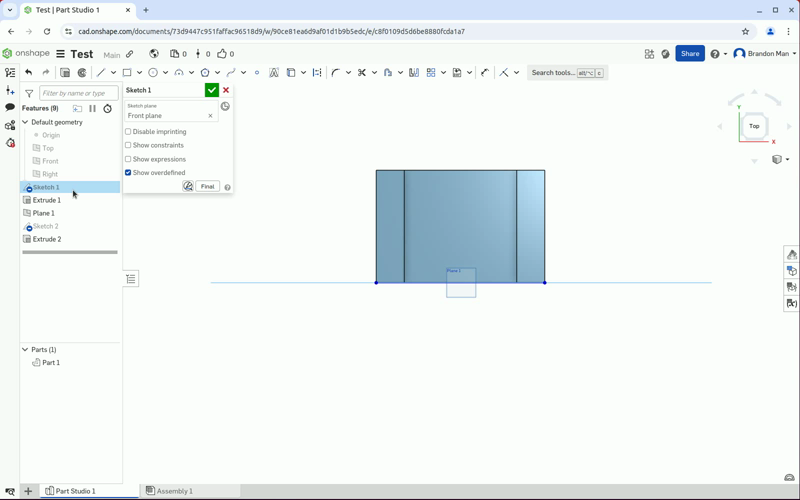
mouse_move(229, 92)
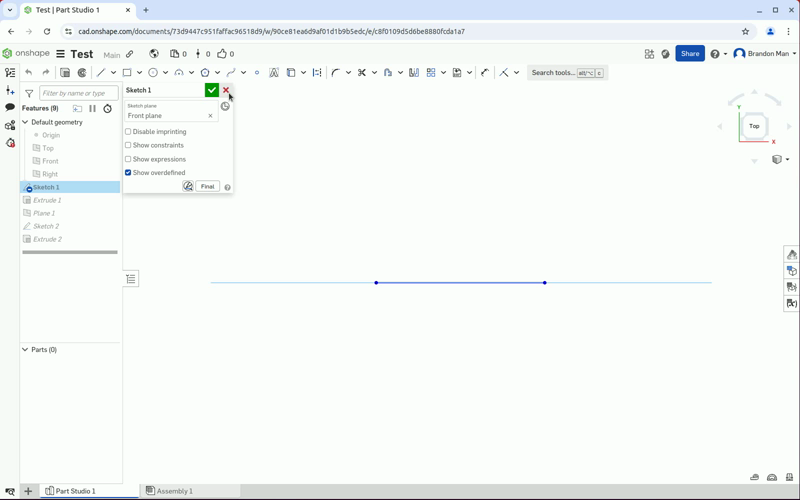
click(229, 92)
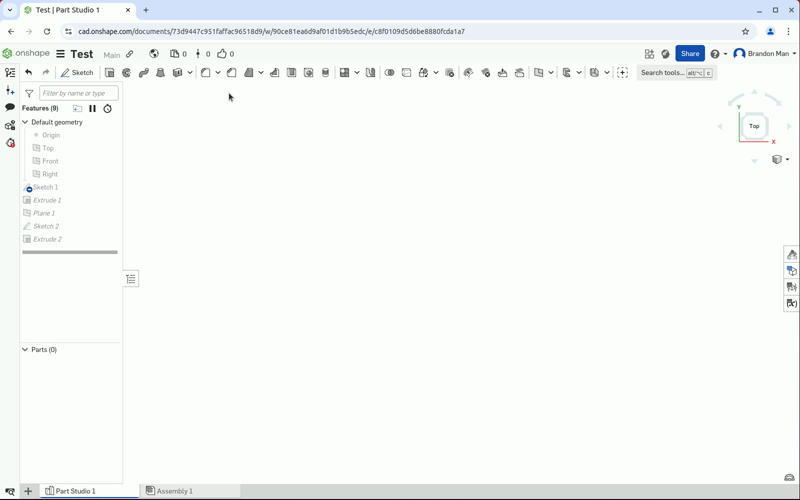
mouse_move(73, 352)
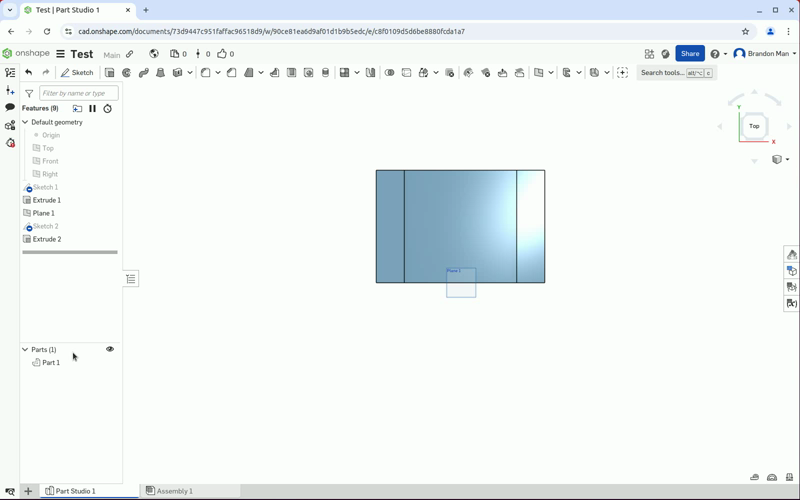
key(y)
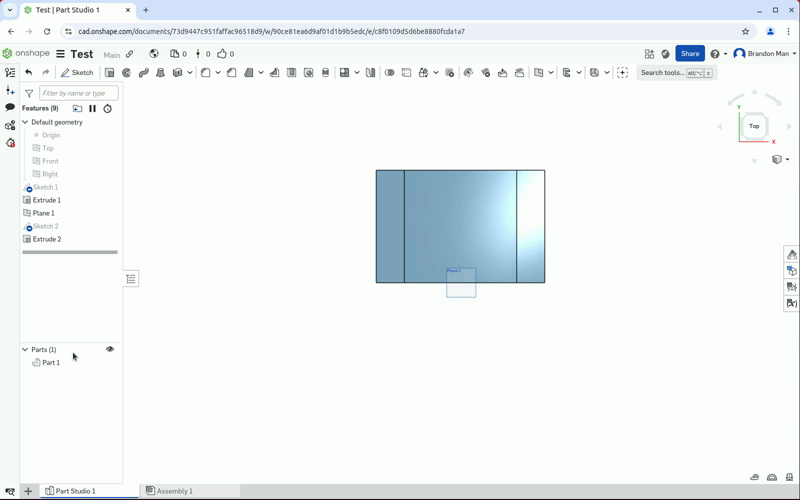
key(shift+p)
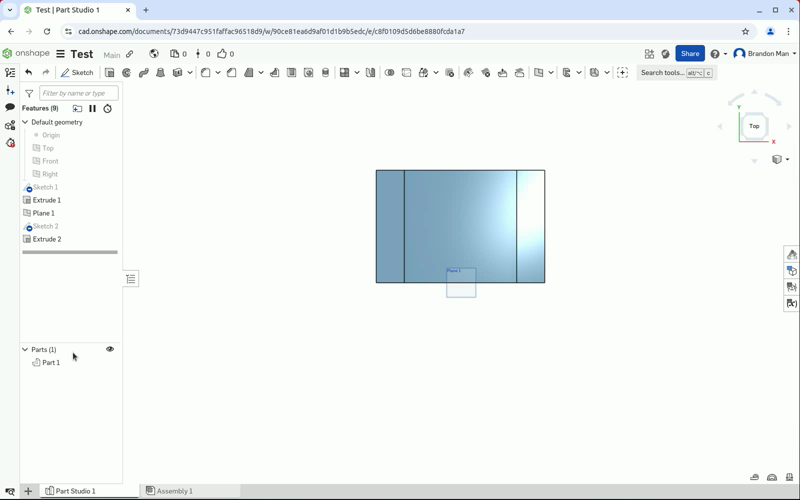
key(space)
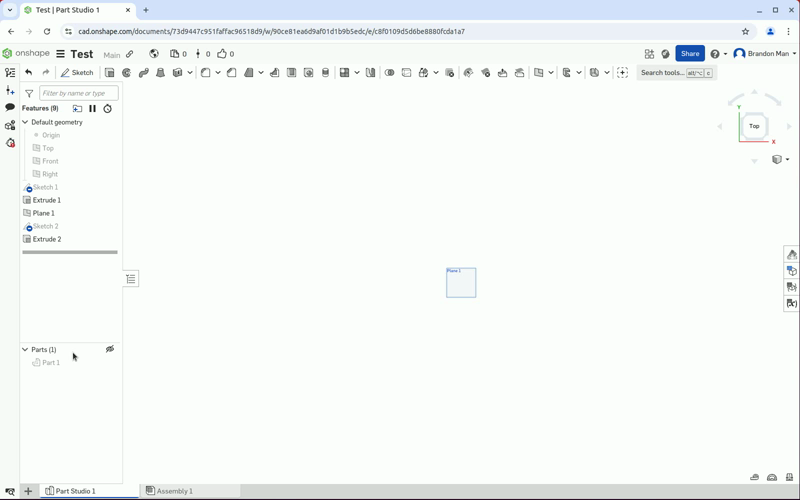
key_down(shift)
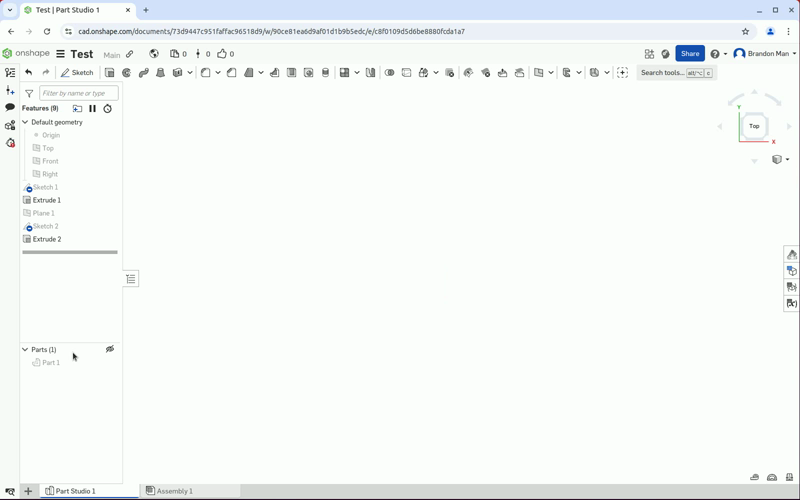
key(up)
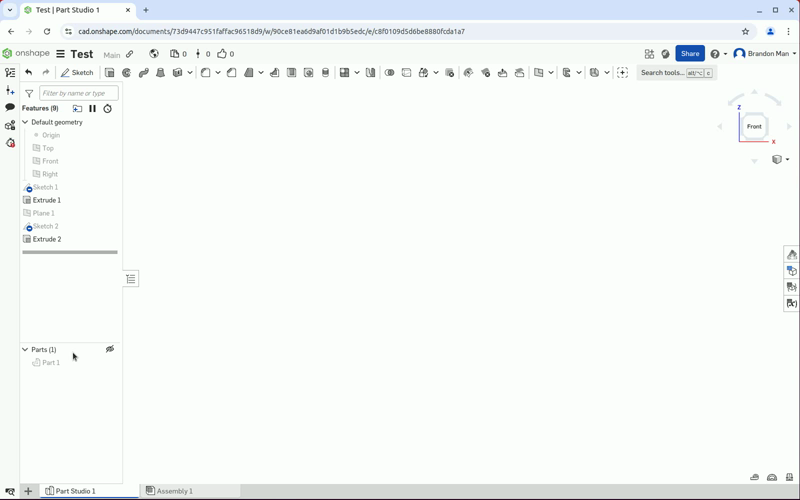
key_up(shift)
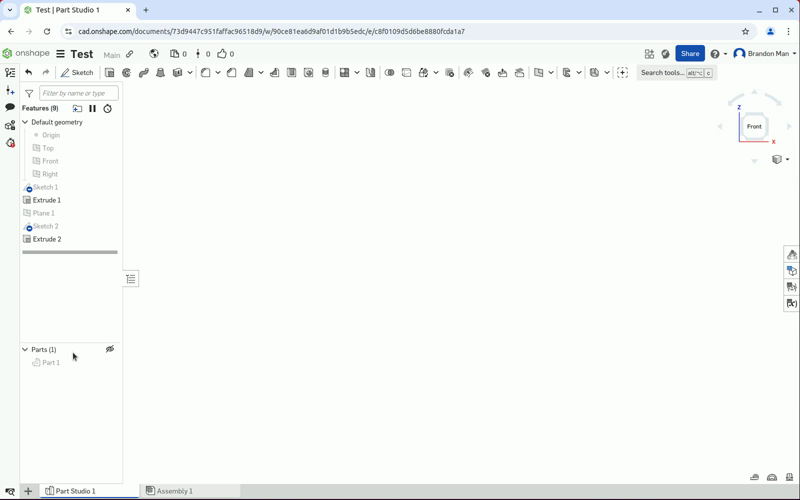
key(space)
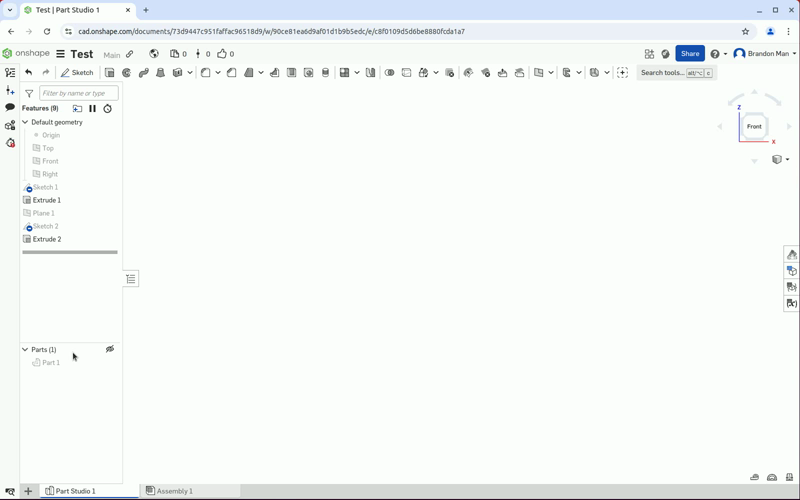
key_down(shift)
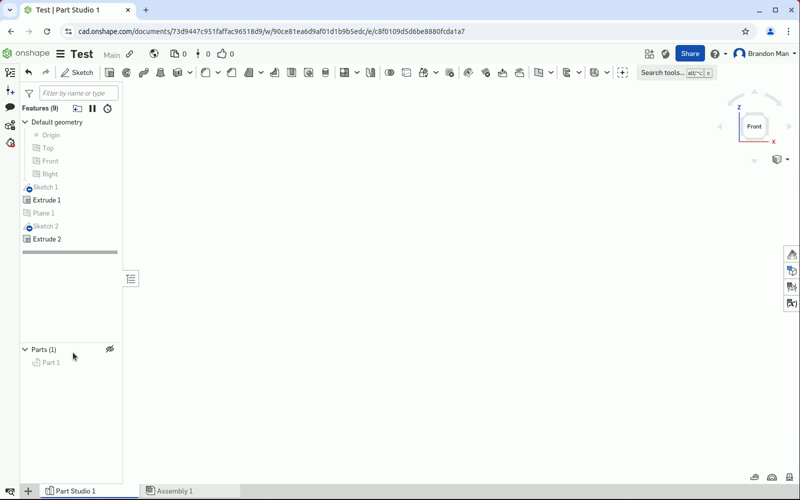
key(left)
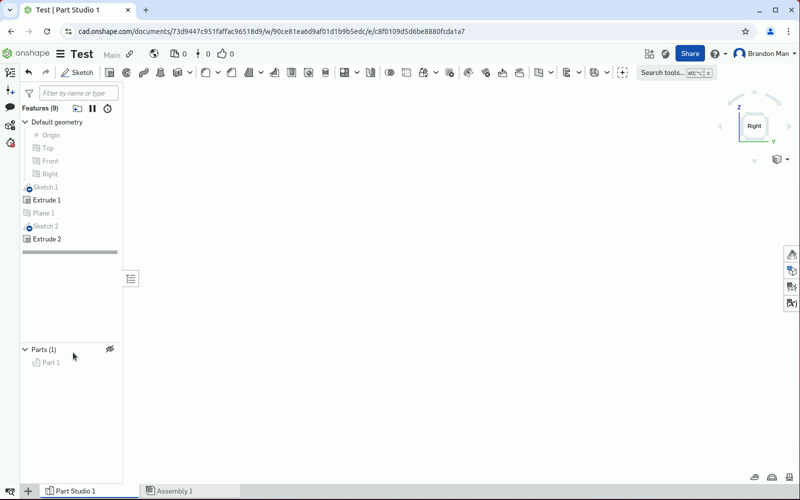
key_up(shift)
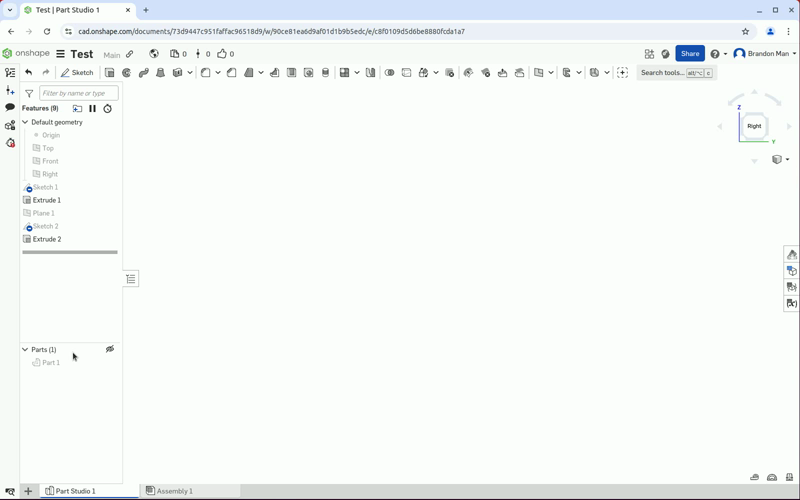
mouse_move(73, 352)
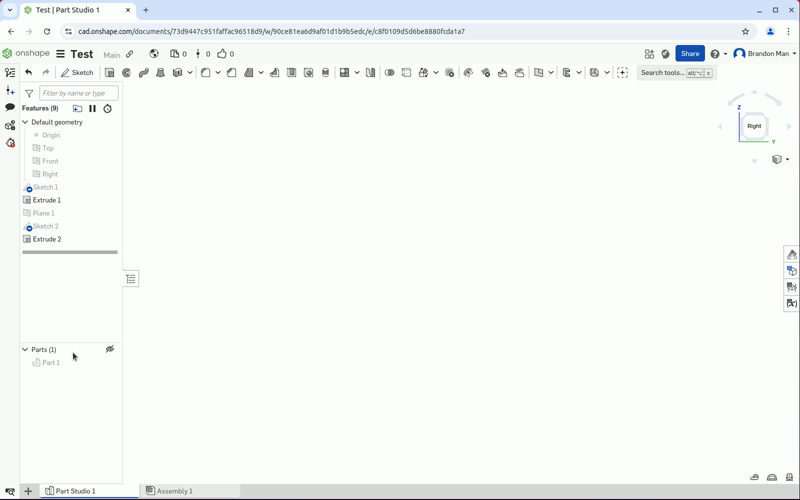
key(shift+y)
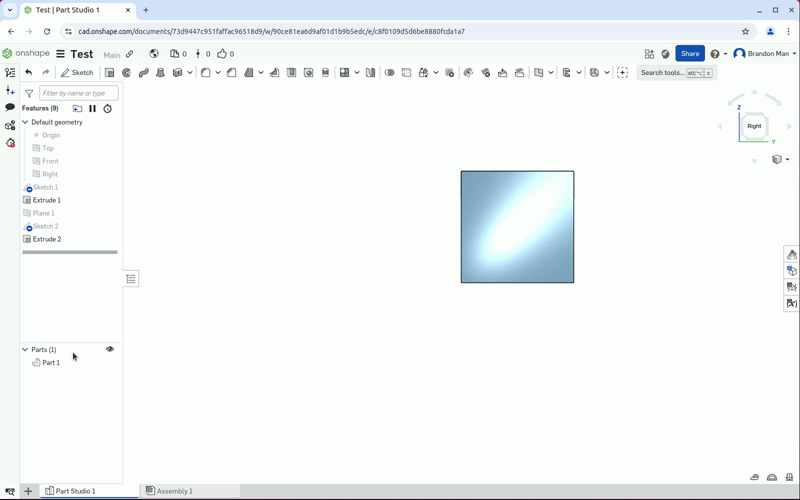
mouse_move(541, 75)
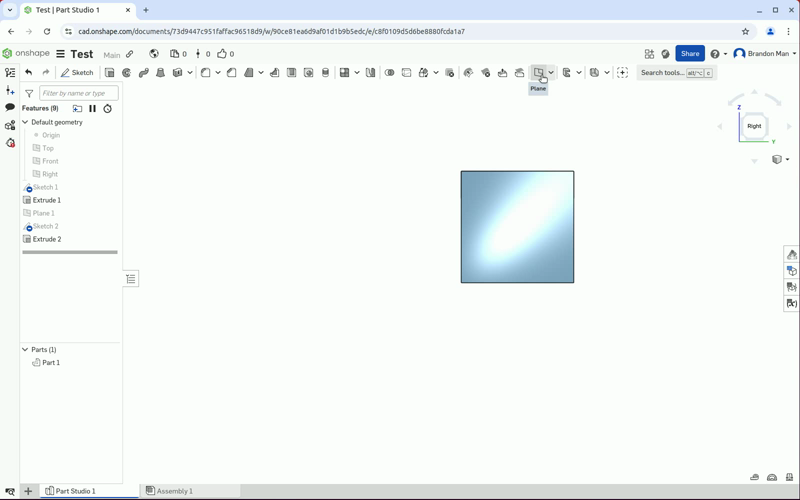
click(541, 75)
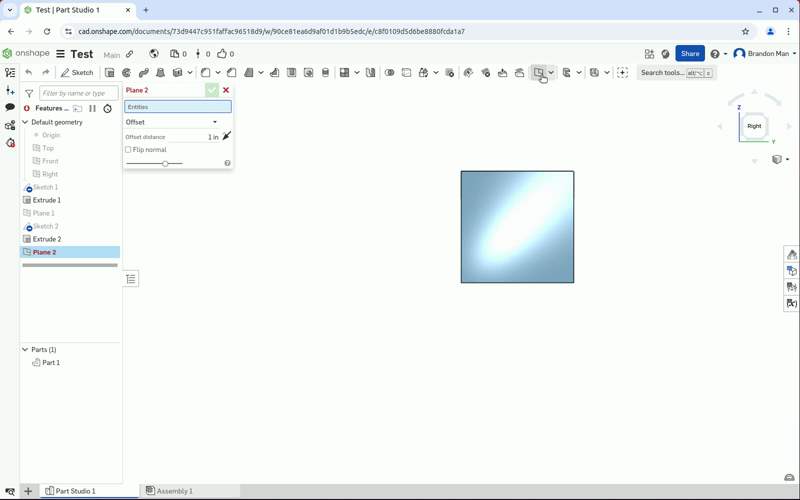
mouse_move(73, 176)
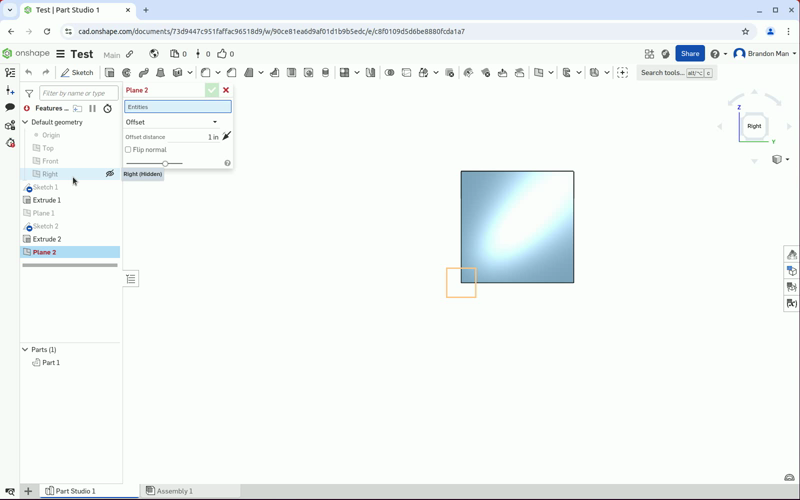
click(73, 176)
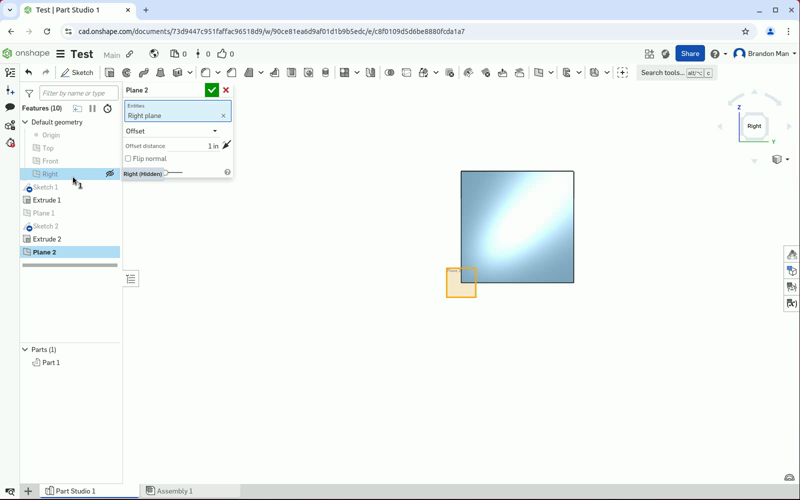
key(tab, 2)
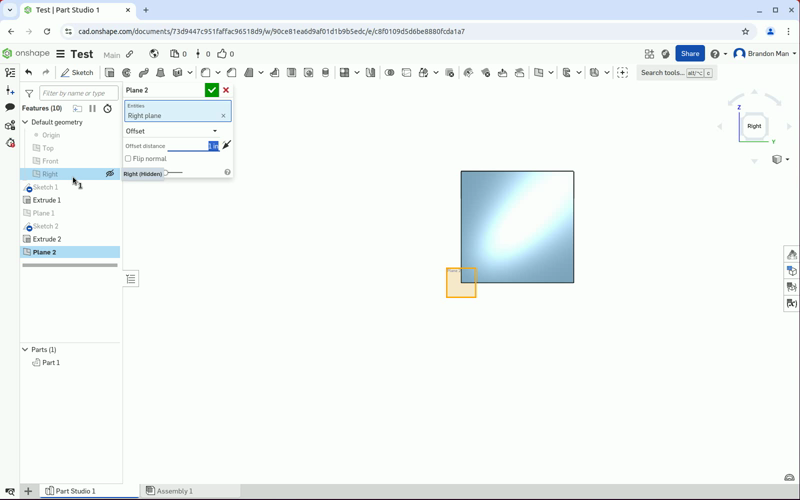
text(11.554)
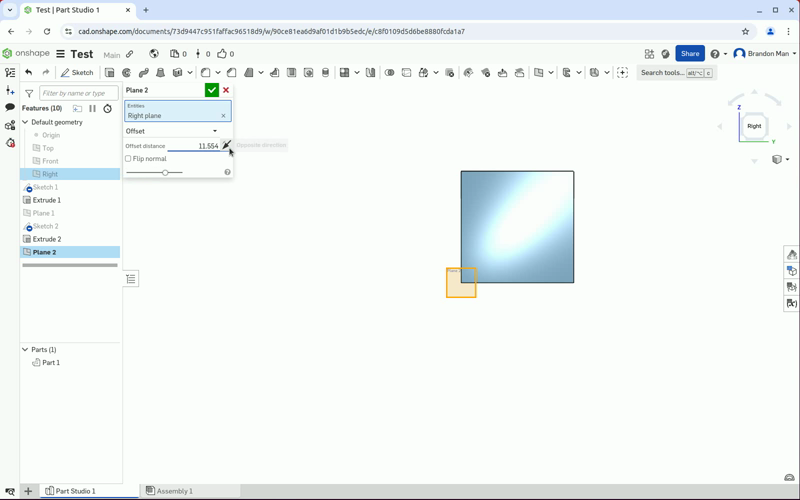
mouse_move(229, 147)
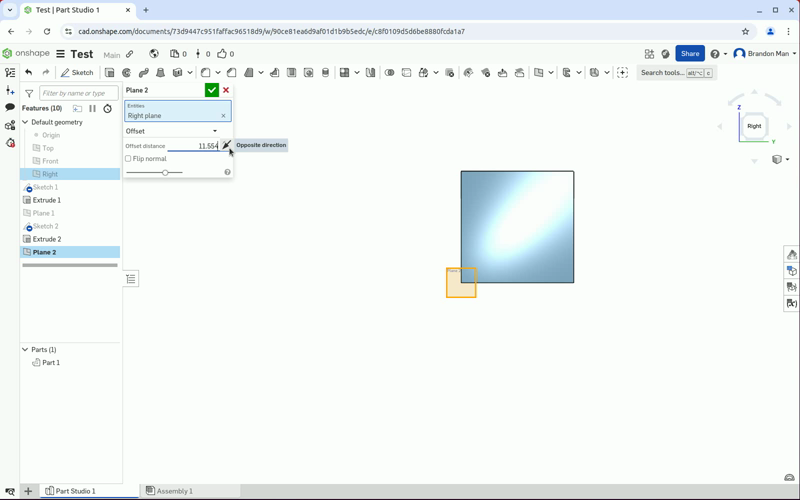
click(229, 147)
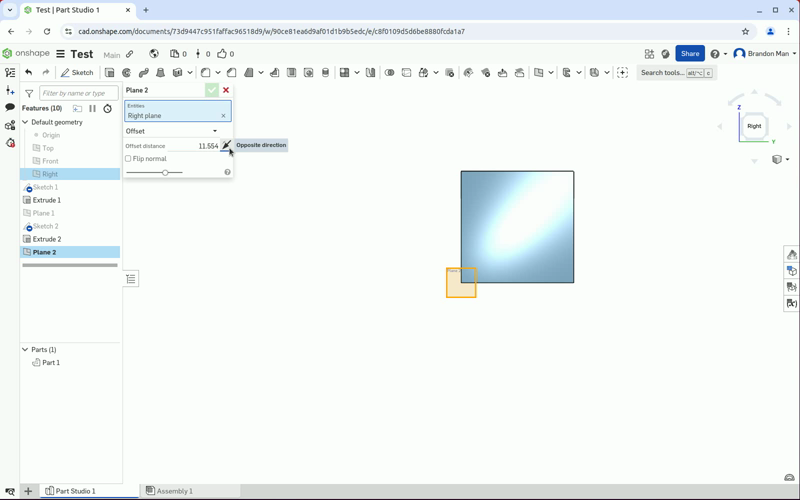
key(enter, 2)
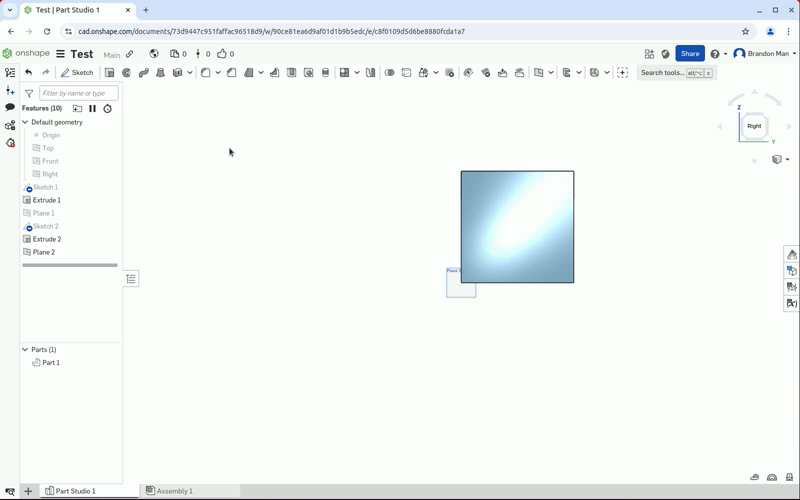
key(shift+s)
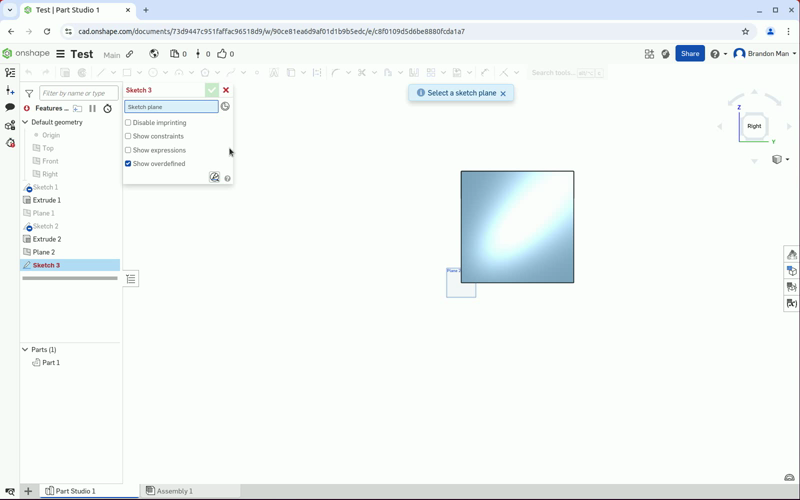
mouse_move(73, 254)
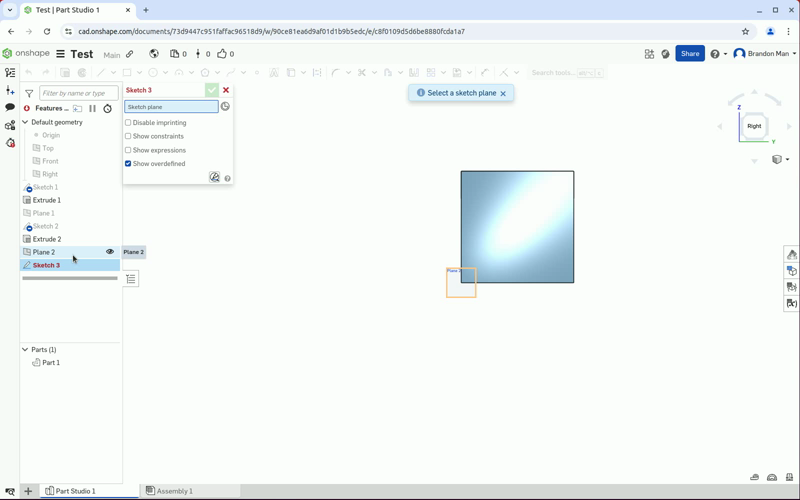
click(73, 254)
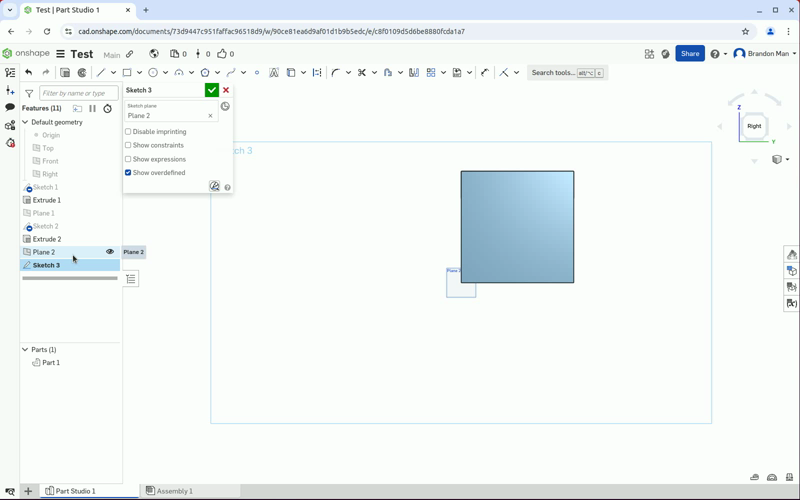
mouse_move(73, 352)
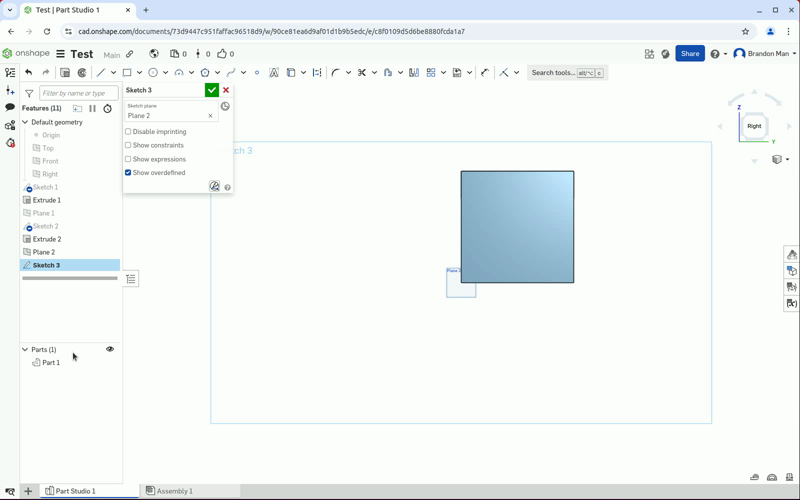
key(y)
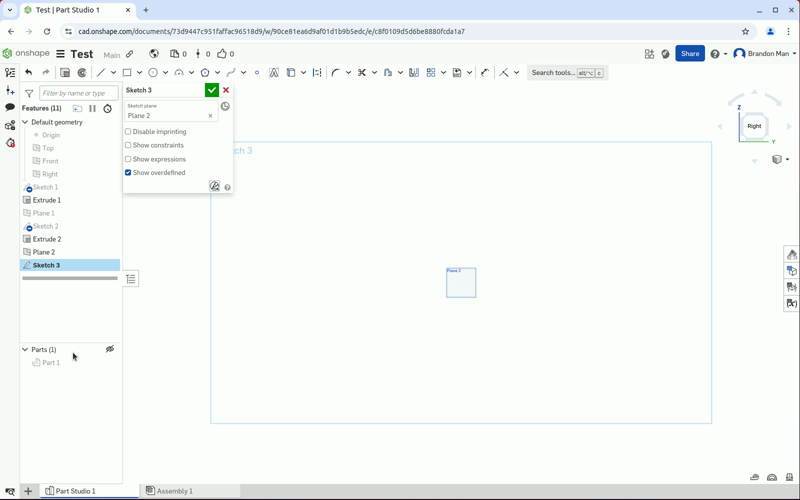
key(l)
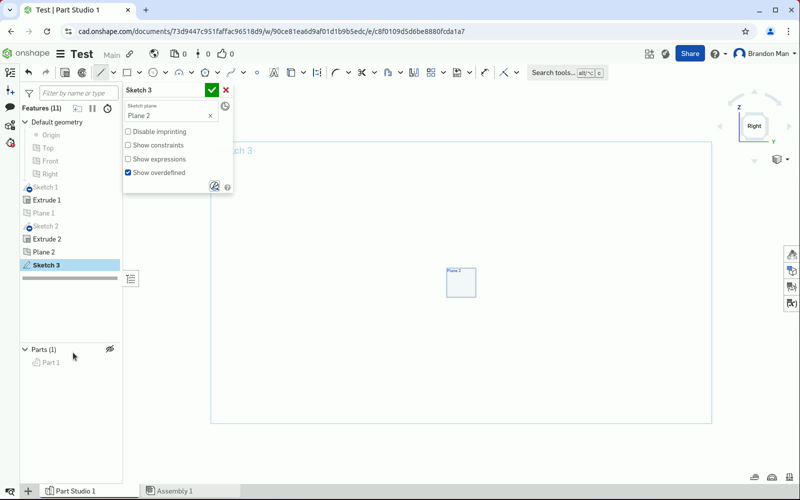
key_down(shift)
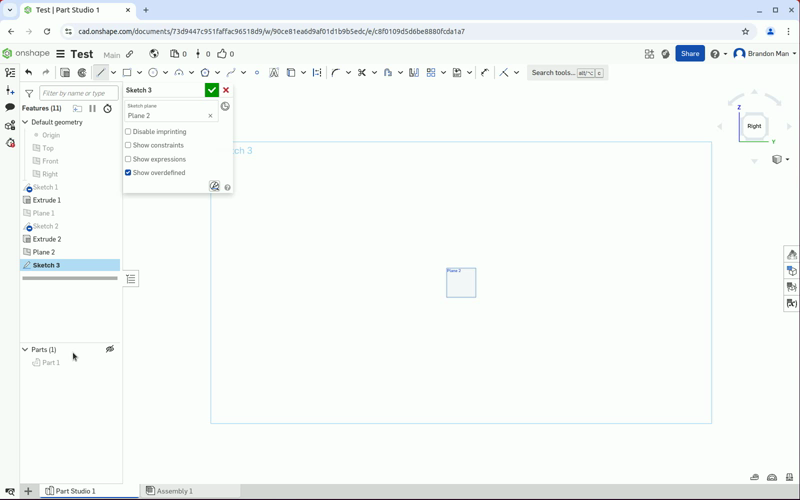
mouse_move(460, 254)
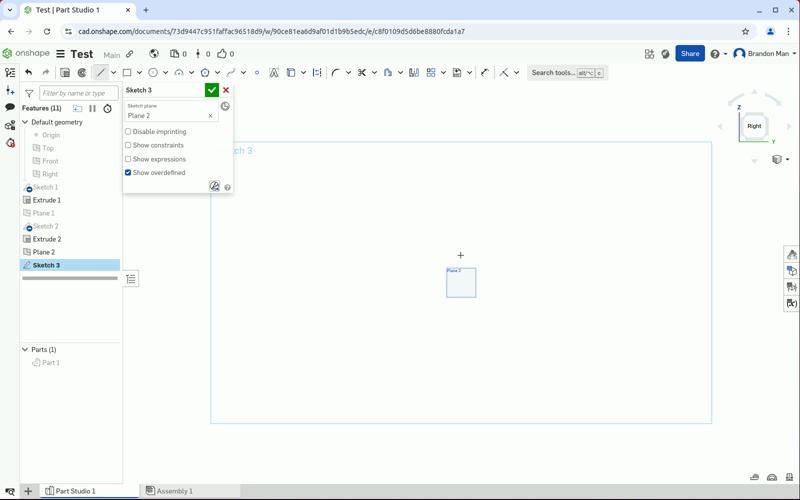
click(460, 254)
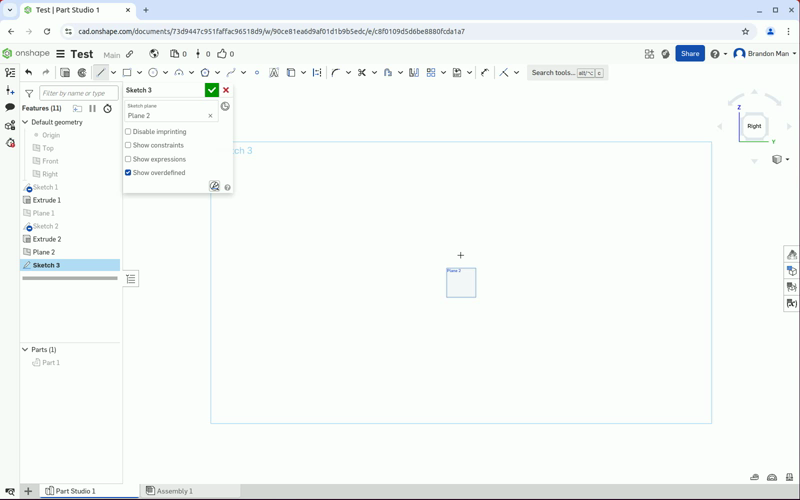
key_up(shift)
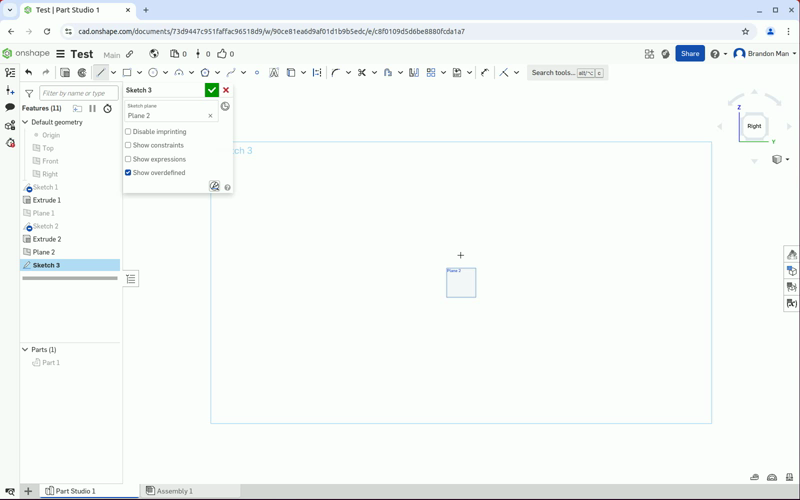
key_down(shift)
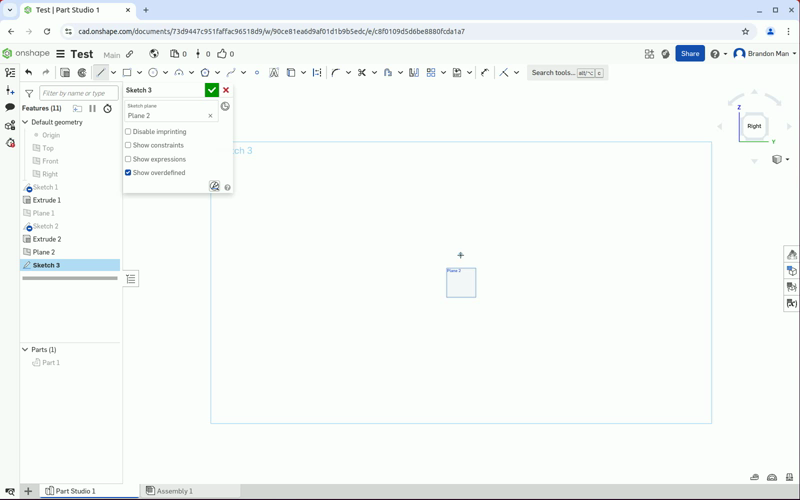
mouse_move(573, 198)
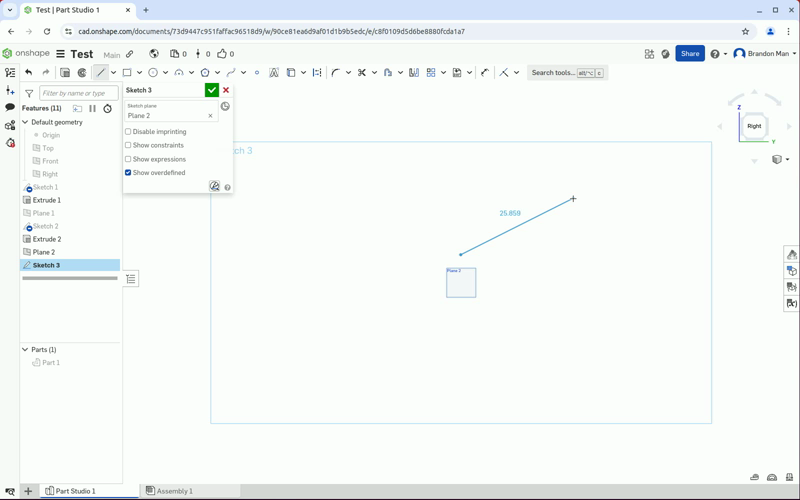
click(573, 198)
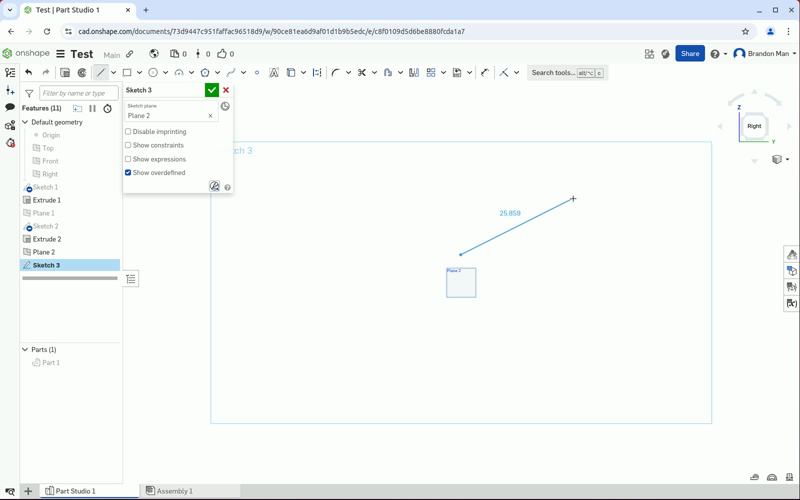
key_up(shift)
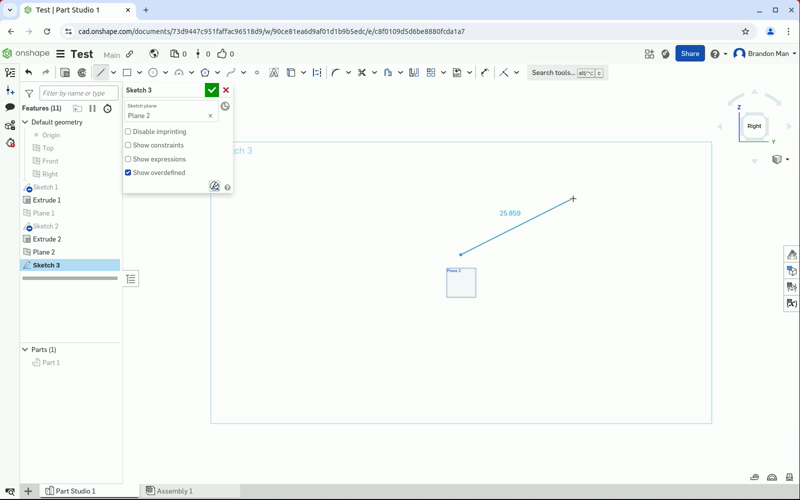
key_down(shift)
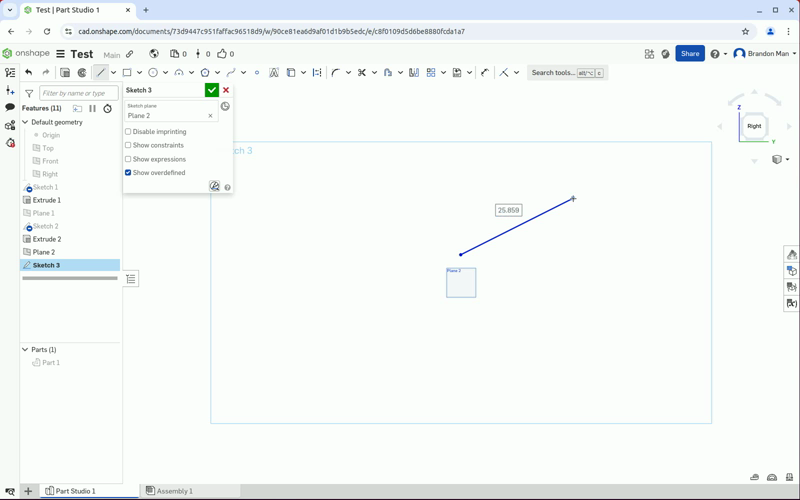
mouse_move(460, 198)
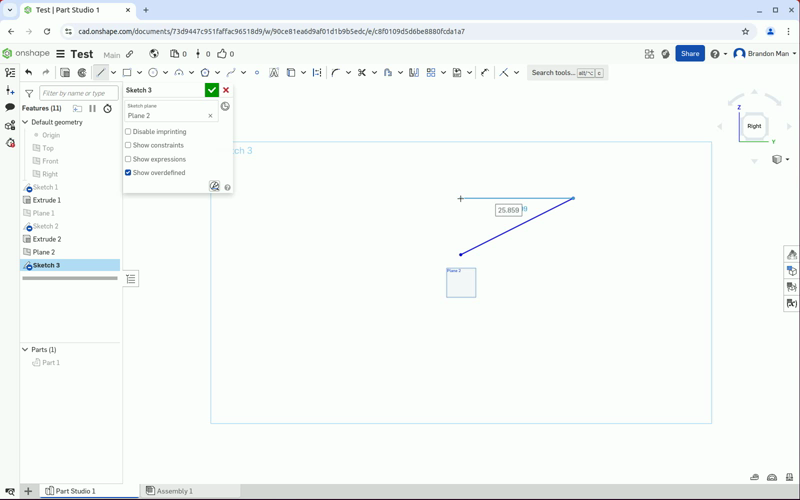
click(460, 198)
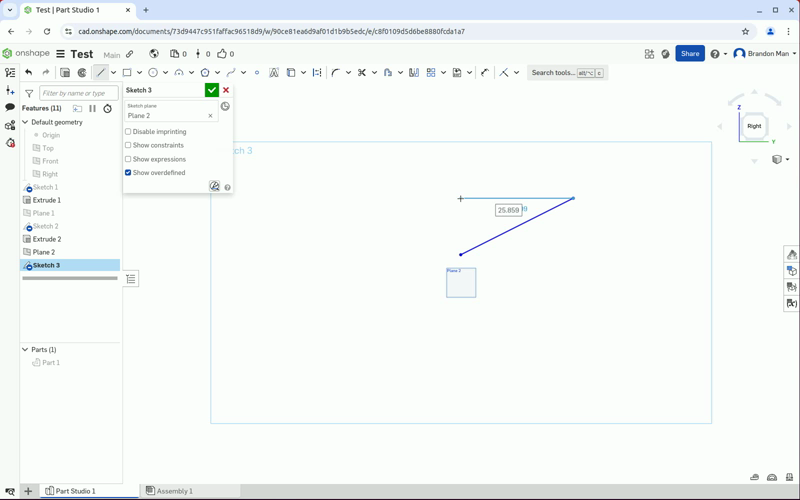
key_up(shift)
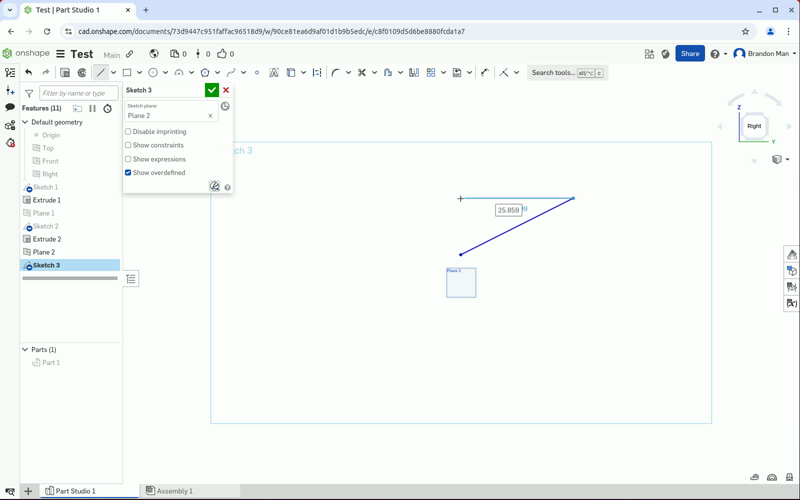
mouse_move(490, 198)
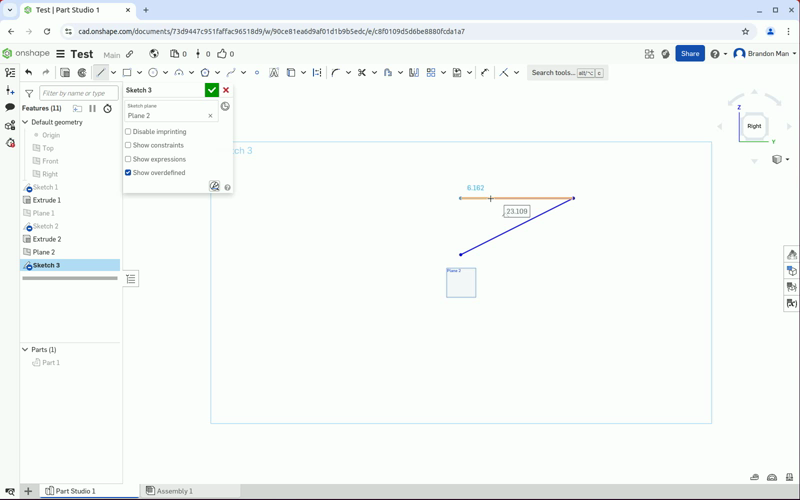
key_down(shift)
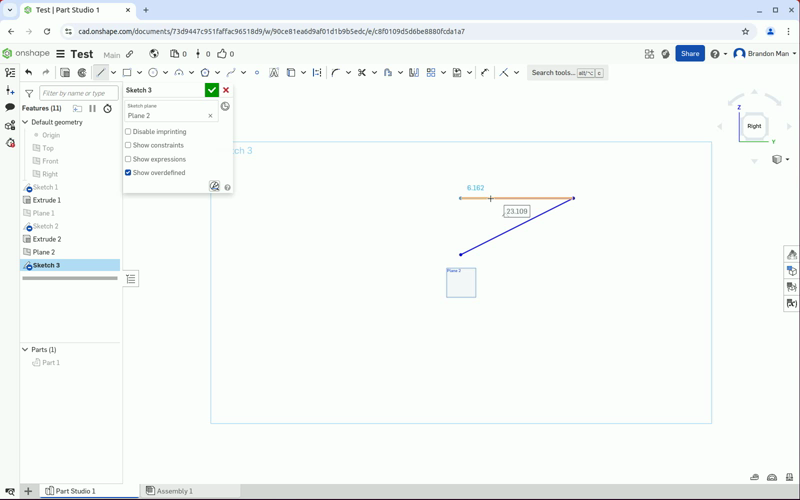
mouse_move(460, 254)
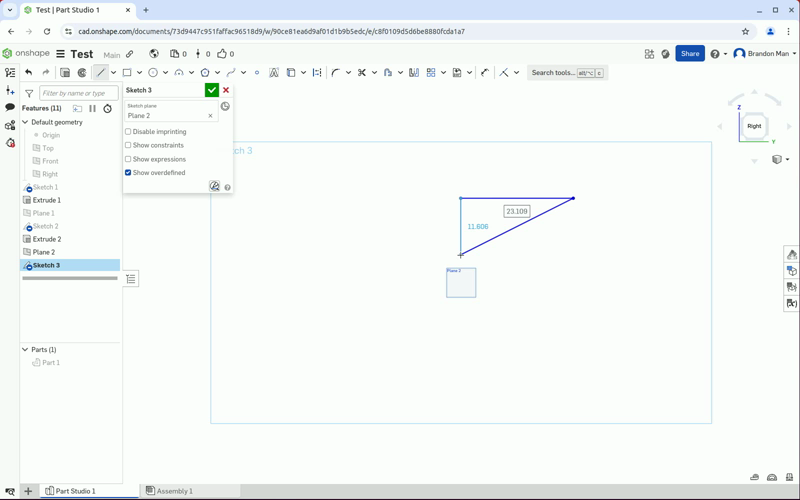
key_up(shift)
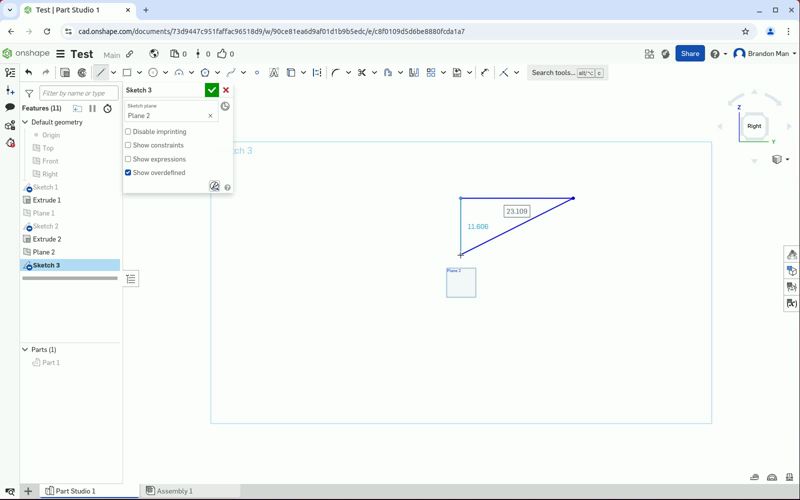
click(460, 254)
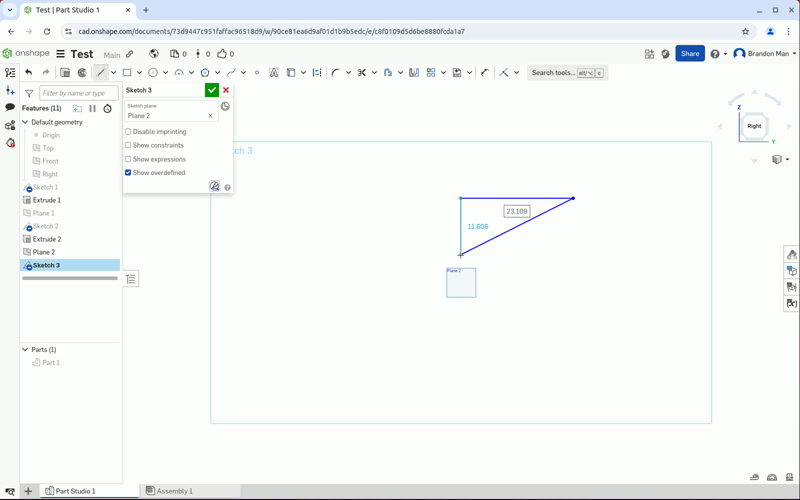
key(esc)
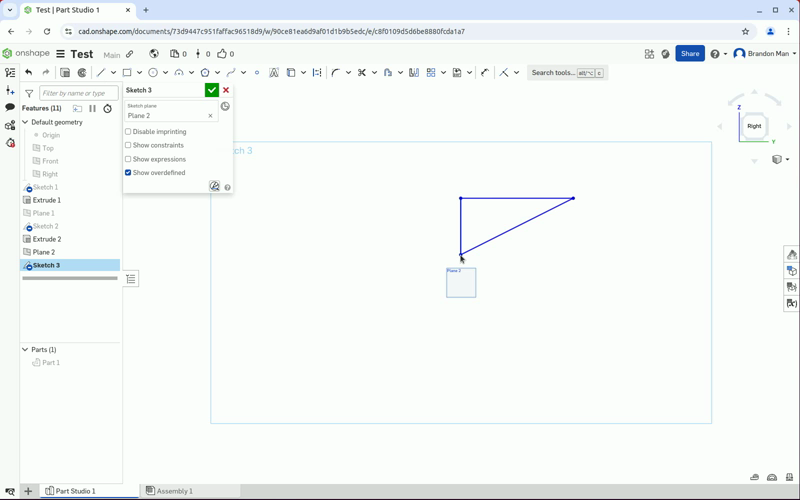
mouse_move(517, 208)
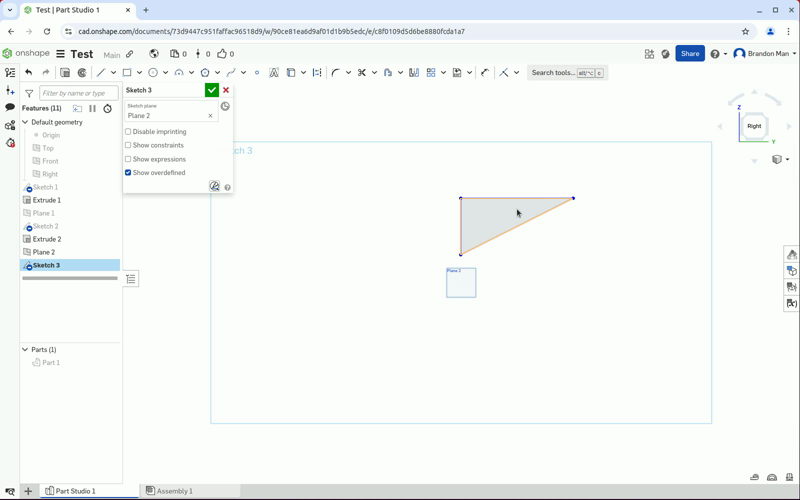
click(517, 208)
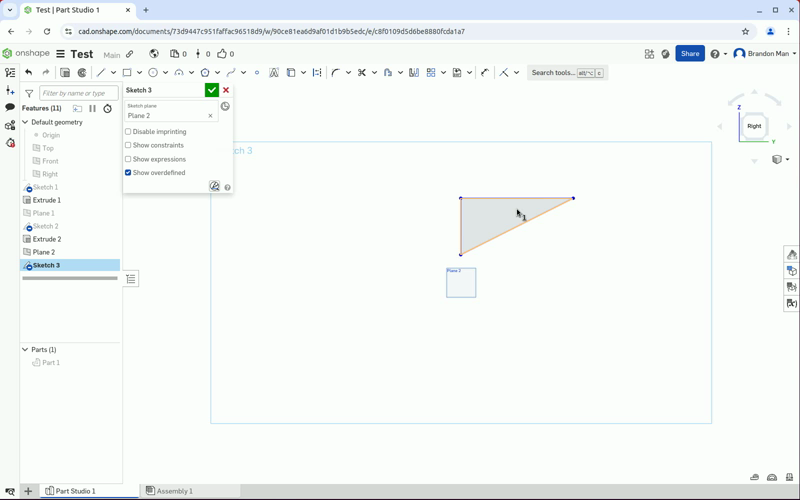
mouse_move(73, 352)
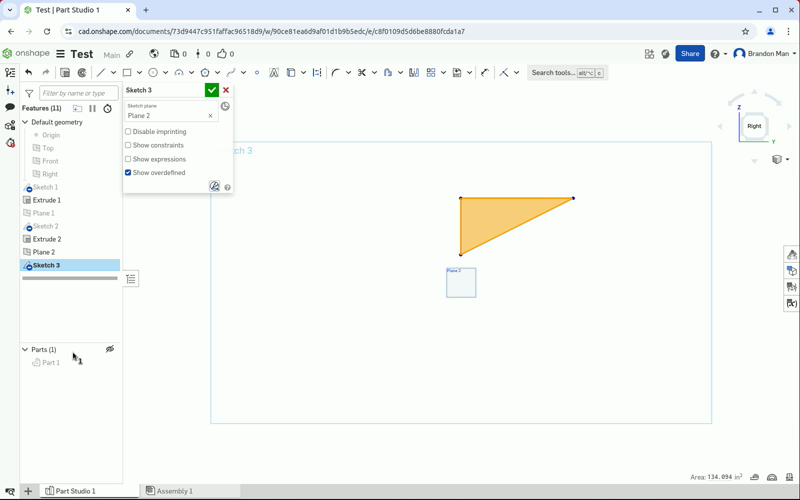
key(shift+y)
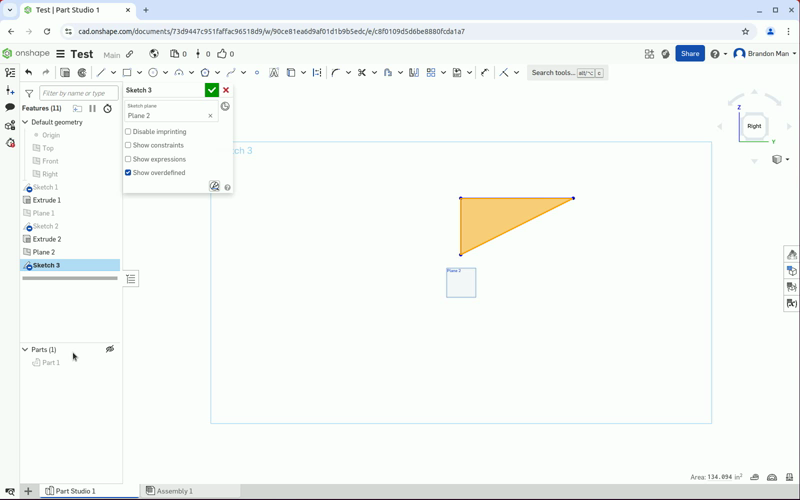
key(shift+e)
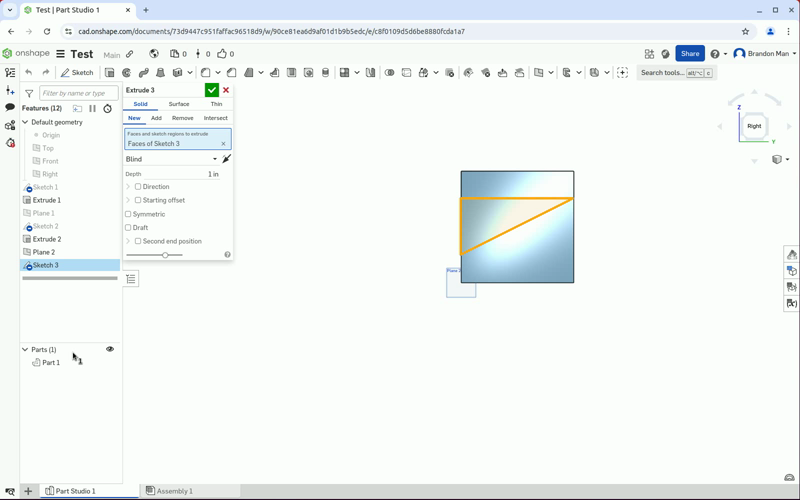
mouse_move(143, 106)
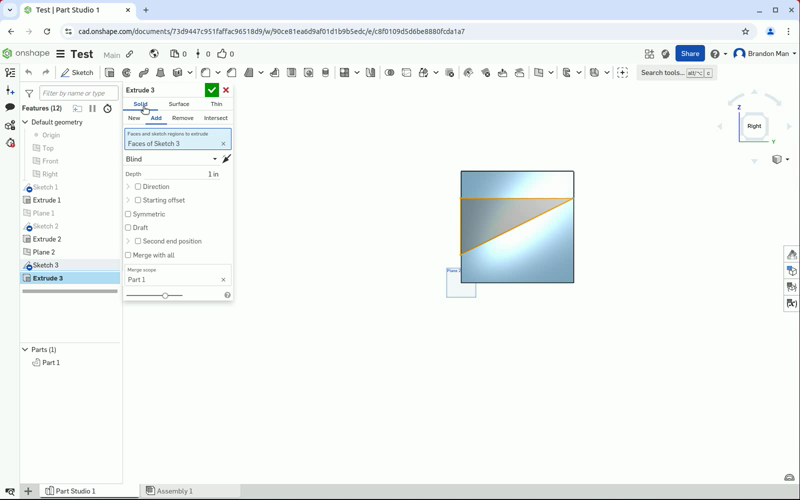
click(143, 106)
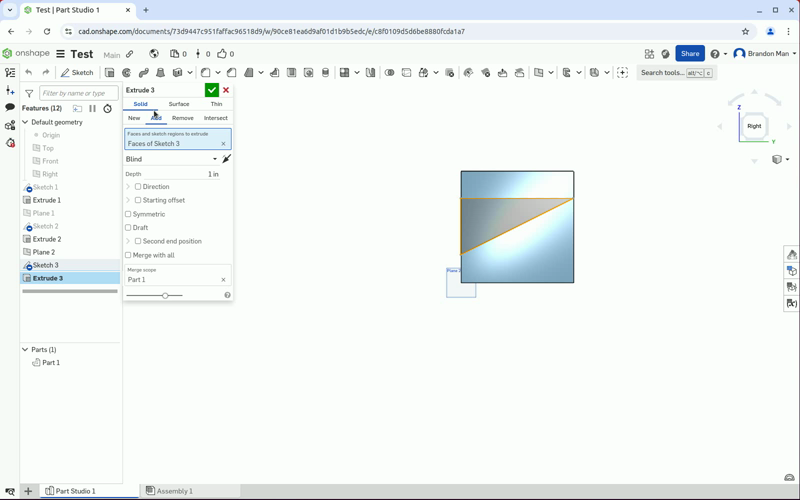
mouse_move(186, 120)
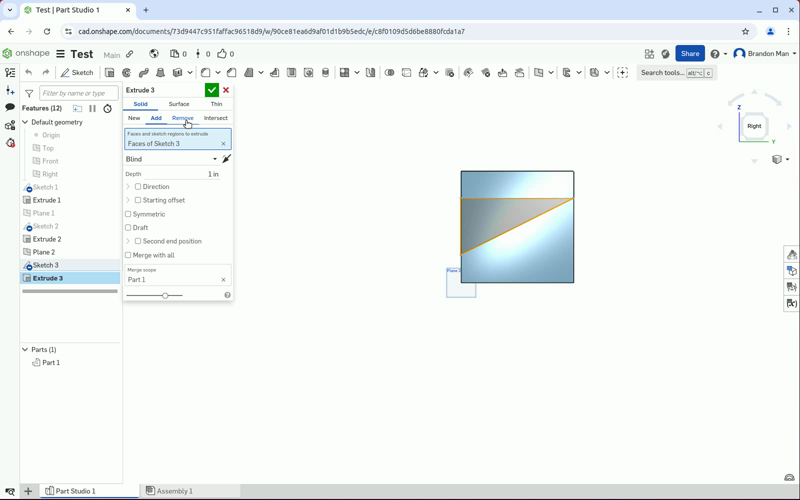
click(186, 120)
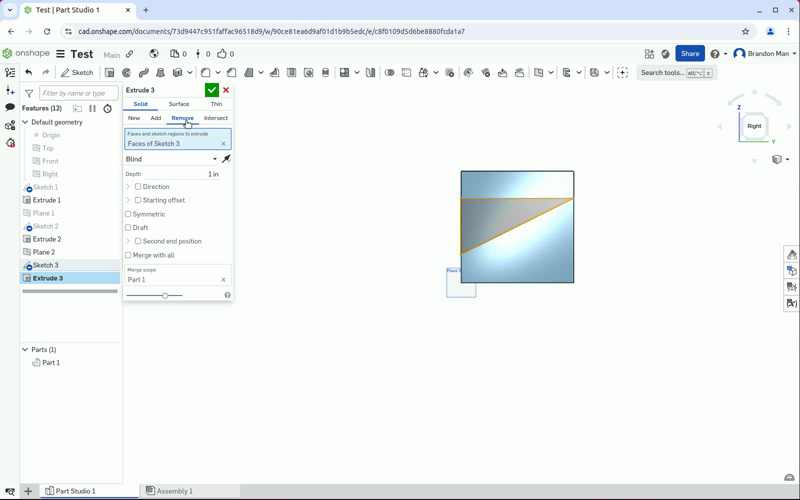
key(tab, 4)
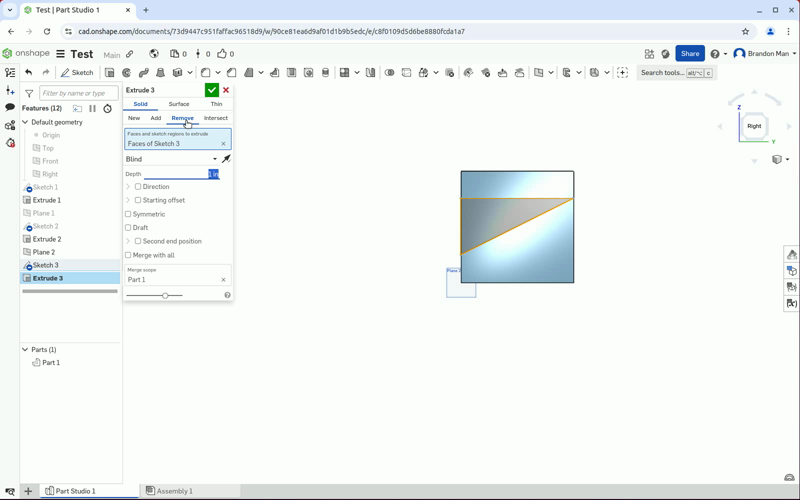
text(-23.108)
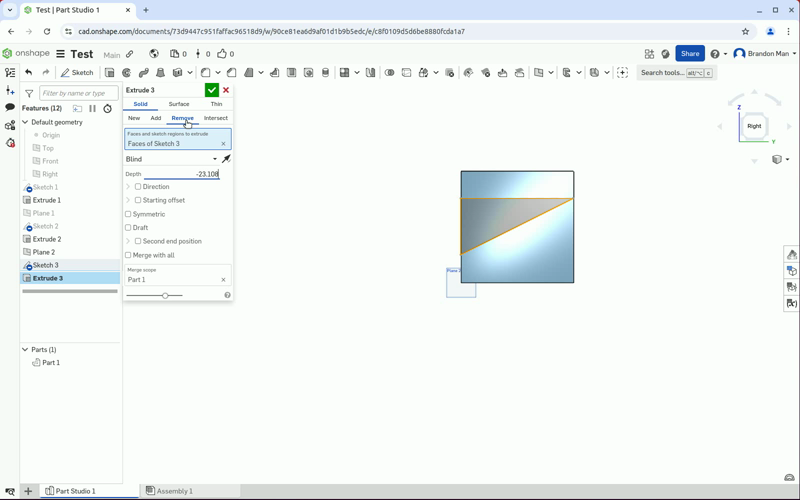
key(tab, 6)
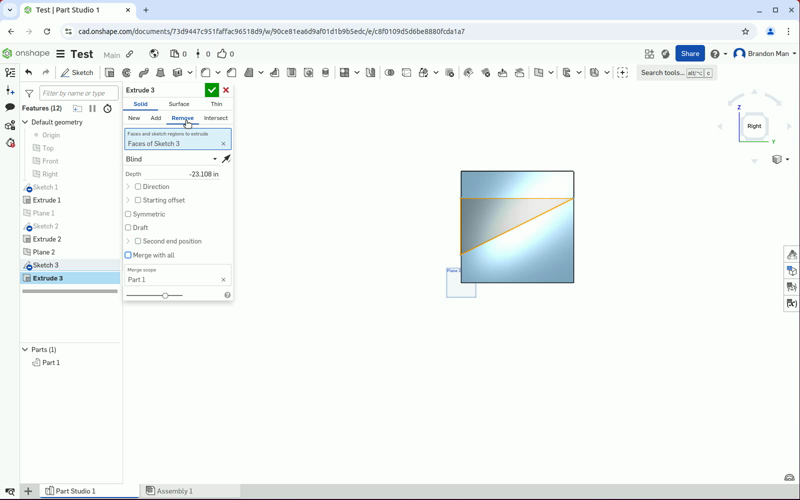
key(space)
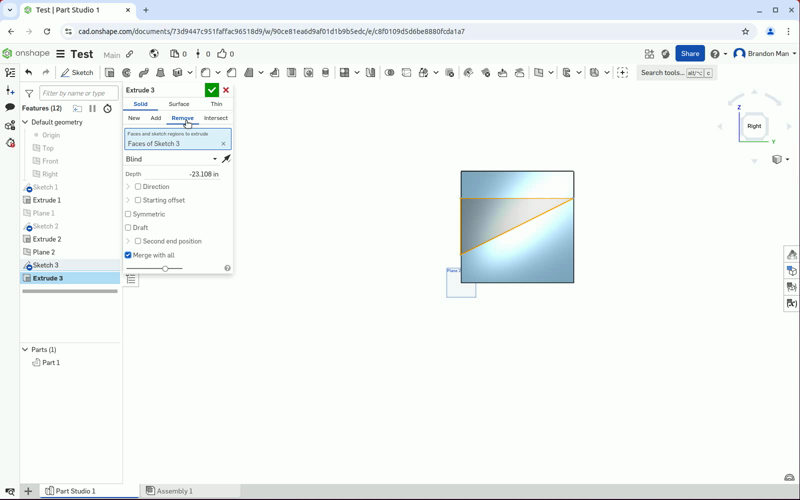
key(enter)
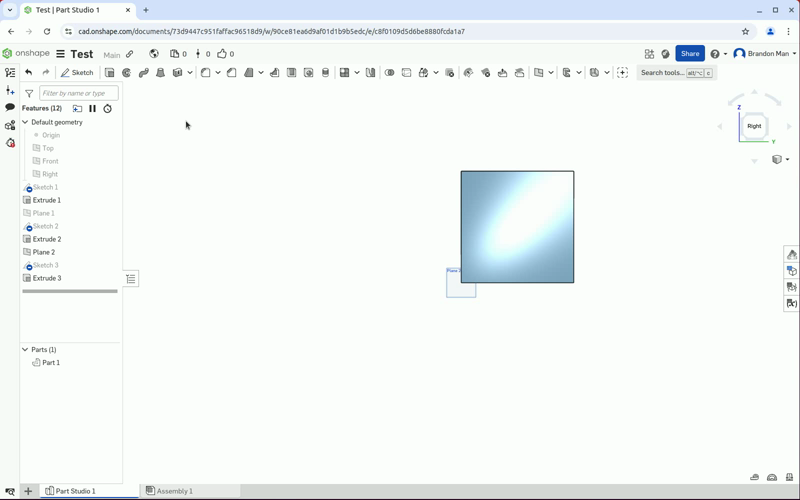
key(shift+h)
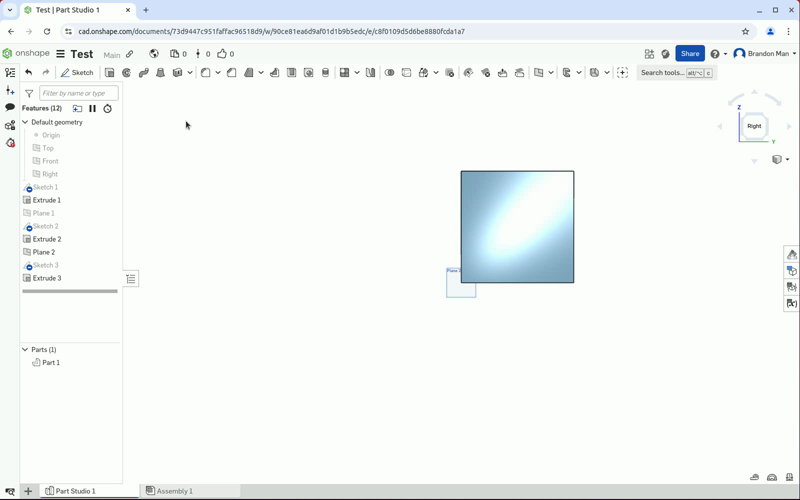
key(shift+h)
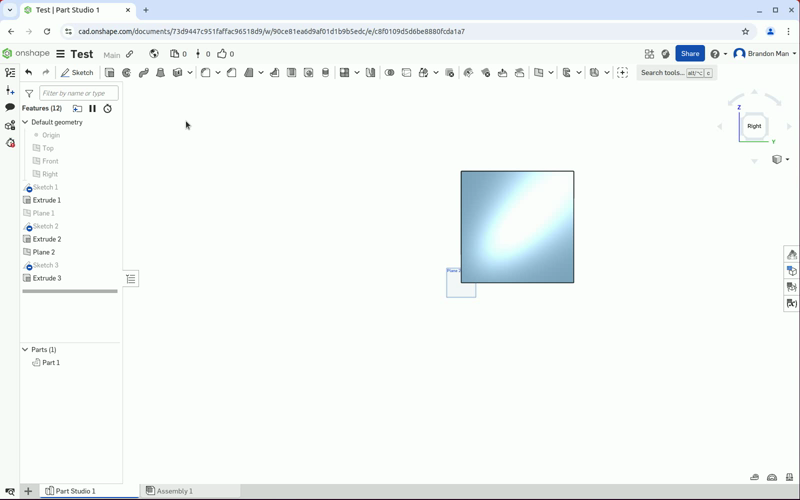
mouse_move(73, 189)
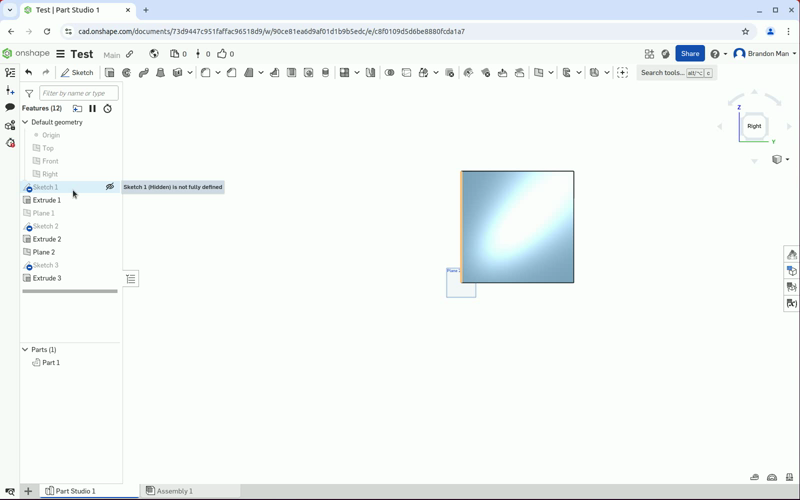
click(73, 189)
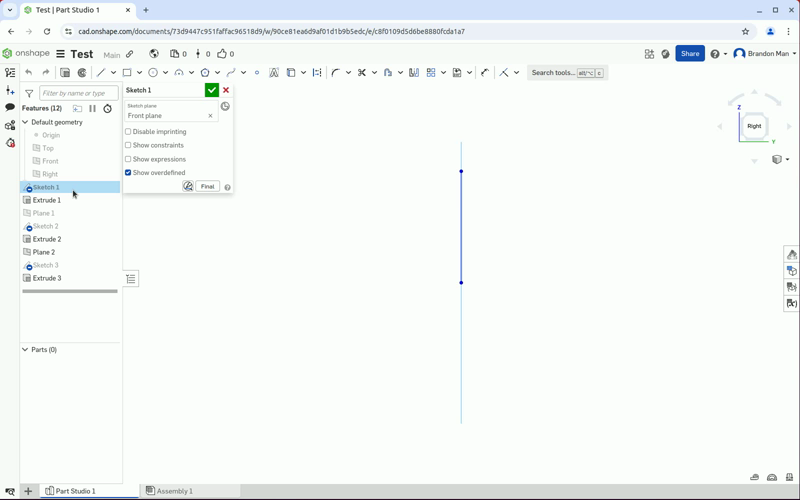
mouse_move(229, 92)
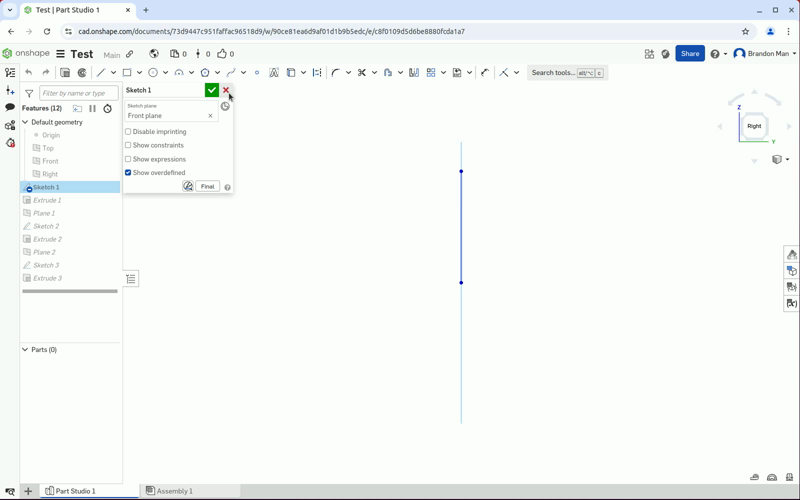
click(229, 92)
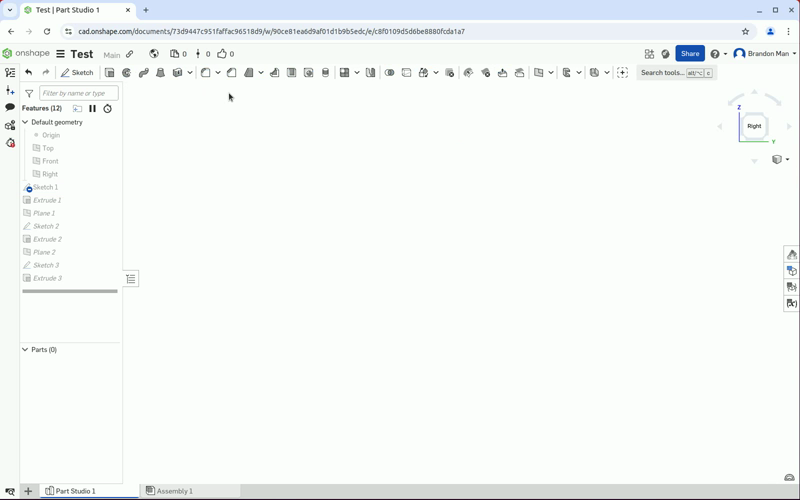
key(shift+s)
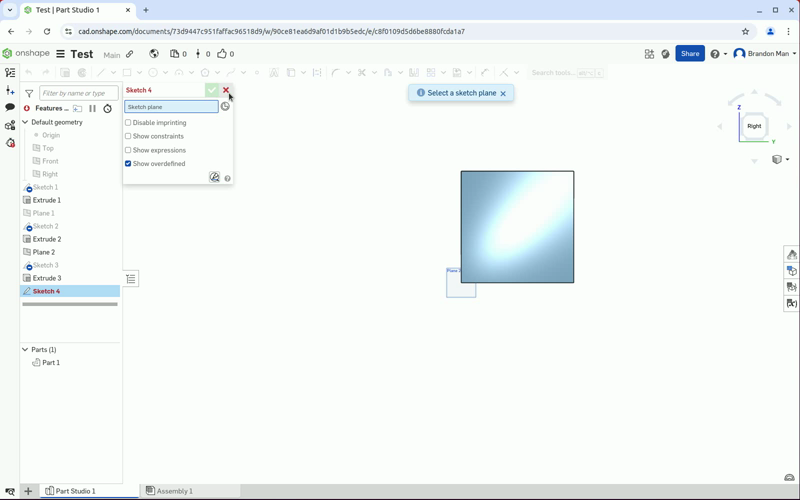
mouse_move(73, 254)
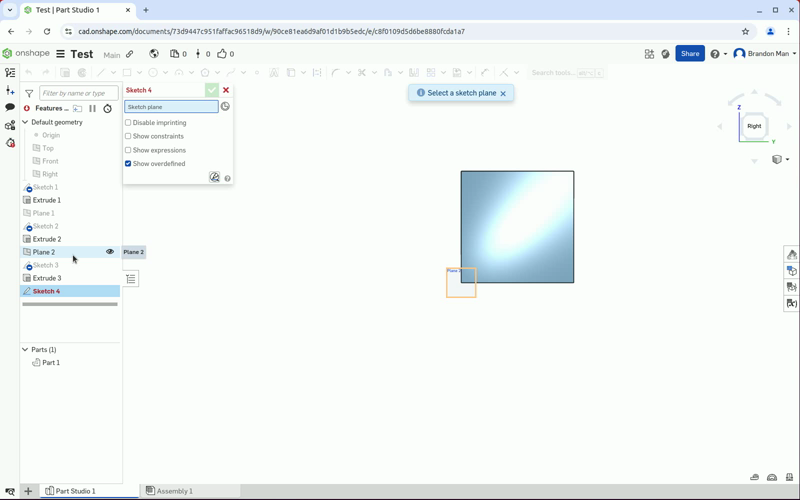
click(73, 254)
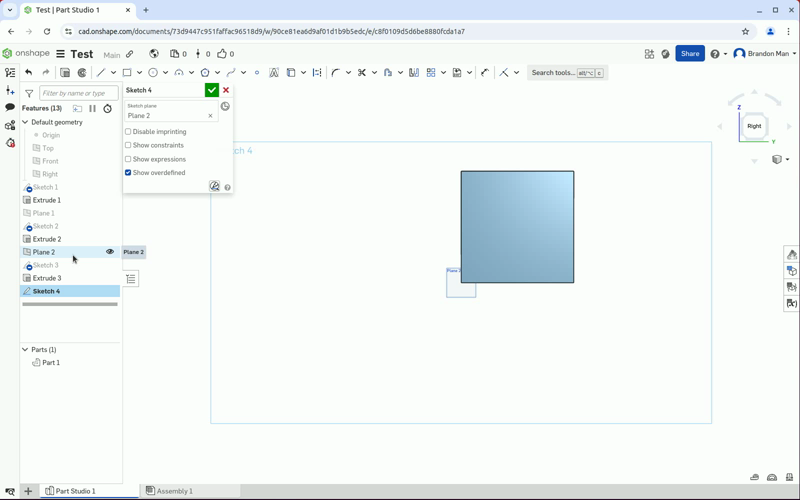
mouse_move(73, 352)
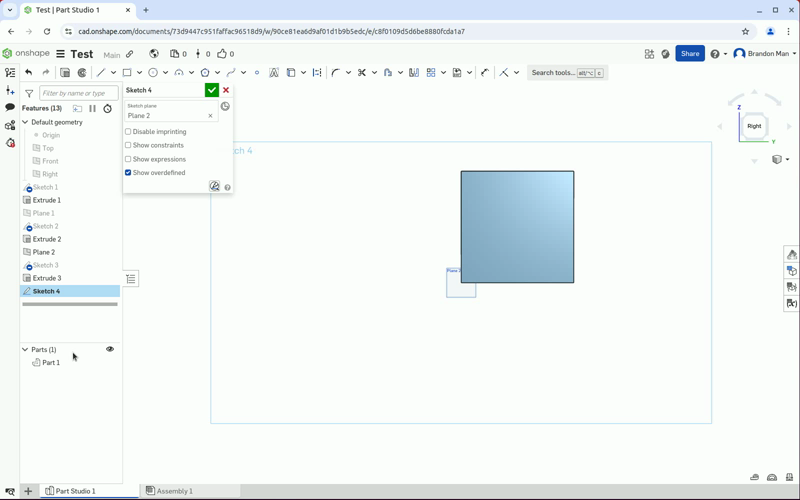
key(y)
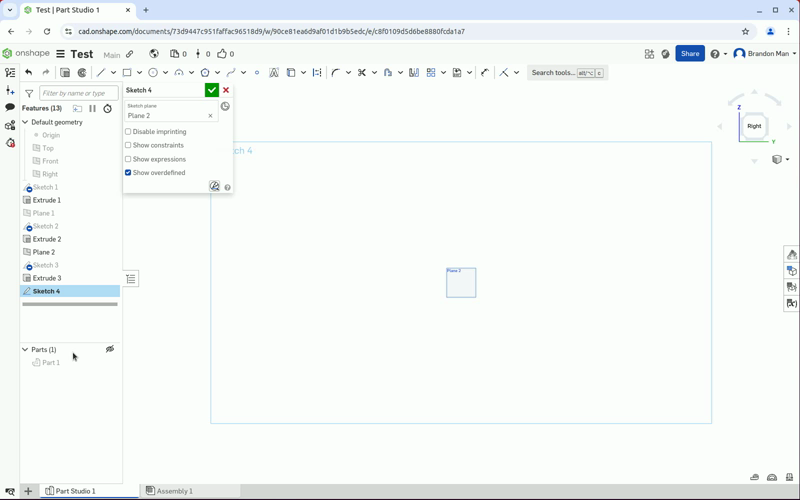
key(l)
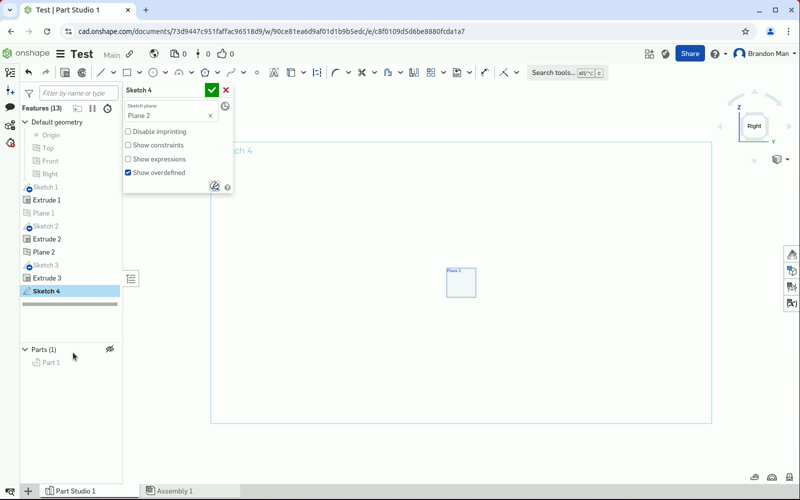
key_down(shift)
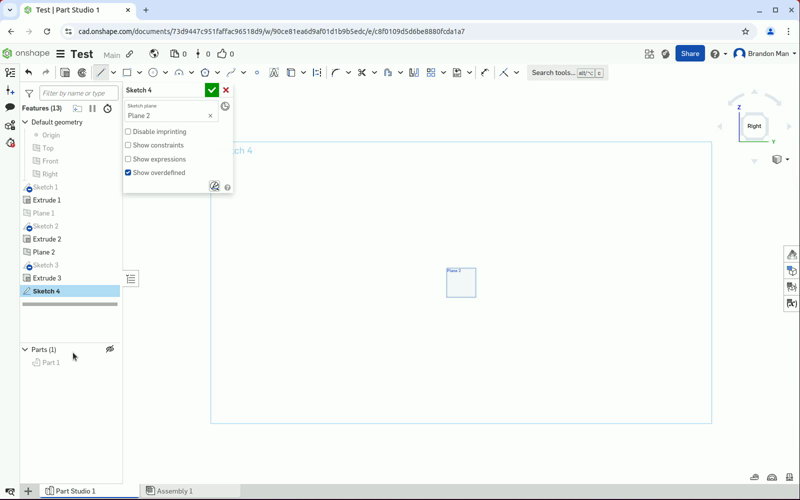
mouse_move(460, 198)
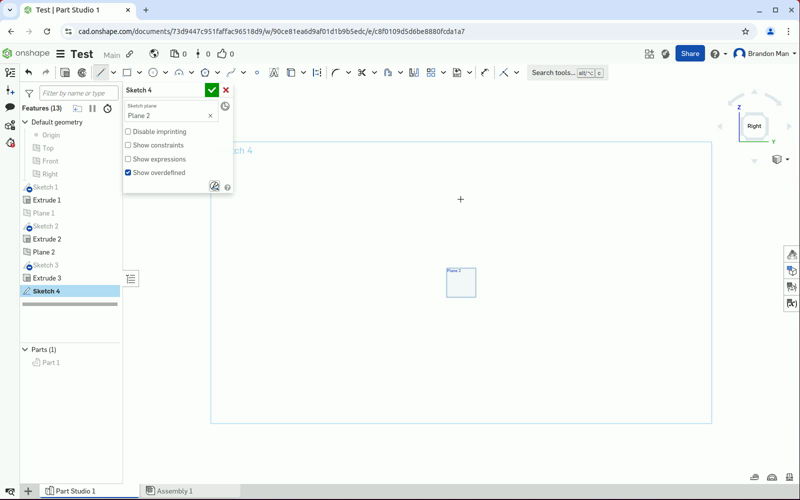
click(460, 198)
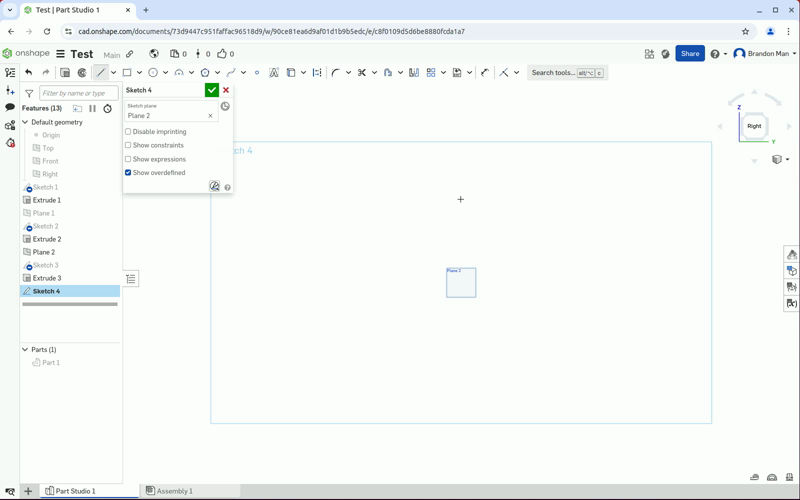
key_up(shift)
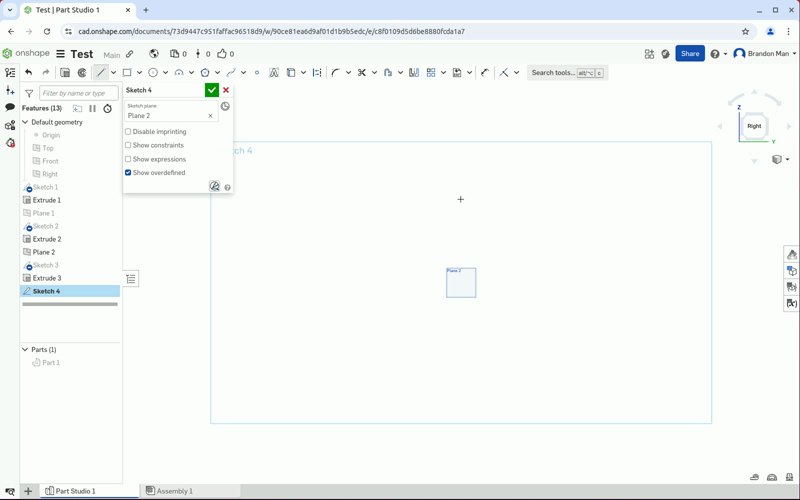
key_down(shift)
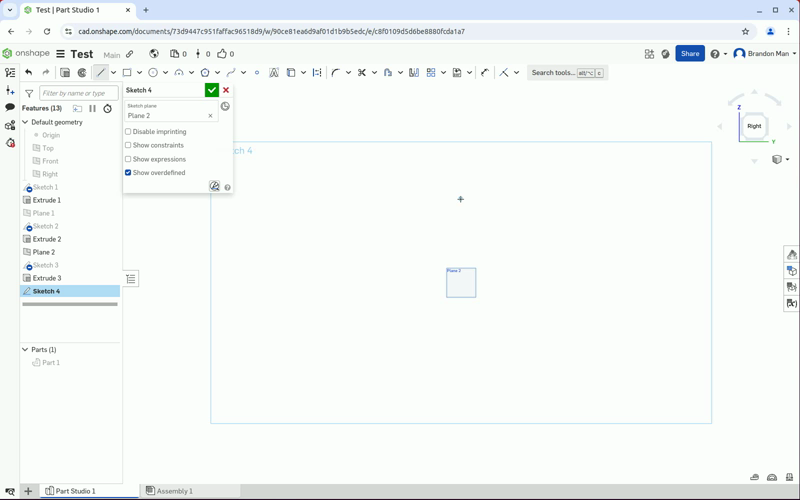
mouse_move(573, 198)
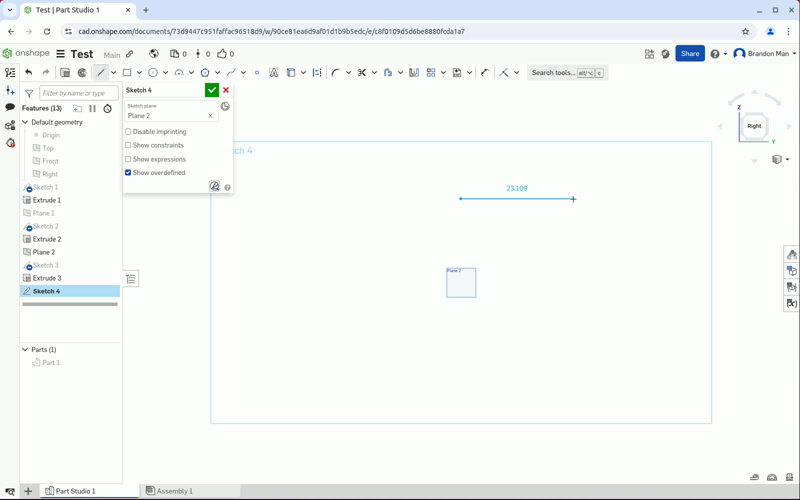
click(573, 198)
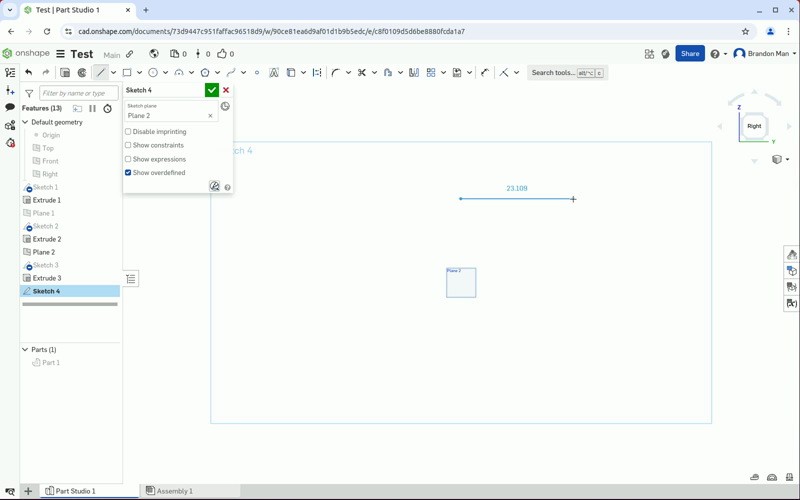
key_up(shift)
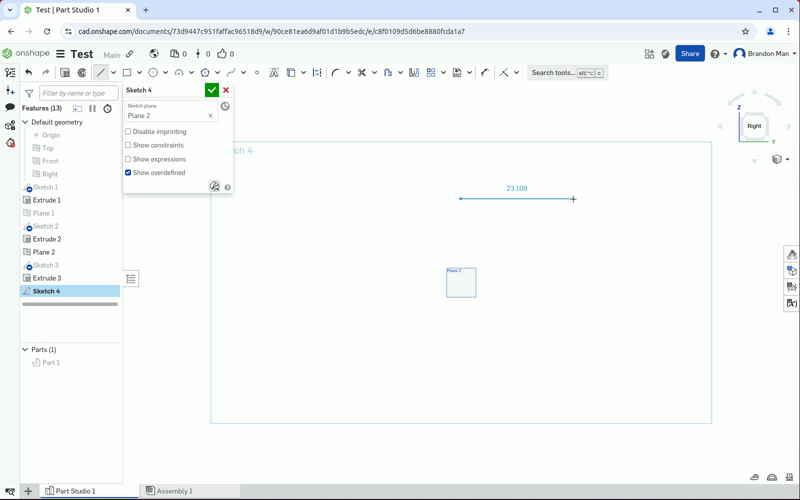
key_down(shift)
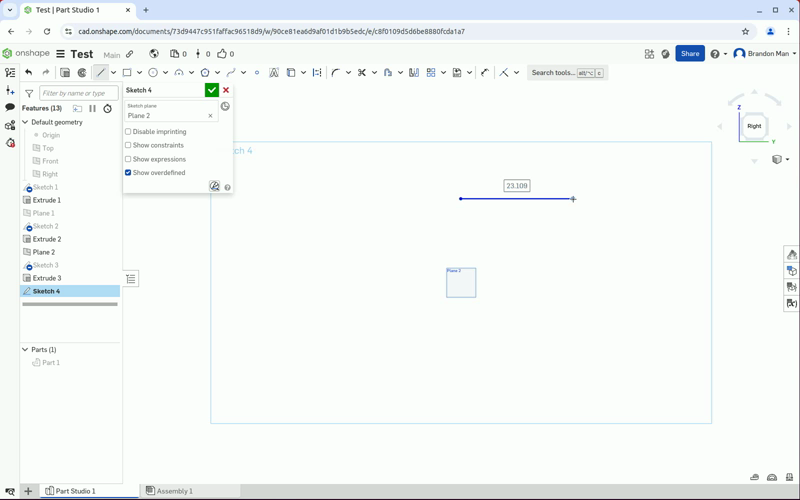
mouse_move(589, 198)
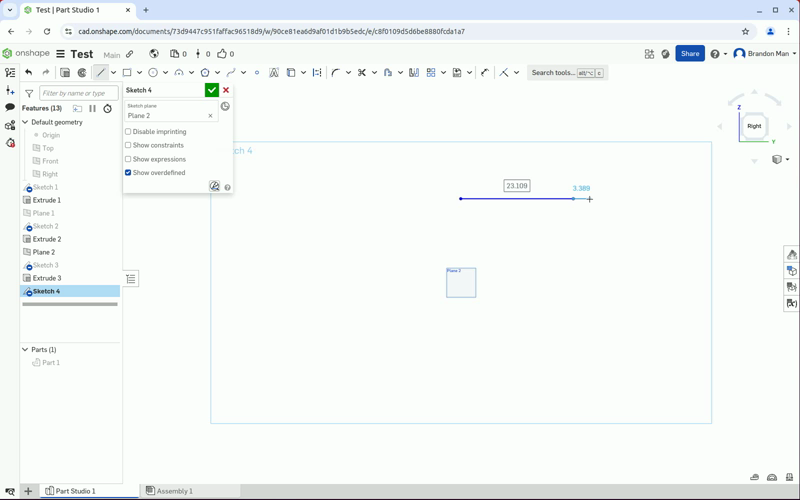
mouse_move(573, 170)
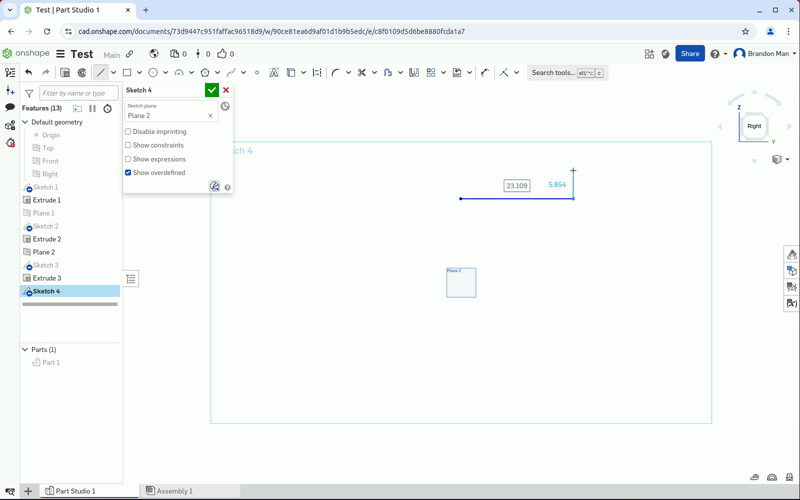
click(573, 170)
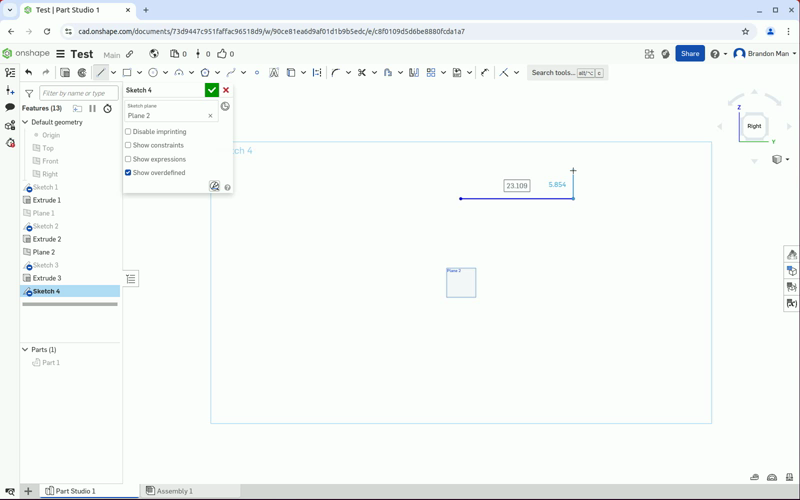
key_up(shift)
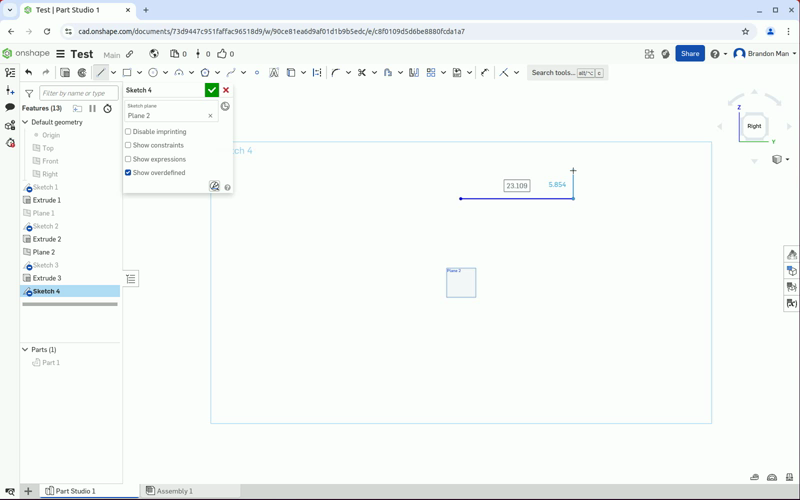
key_down(shift)
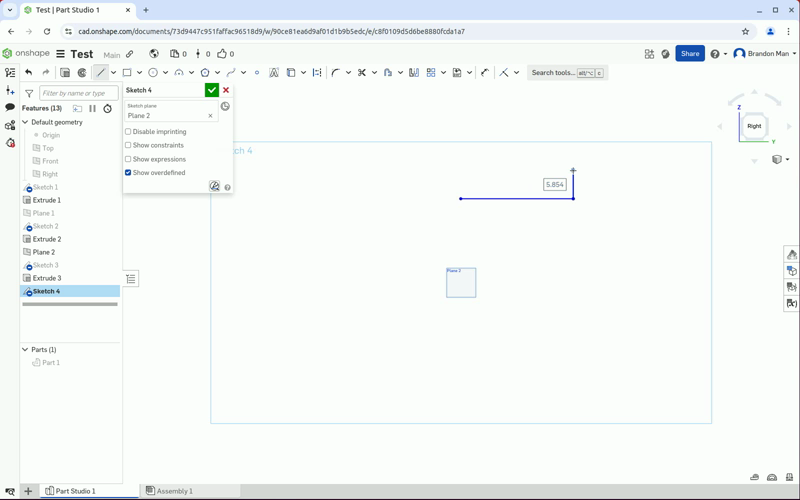
mouse_move(460, 170)
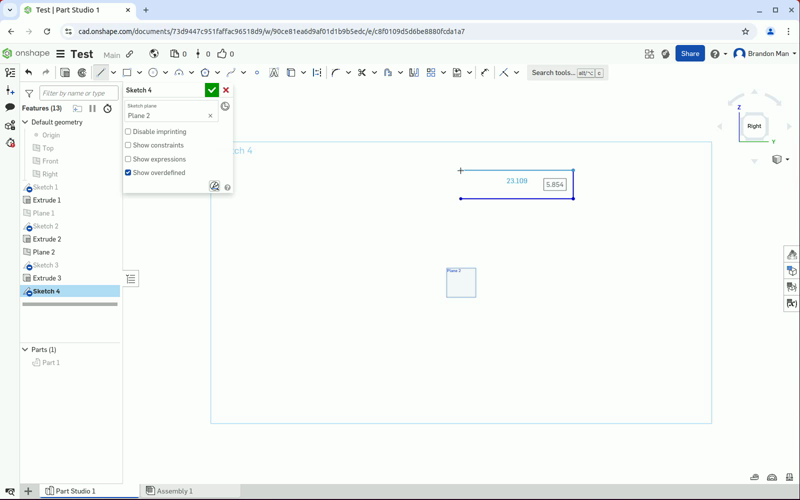
click(460, 170)
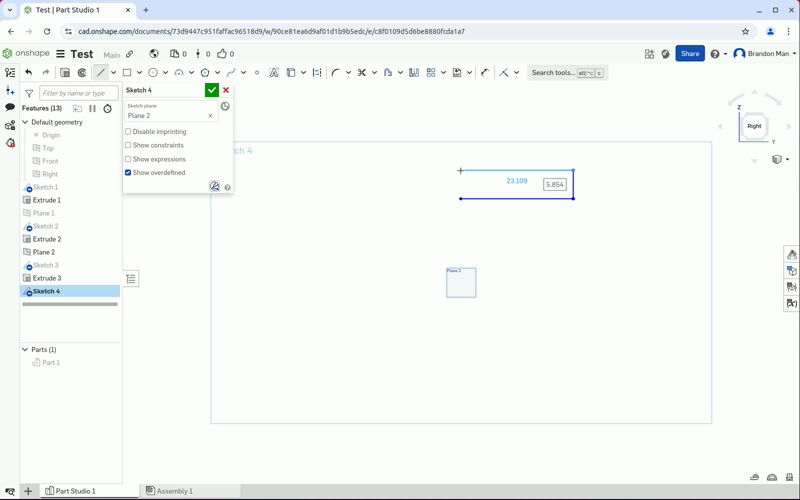
key_up(shift)
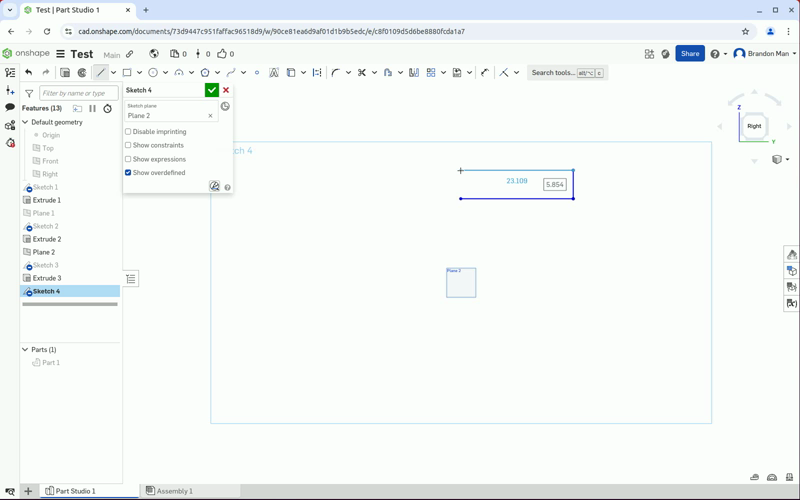
mouse_move(490, 170)
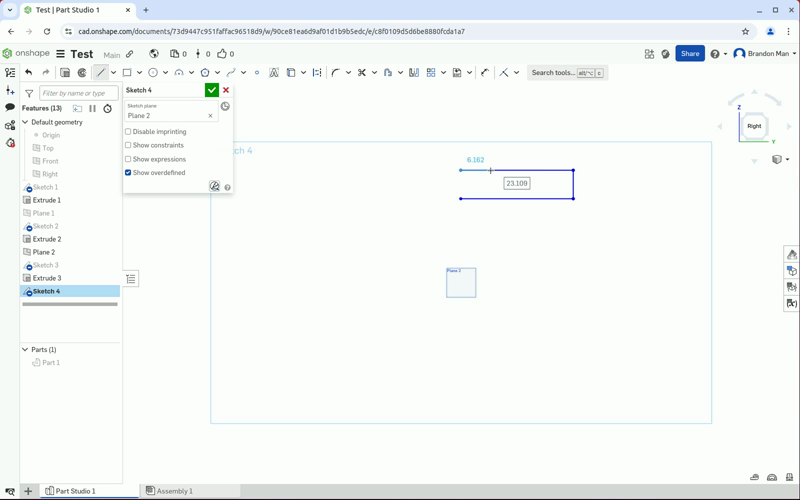
key_down(shift)
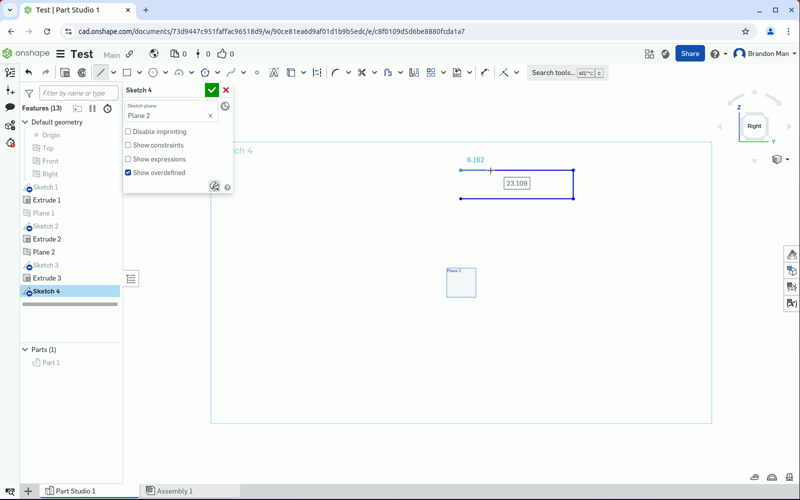
mouse_move(460, 198)
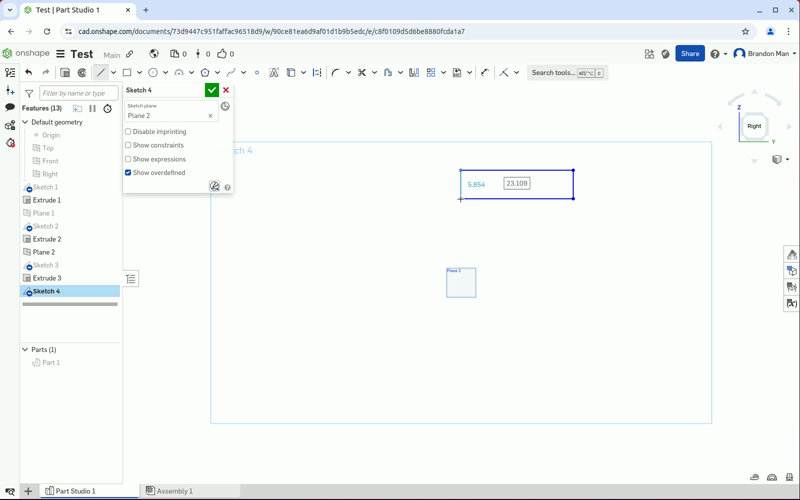
key_up(shift)
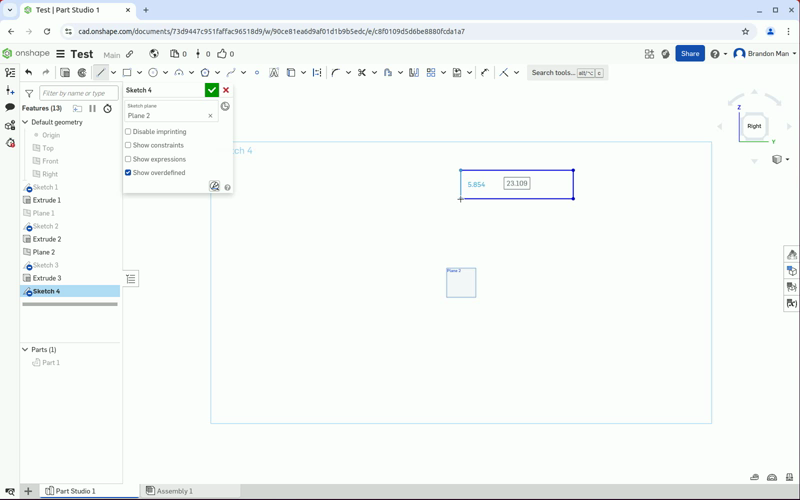
click(460, 198)
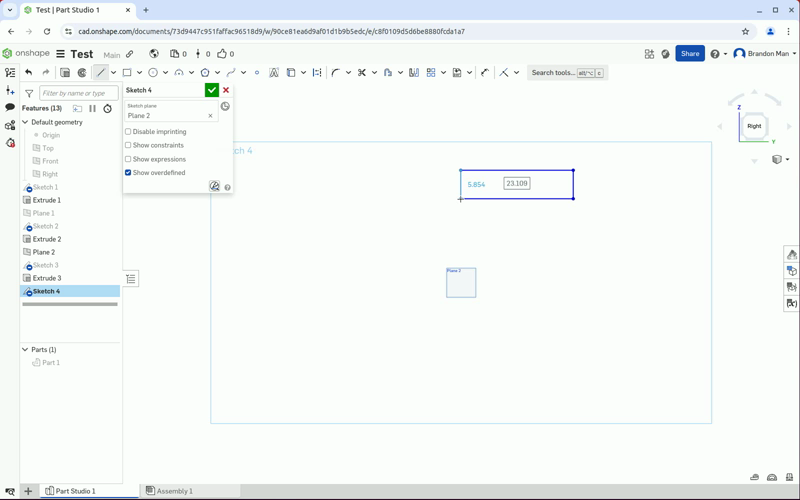
key(esc)
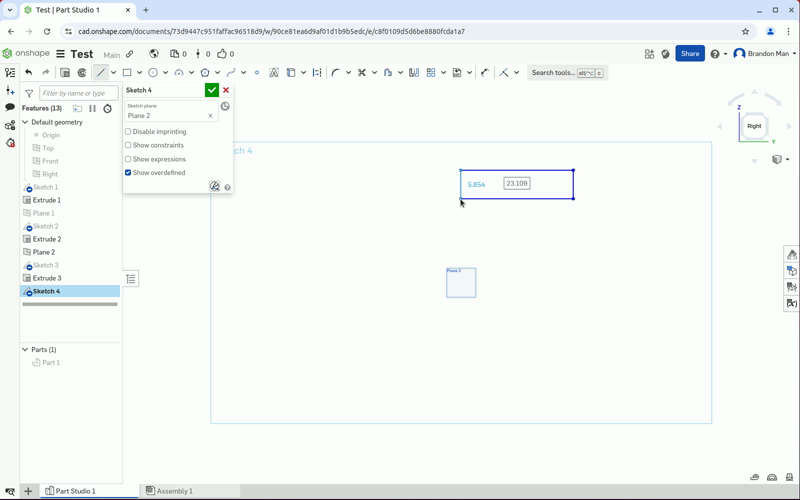
mouse_move(564, 186)
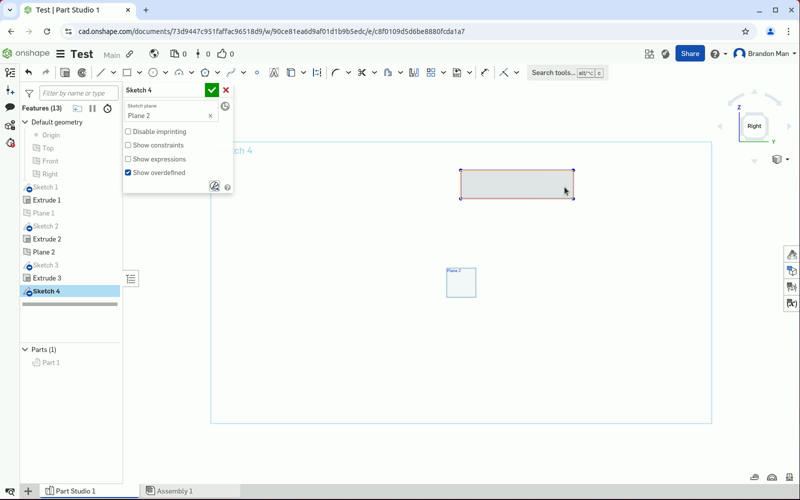
click(564, 186)
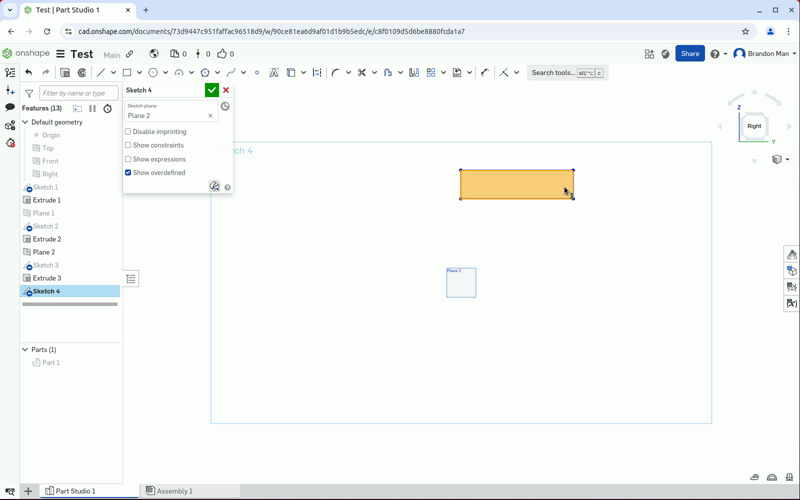
mouse_move(73, 352)
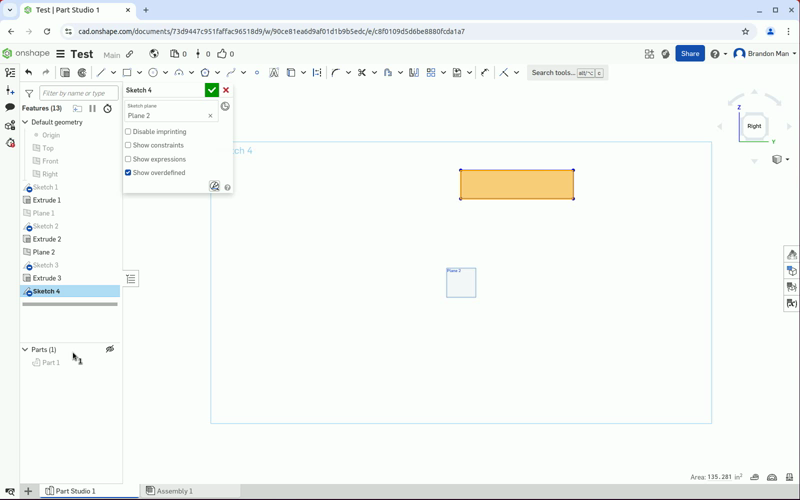
key(shift+y)
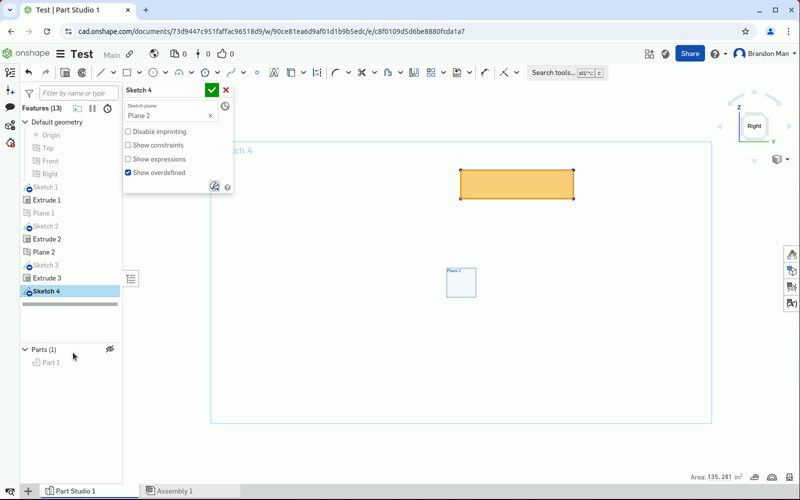
key(shift+e)
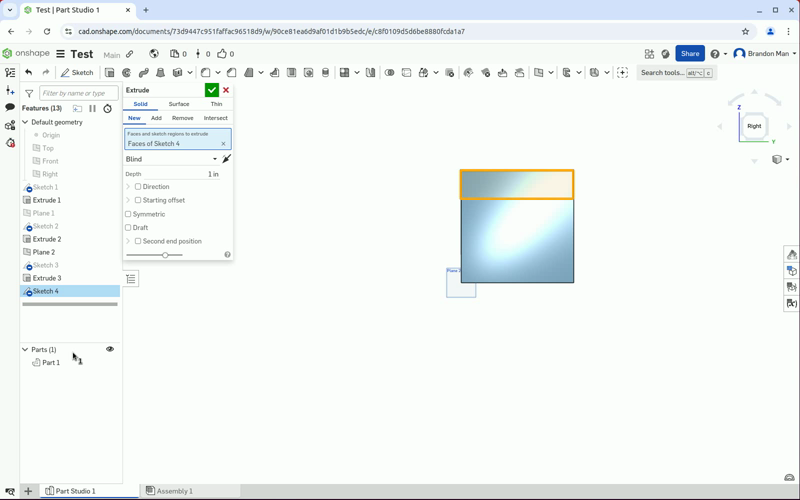
mouse_move(143, 106)
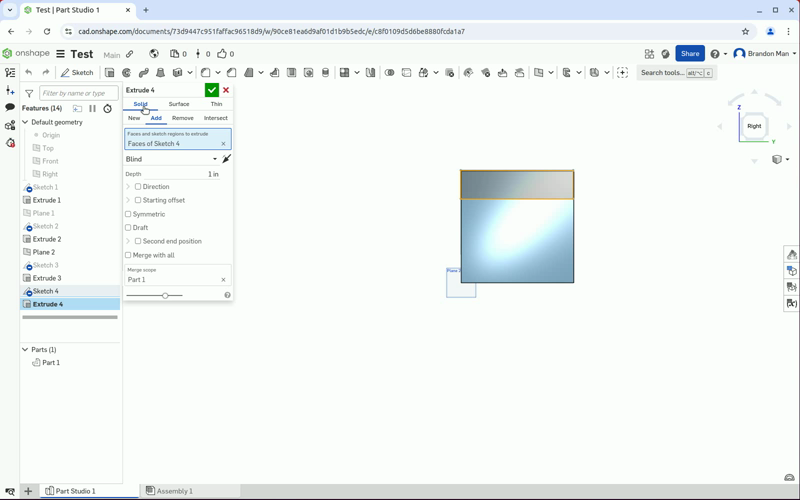
click(143, 106)
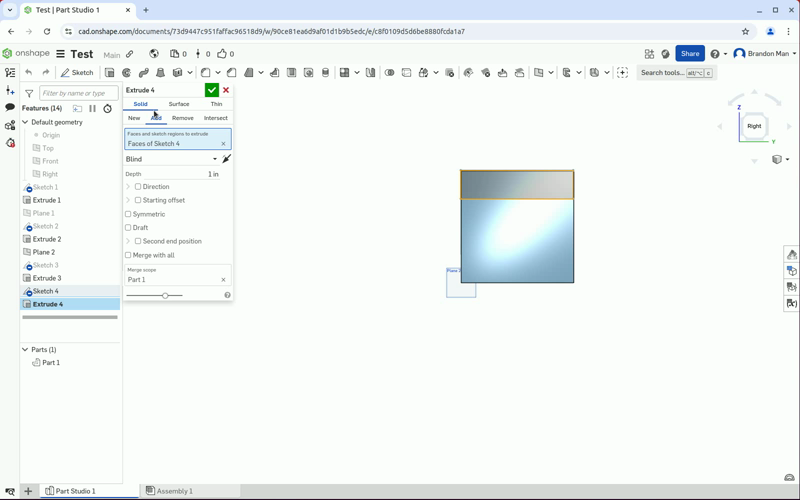
mouse_move(186, 120)
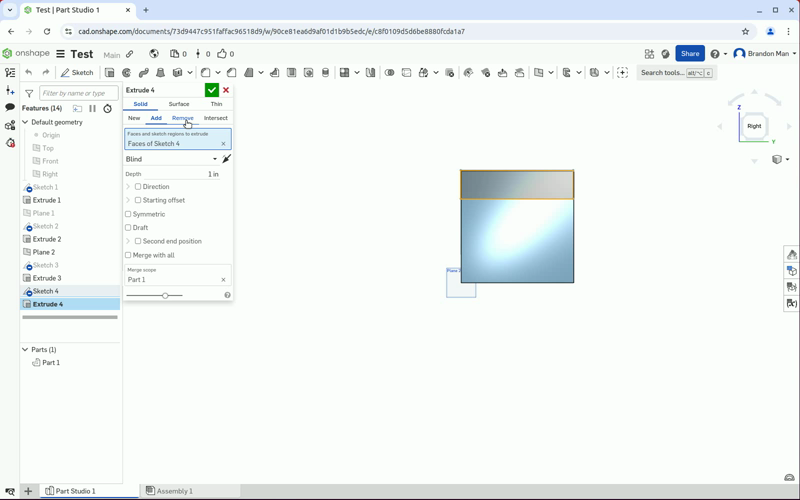
click(186, 120)
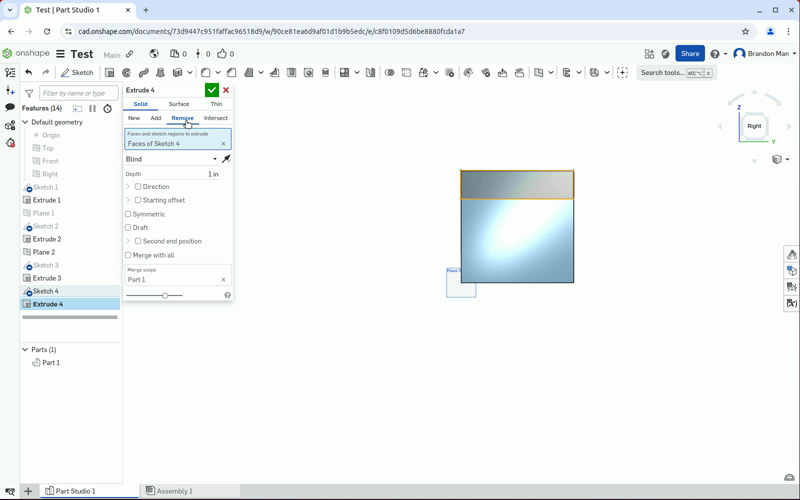
key(tab, 4)
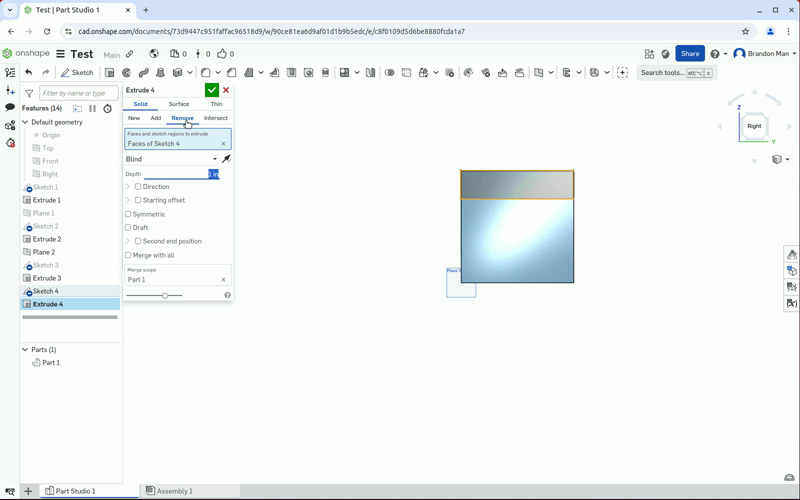
text(-23.108)
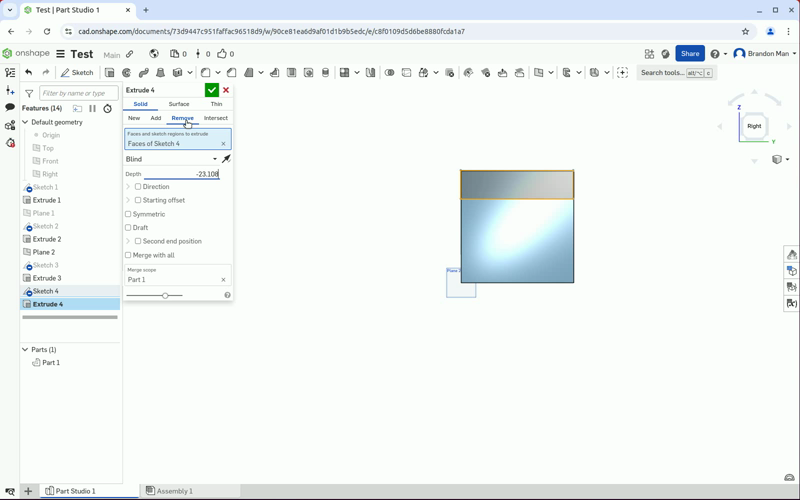
key(tab, 6)
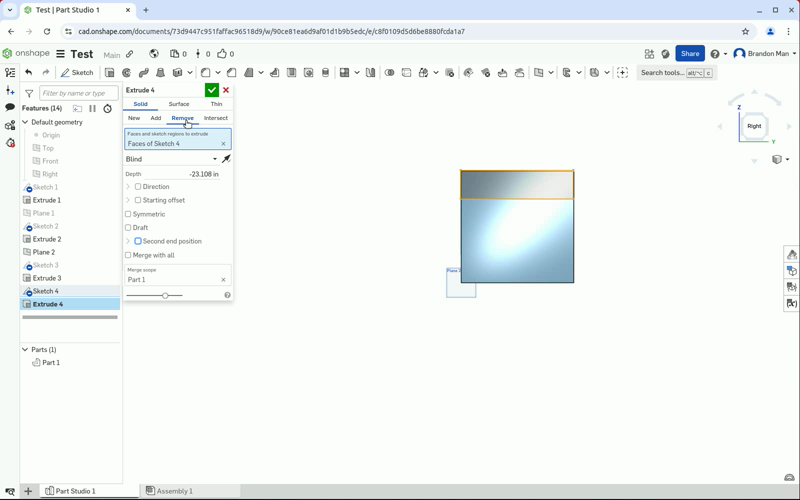
key(space)
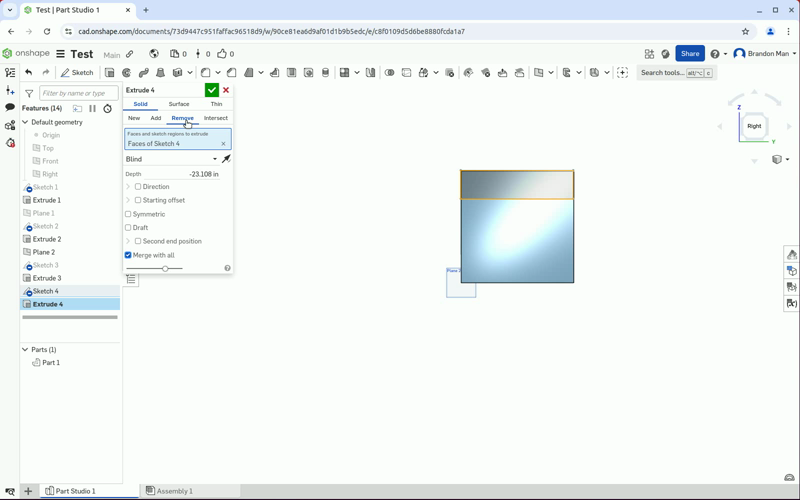
key(enter)
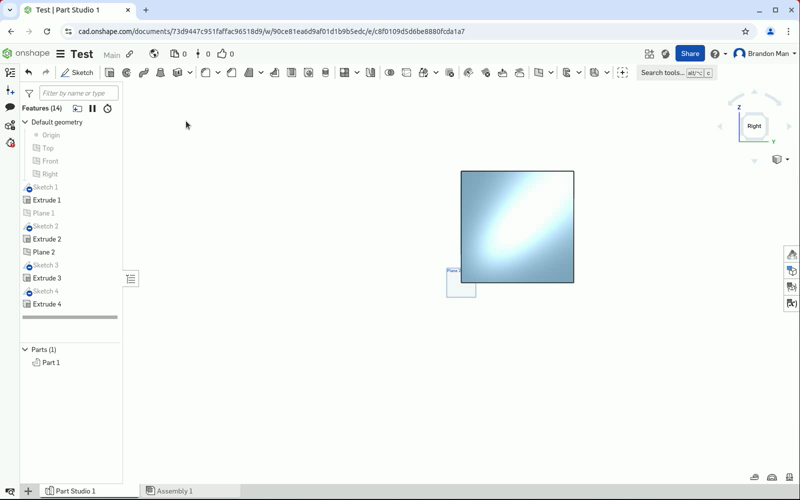
key(shift+h)
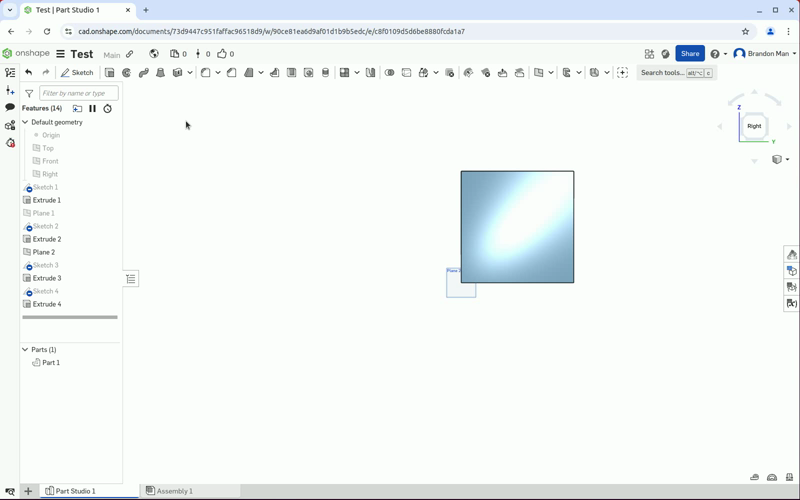
key(shift+h)
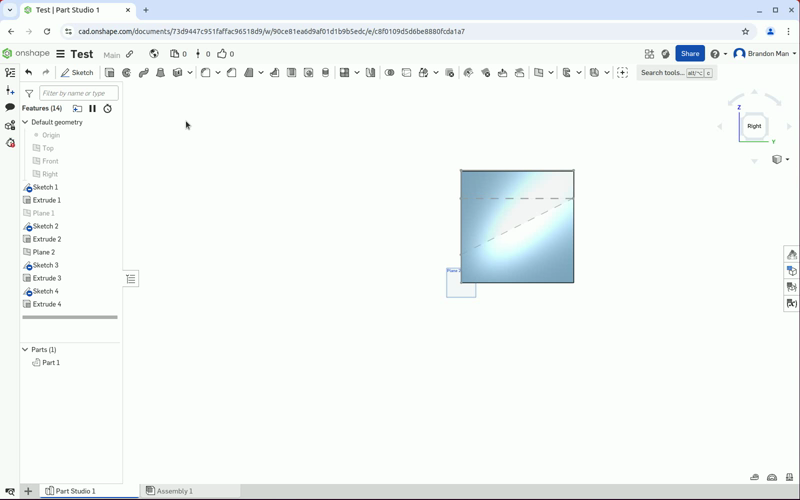
key(shift+7)
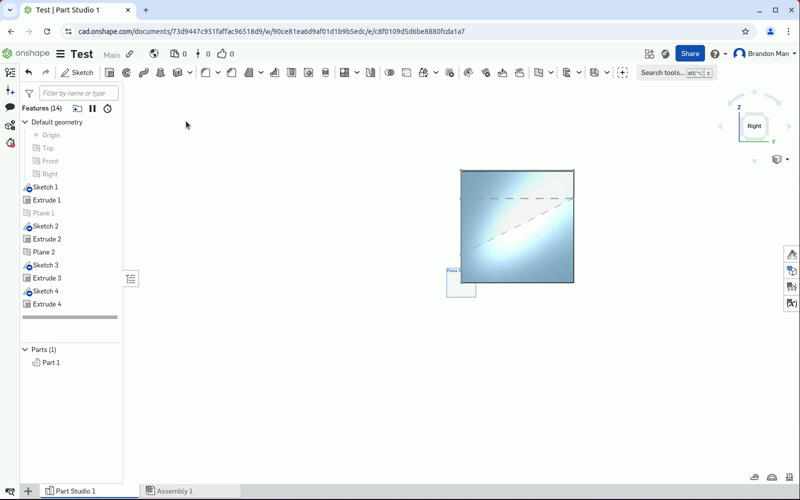
key(right, 2)
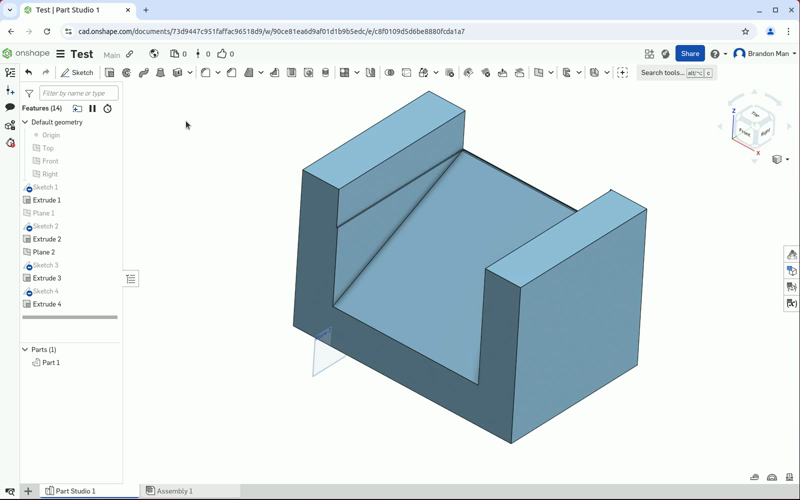
key(down, 2)
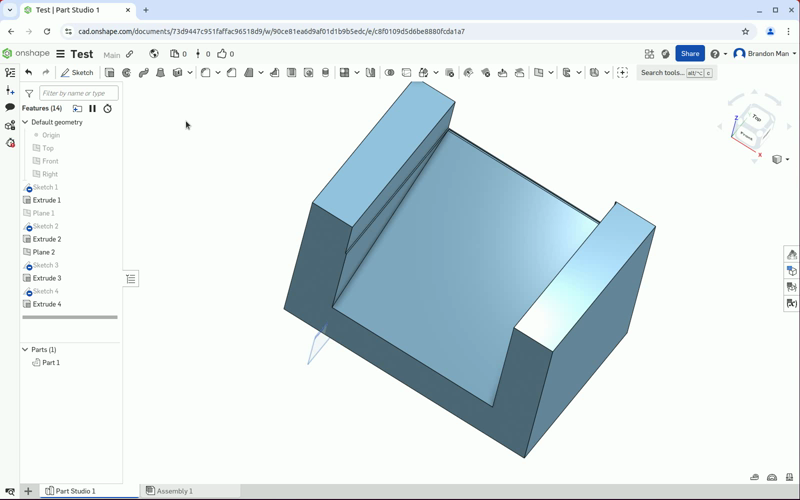
key(up, 2)
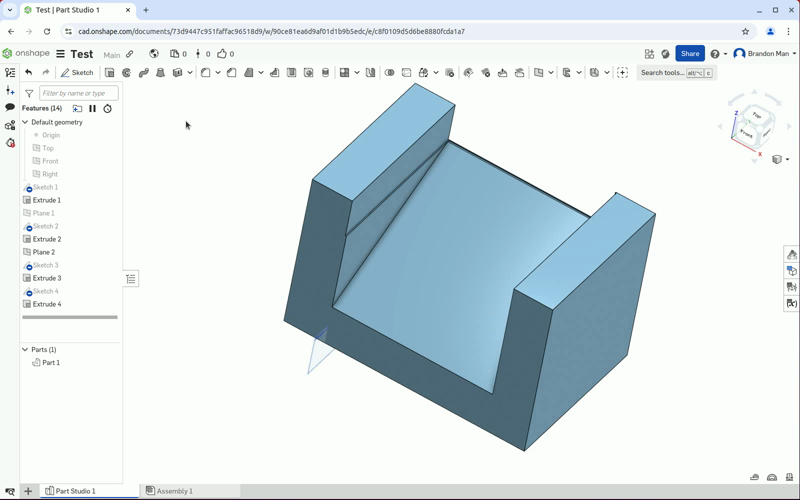
key(left, 2)
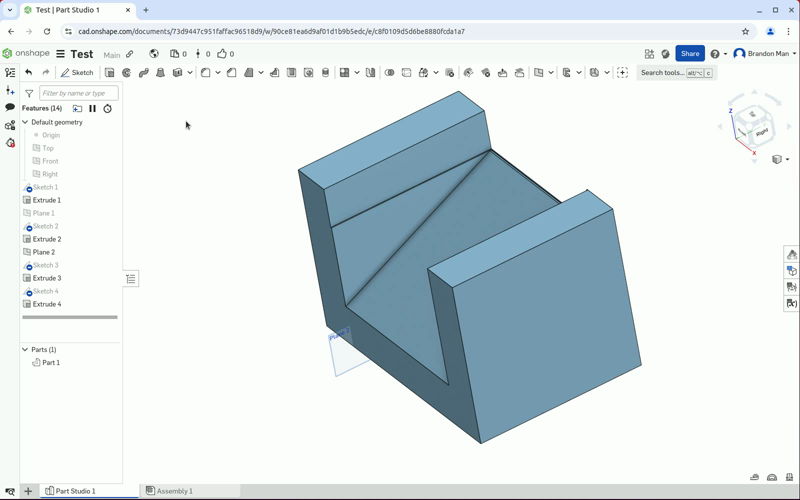
mouse_move(73, 189)
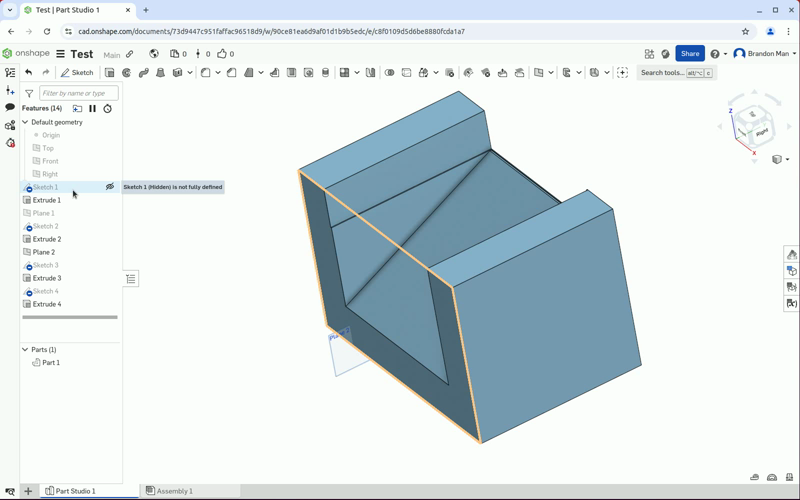
click(73, 189)